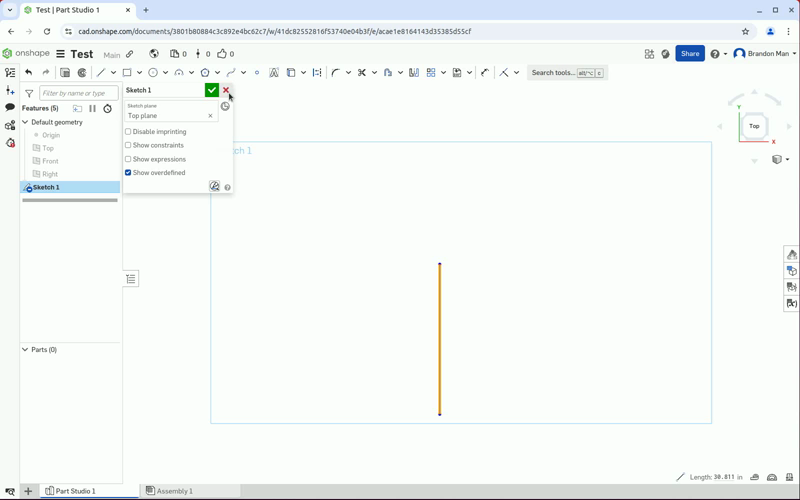
key(shift+h)
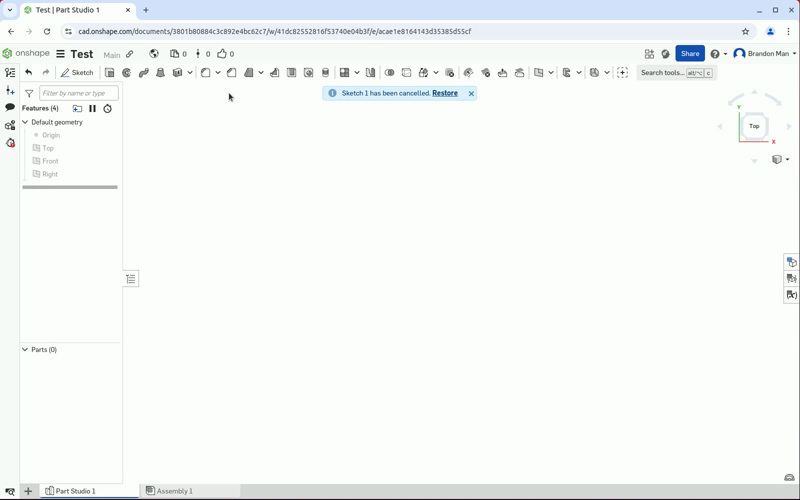
mouse_move(73, 352)
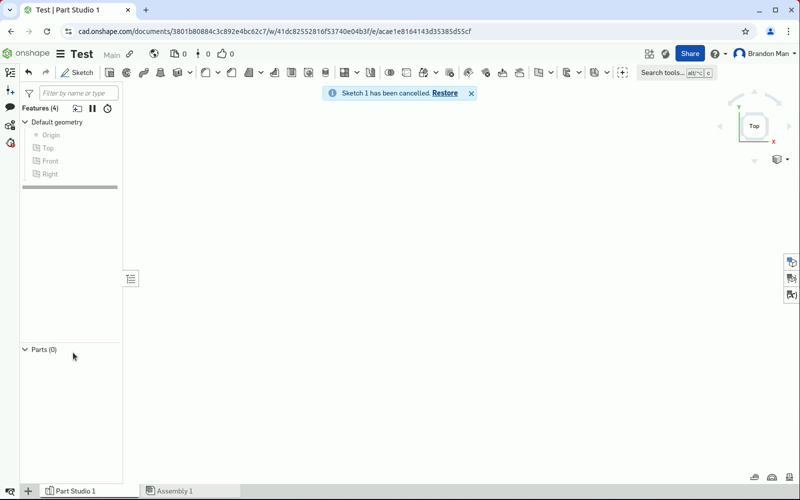
key(y)
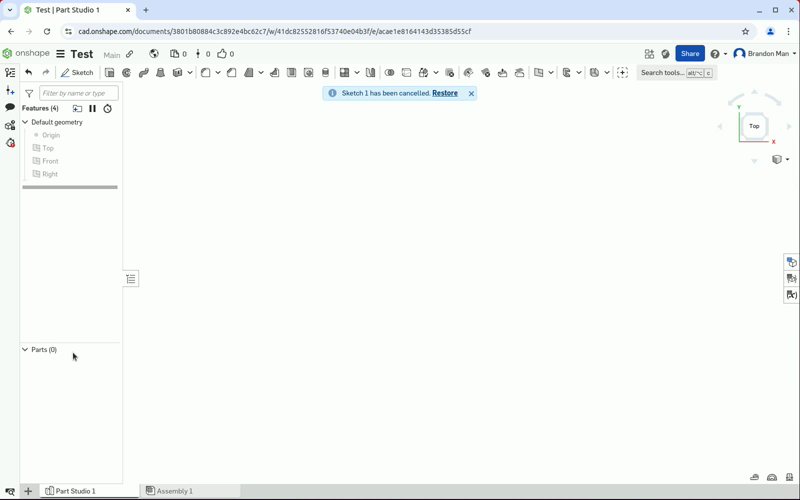
key(shift+p)
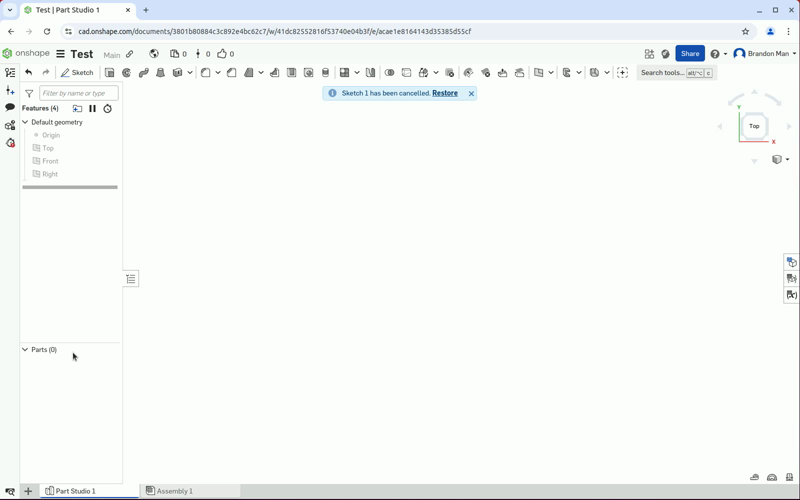
key(space)
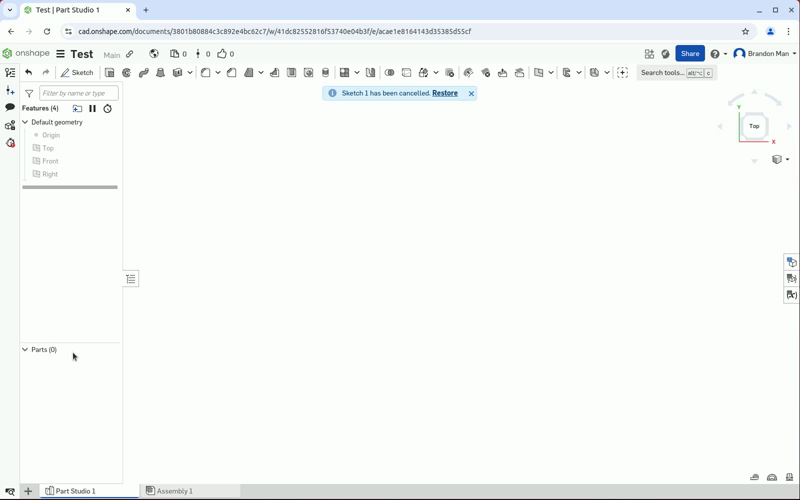
key_down(shift)
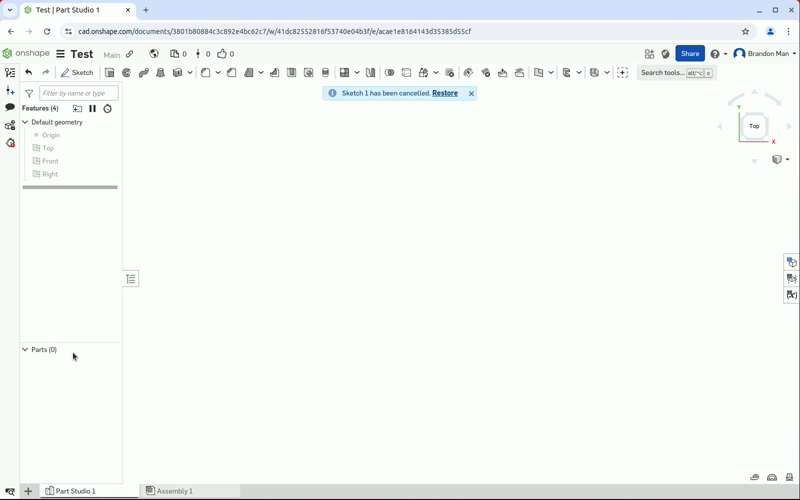
key(up)
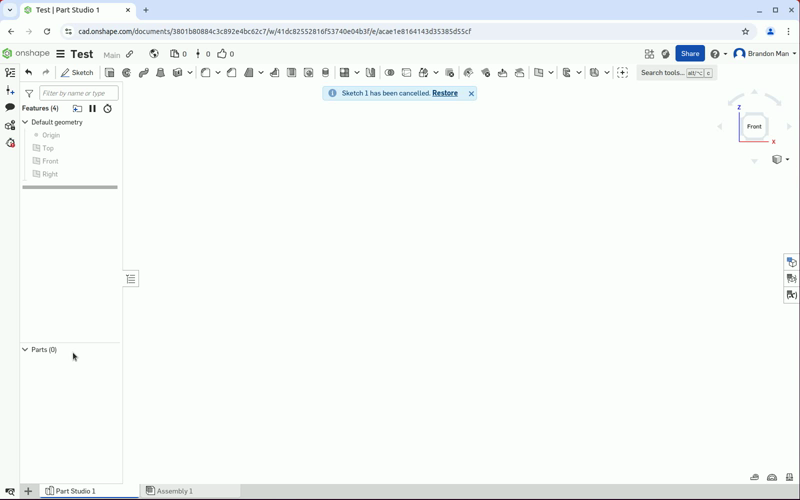
key_up(shift)
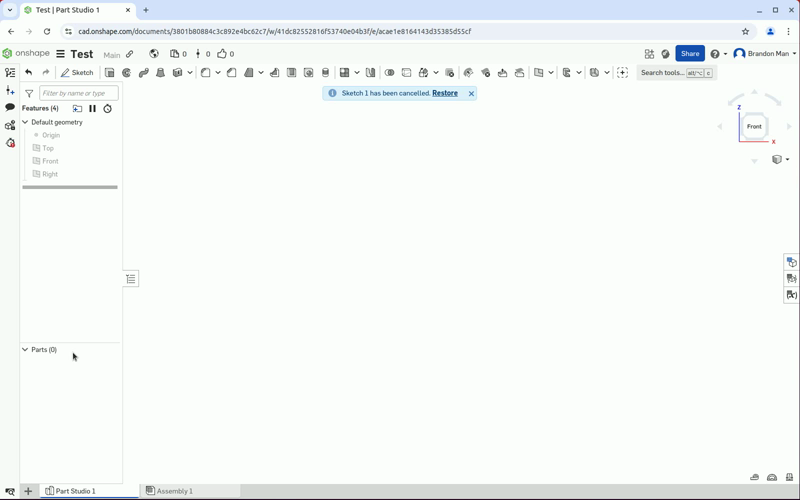
mouse_move(73, 352)
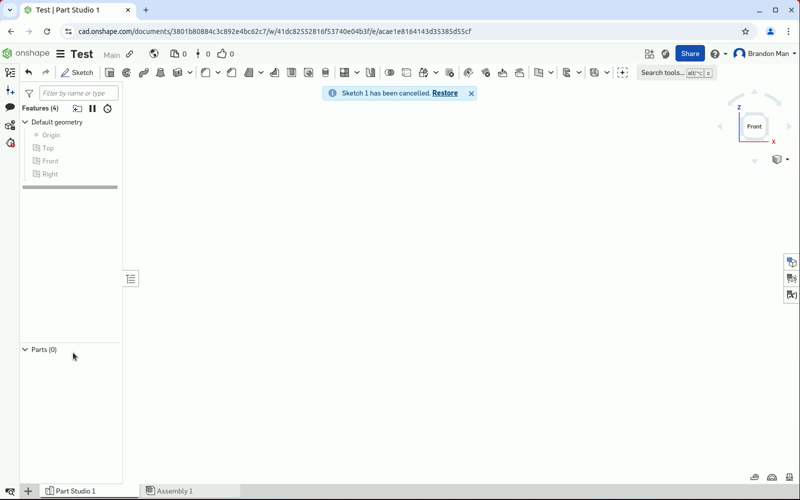
key(shift+y)
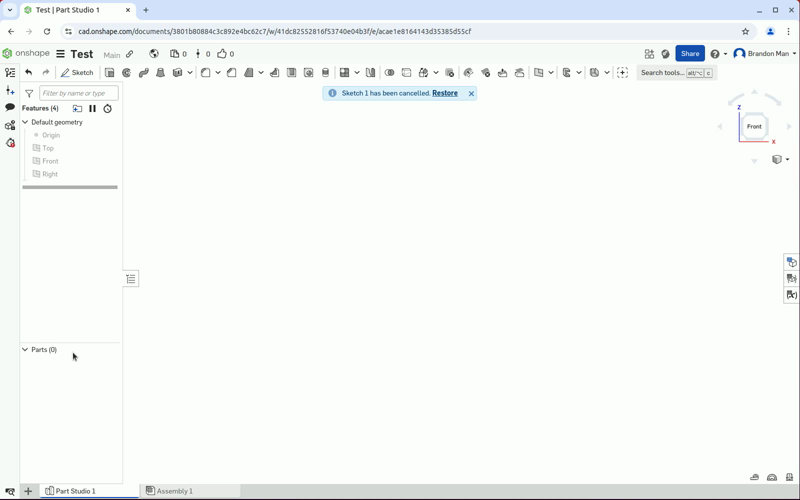
key(shift+s)
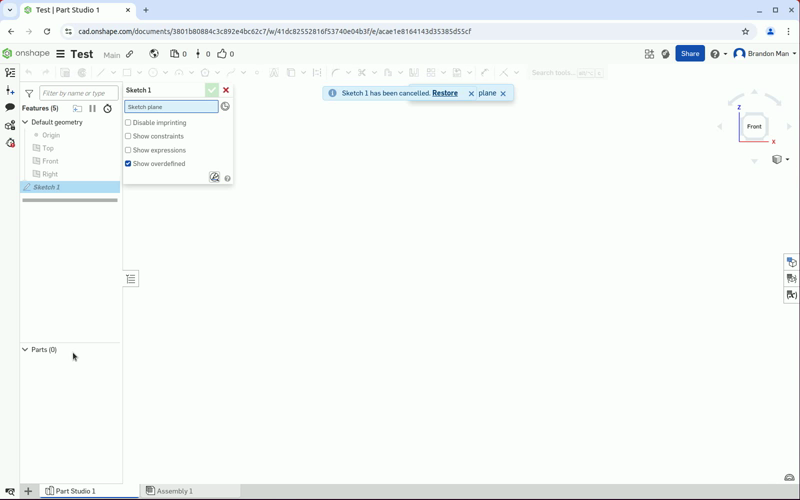
mouse_move(73, 163)
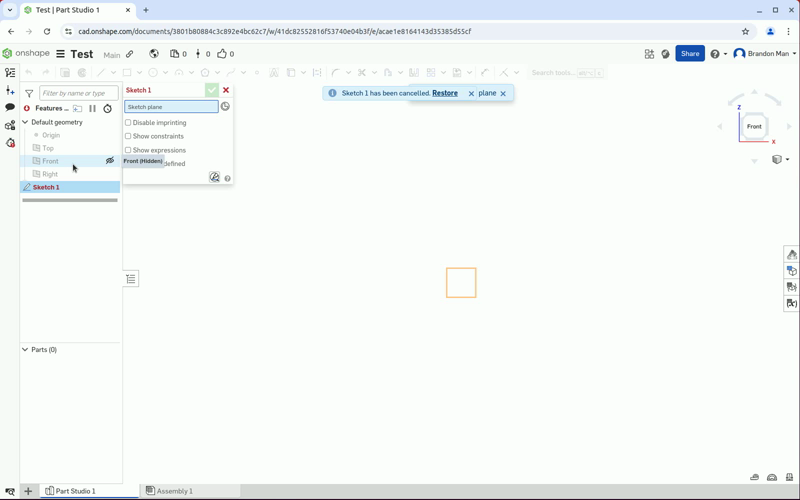
click(73, 163)
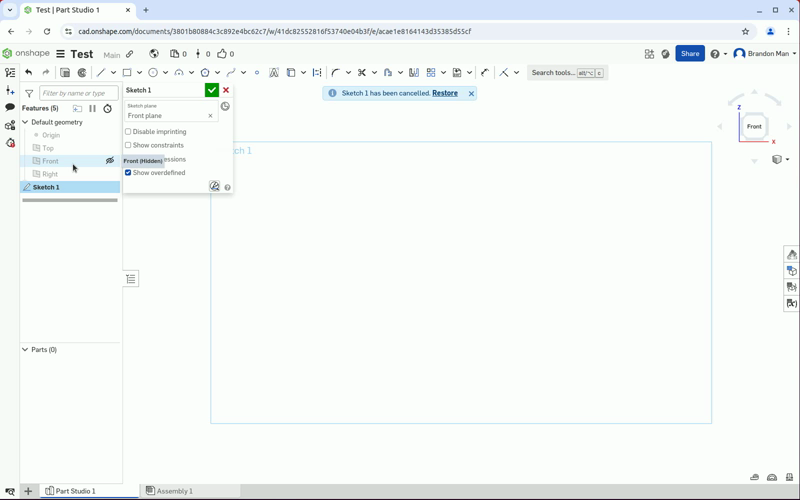
mouse_move(73, 352)
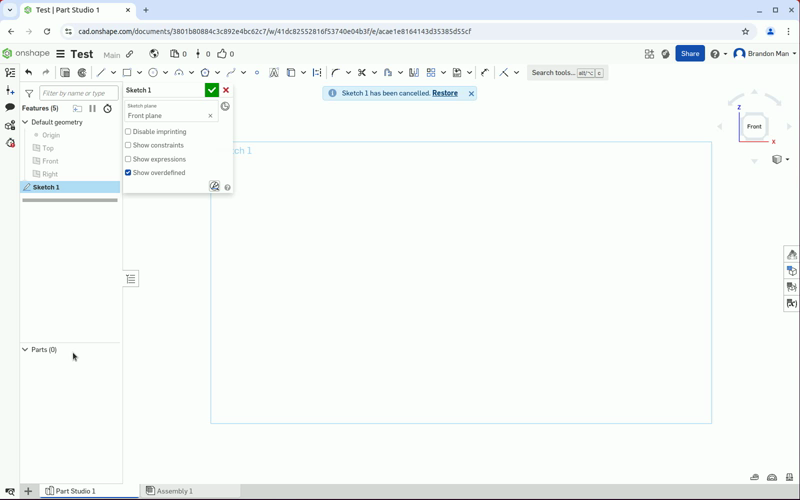
key(y)
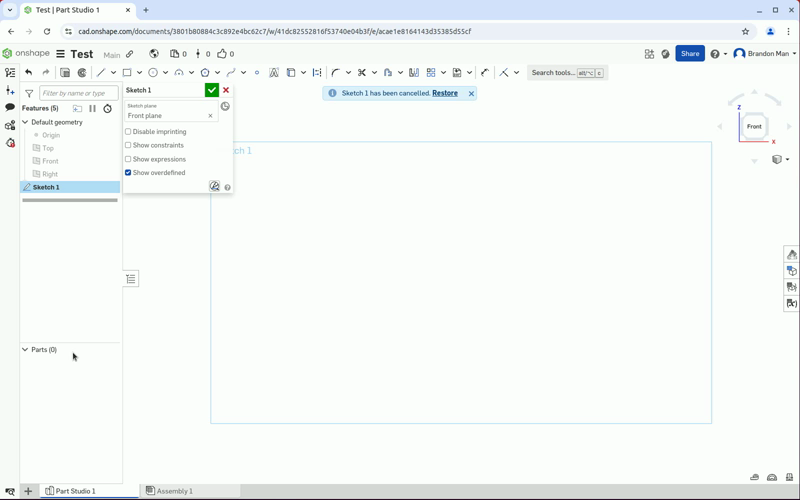
key(a)
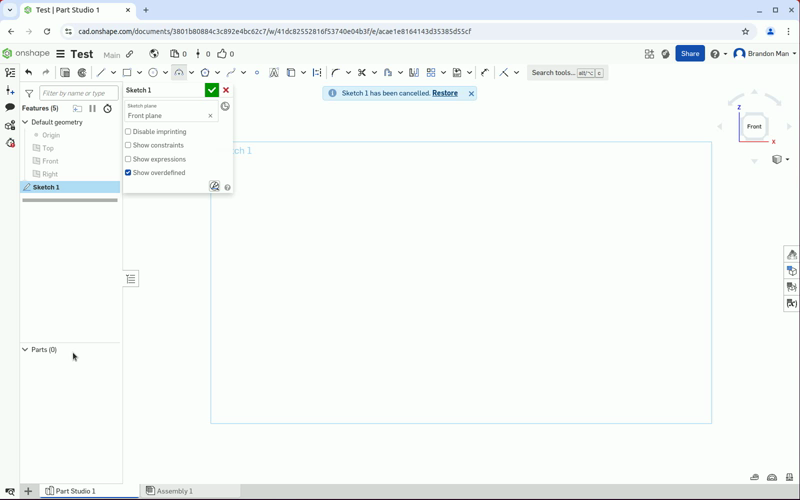
key_down(shift)
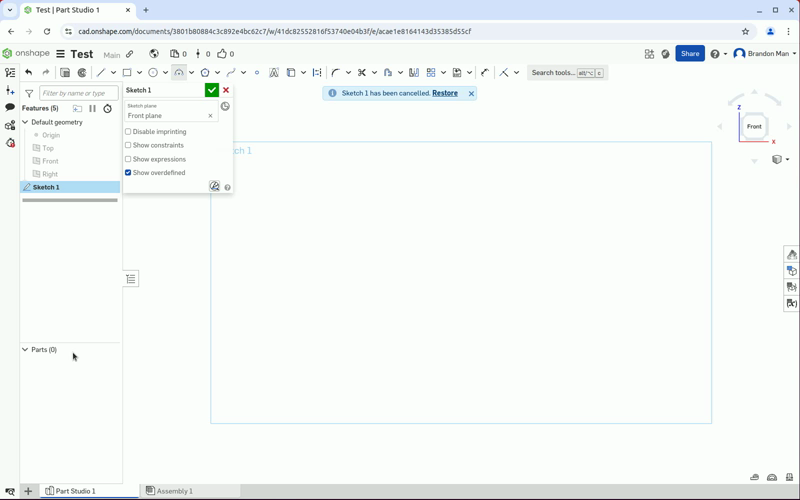
mouse_move(452, 311)
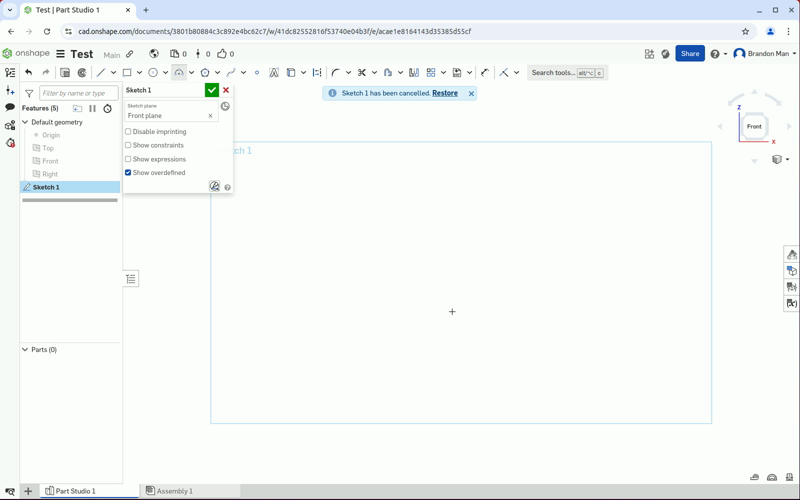
click(452, 311)
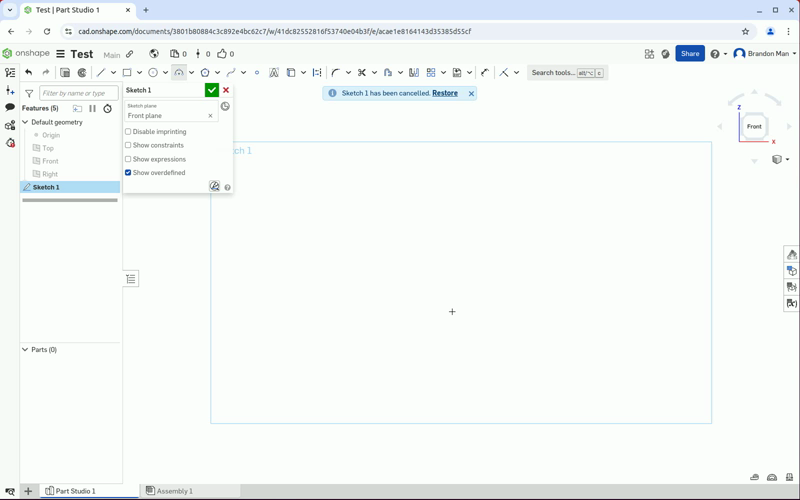
key_up(shift)
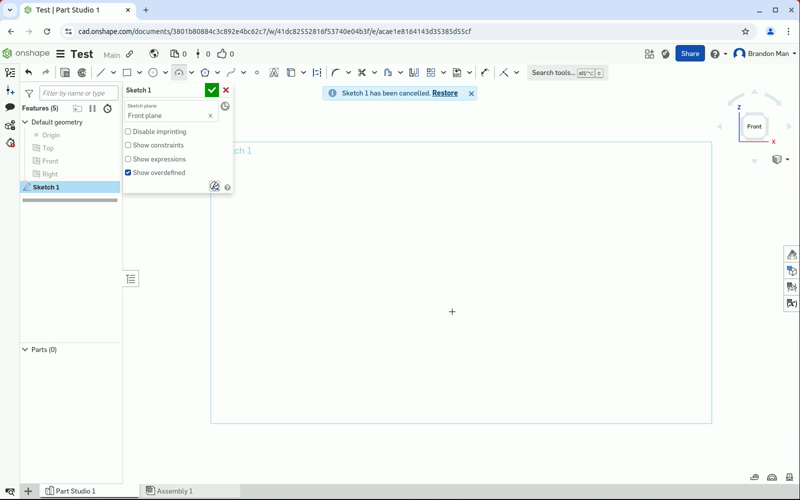
key_down(shift)
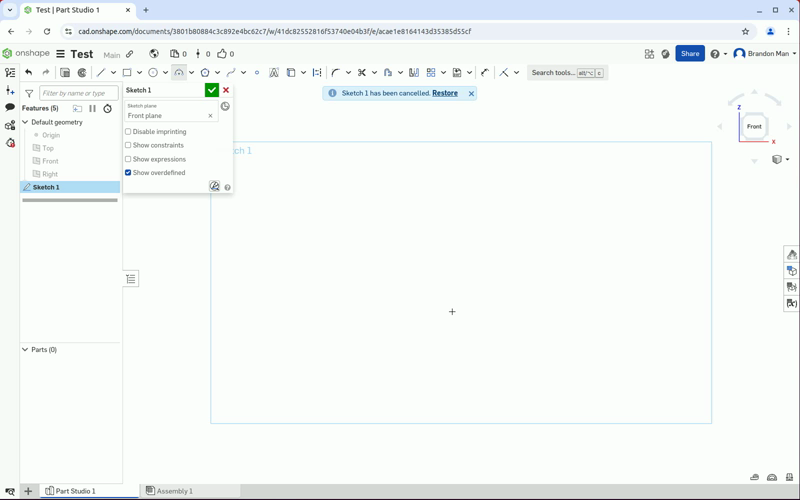
mouse_move(469, 311)
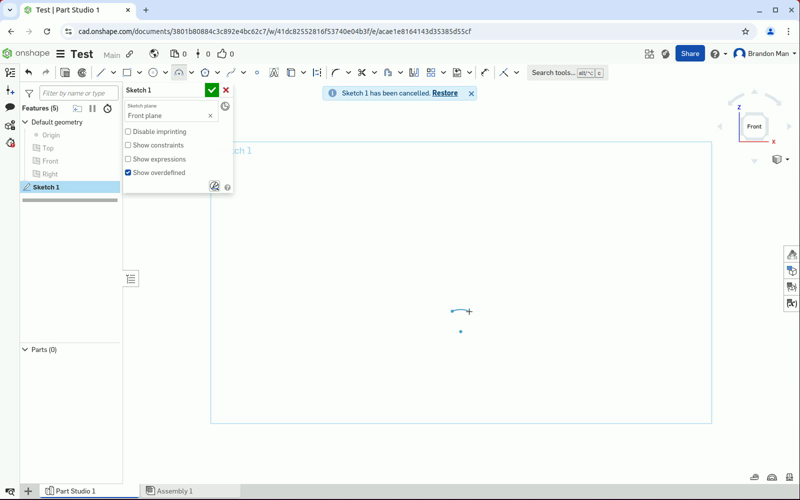
click(469, 311)
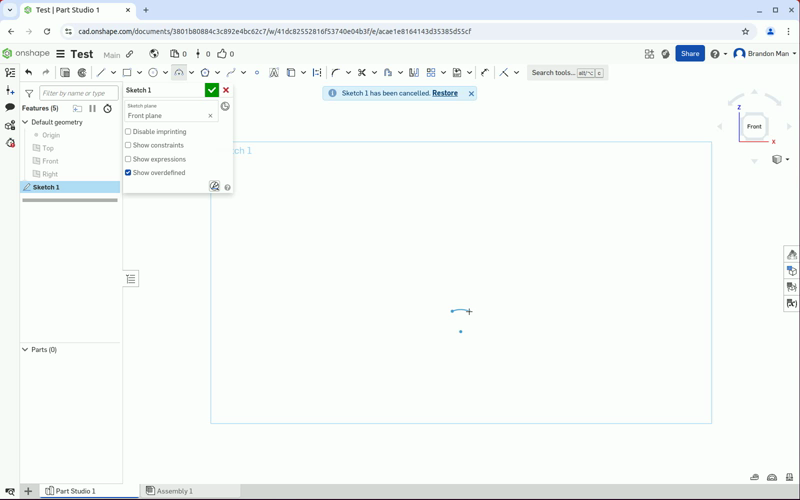
mouse_move(460, 302)
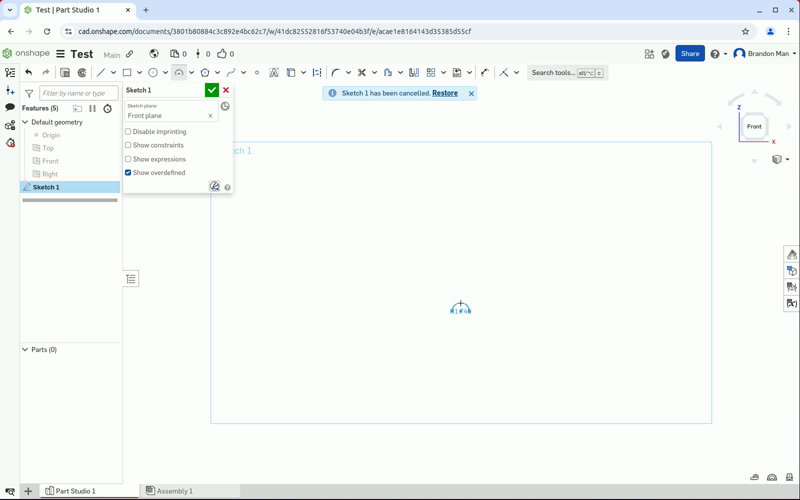
click(460, 302)
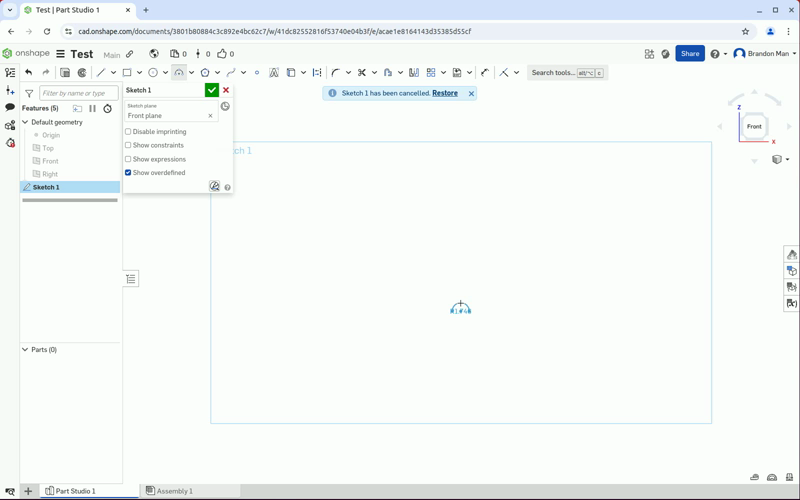
key_up(shift)
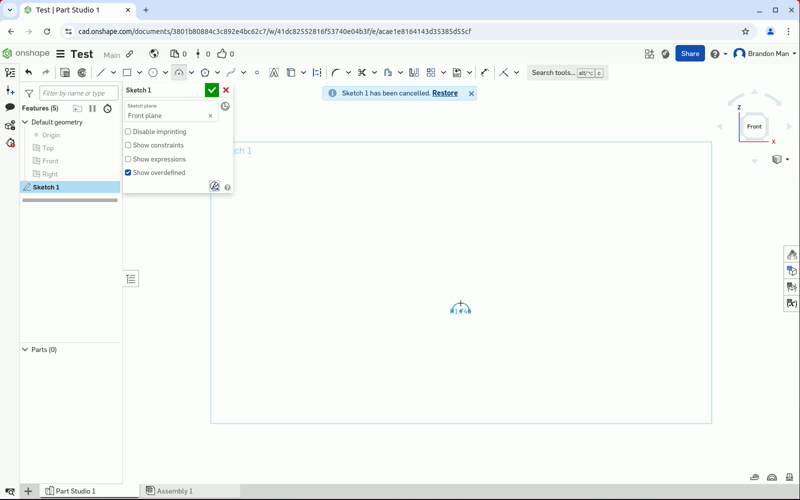
key(esc)
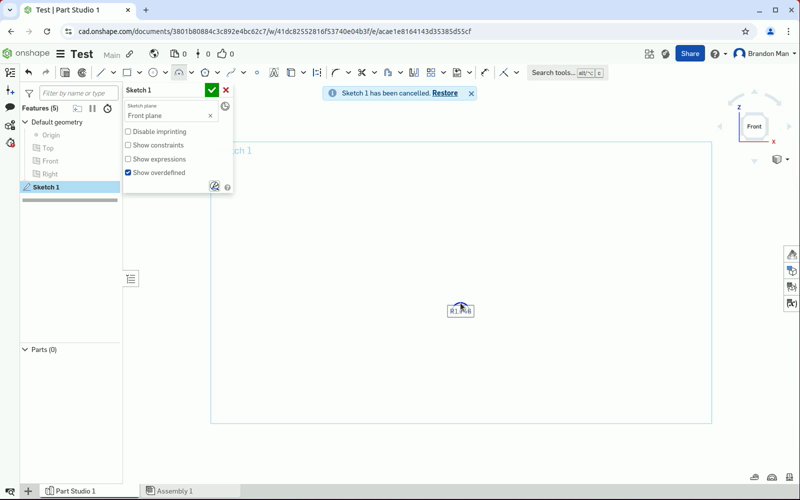
key(l)
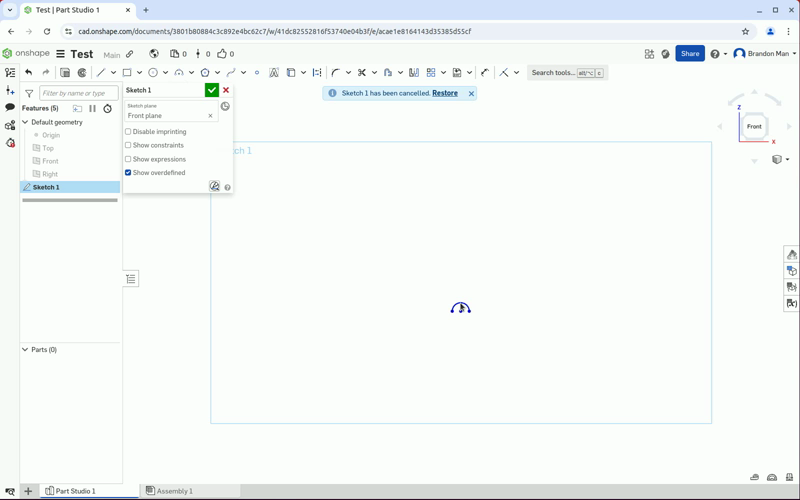
mouse_move(469, 311)
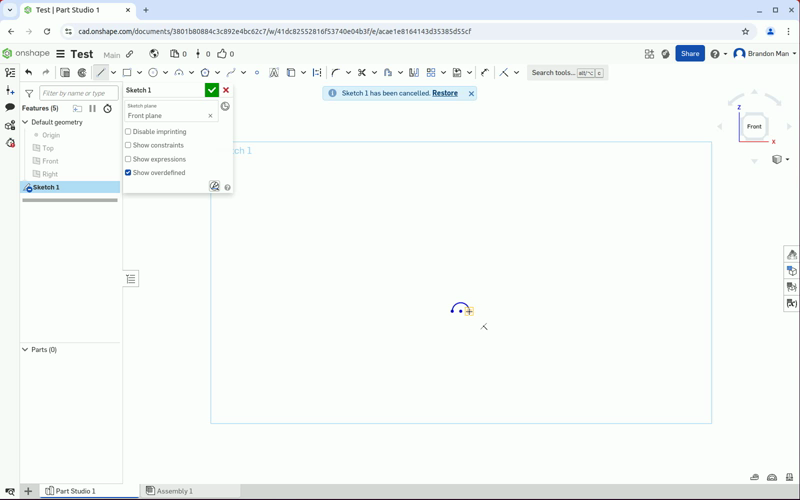
click(469, 311)
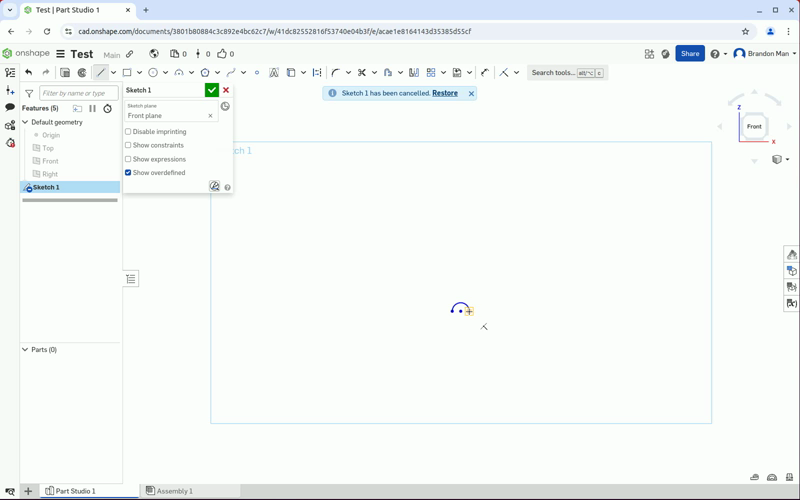
key_down(shift)
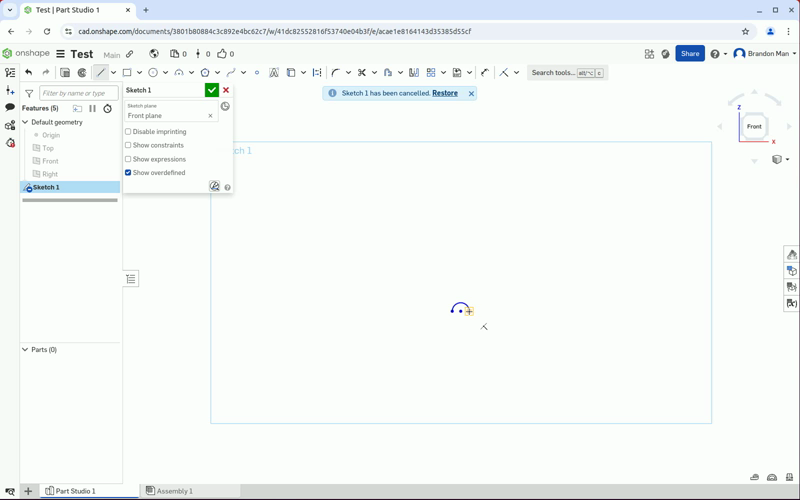
mouse_move(469, 180)
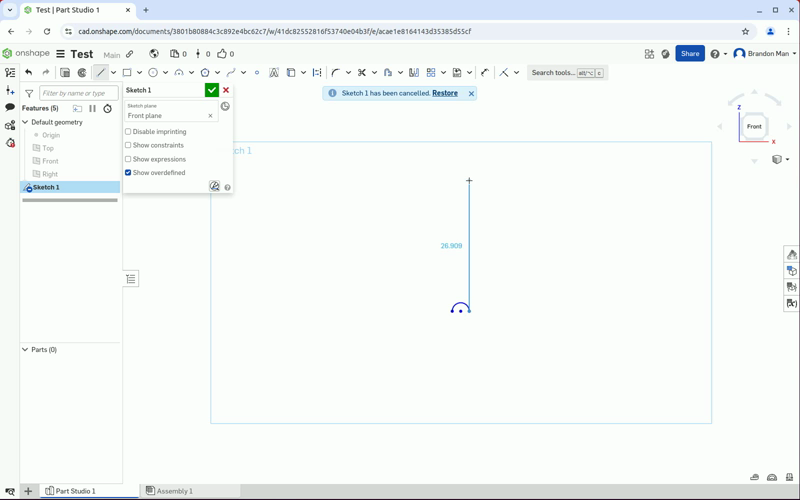
click(469, 180)
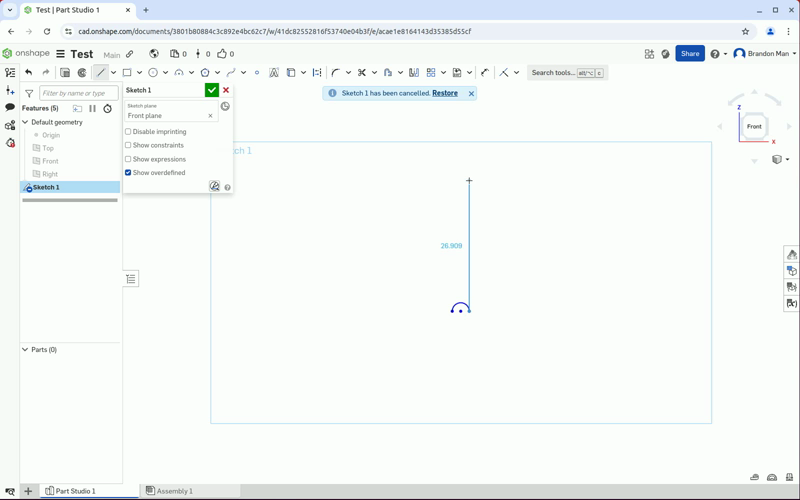
key_up(shift)
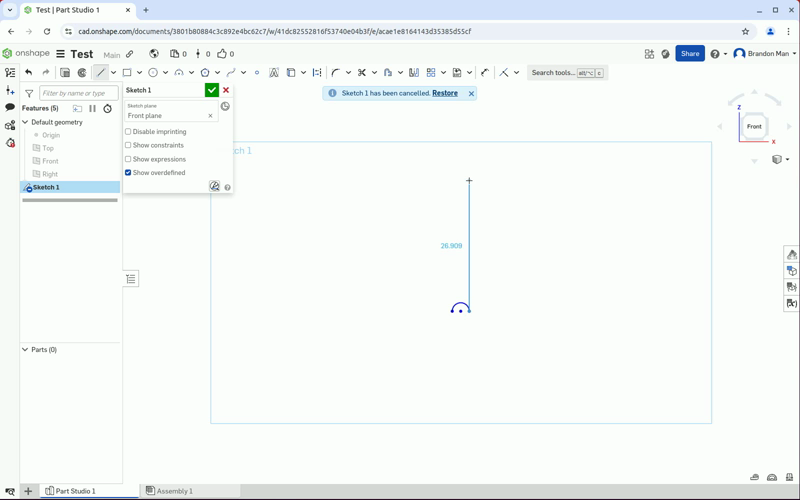
key(esc)
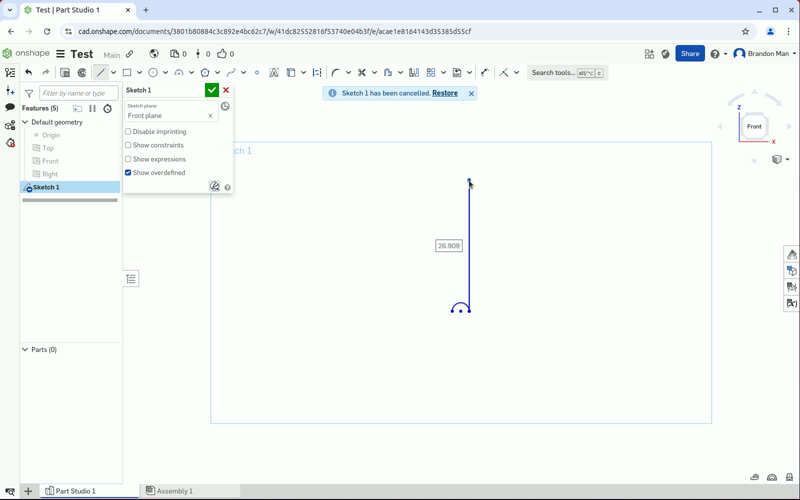
key(a)
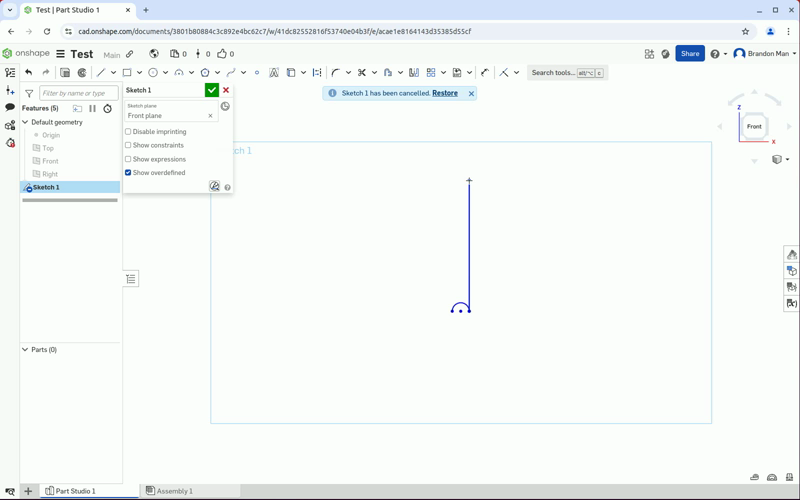
mouse_move(469, 180)
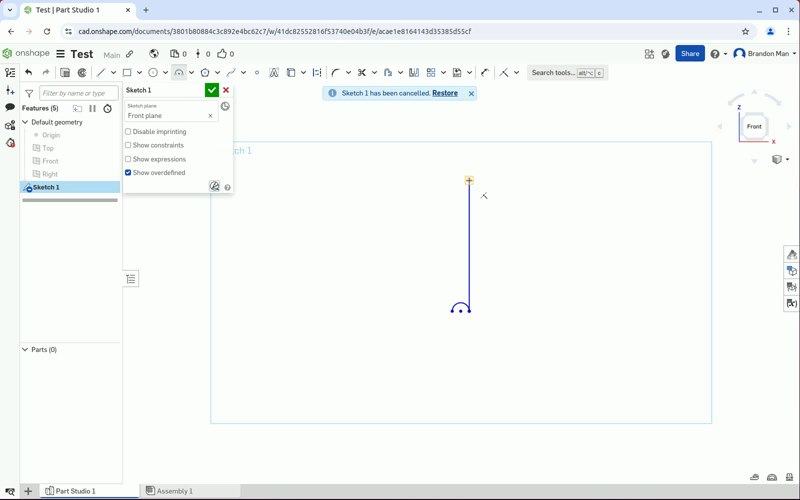
click(469, 180)
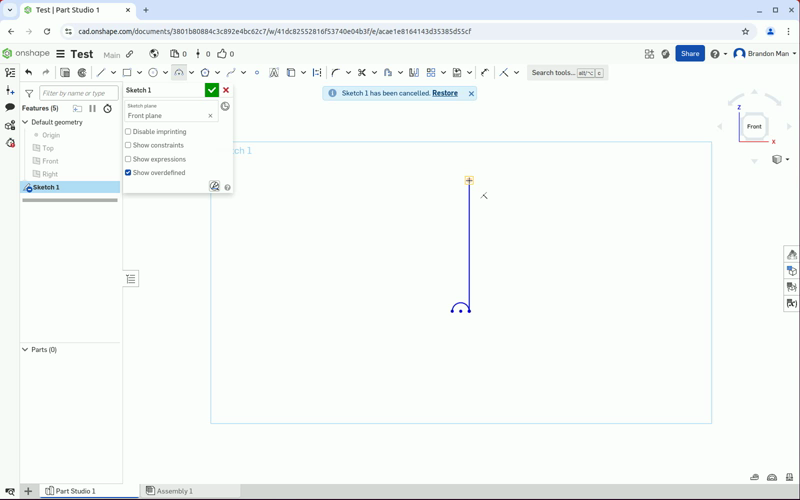
key_down(shift)
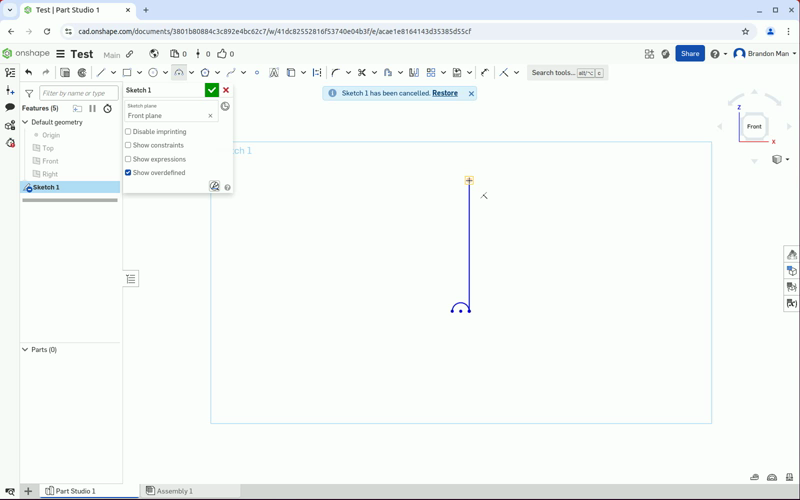
mouse_move(452, 180)
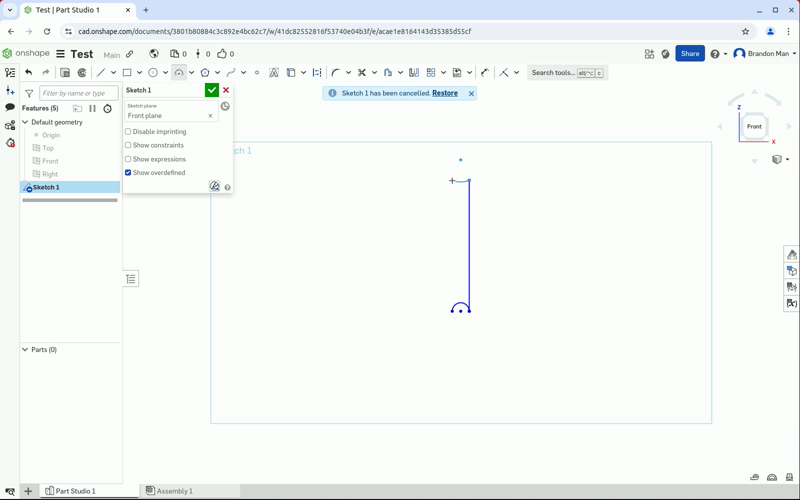
click(452, 180)
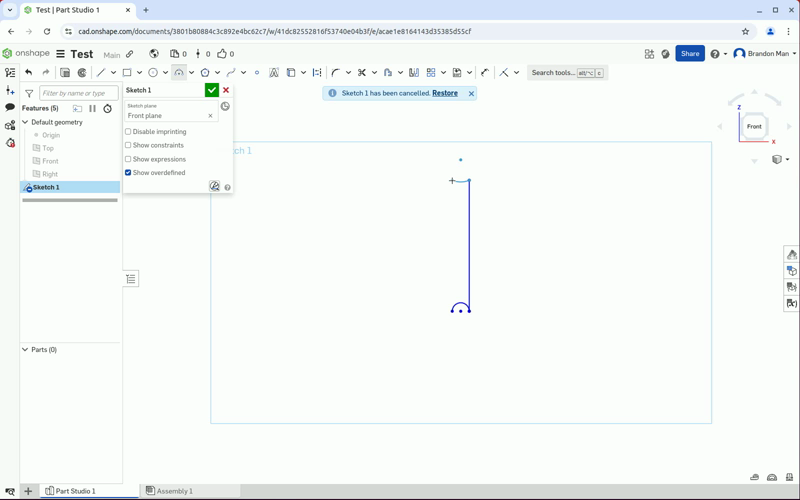
mouse_move(460, 188)
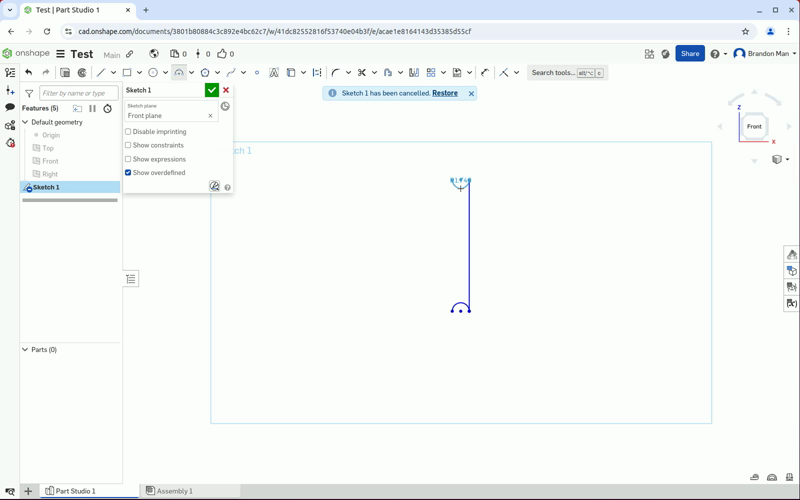
click(460, 188)
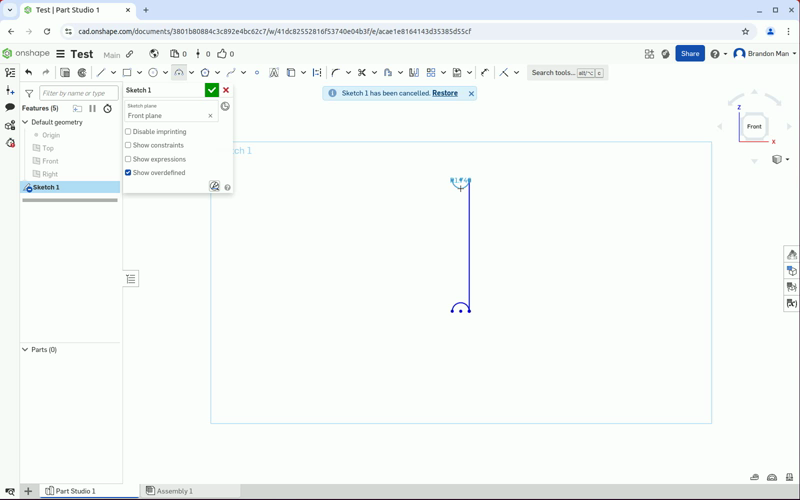
key_up(shift)
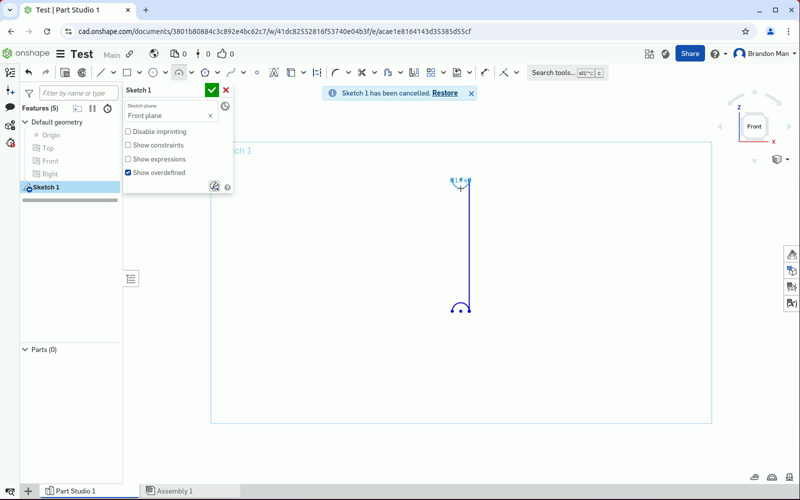
key(esc)
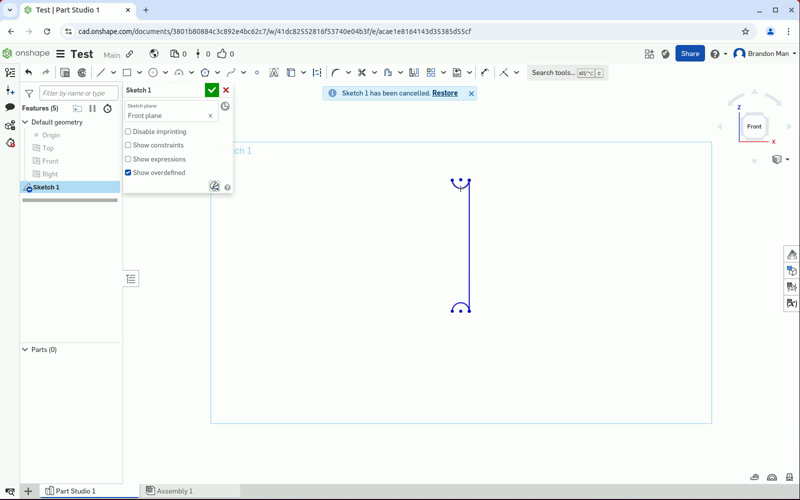
key(l)
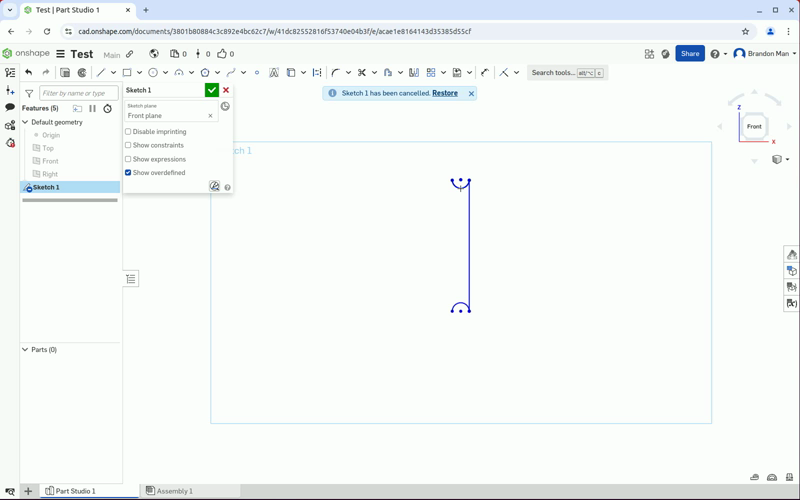
mouse_move(452, 180)
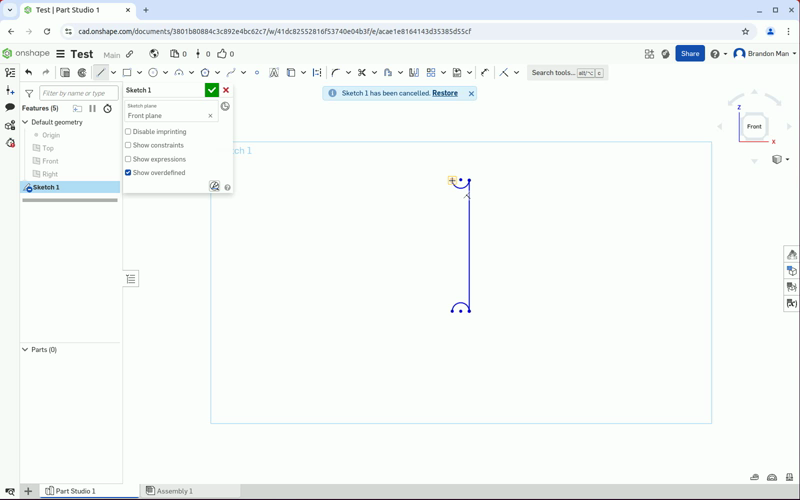
click(452, 180)
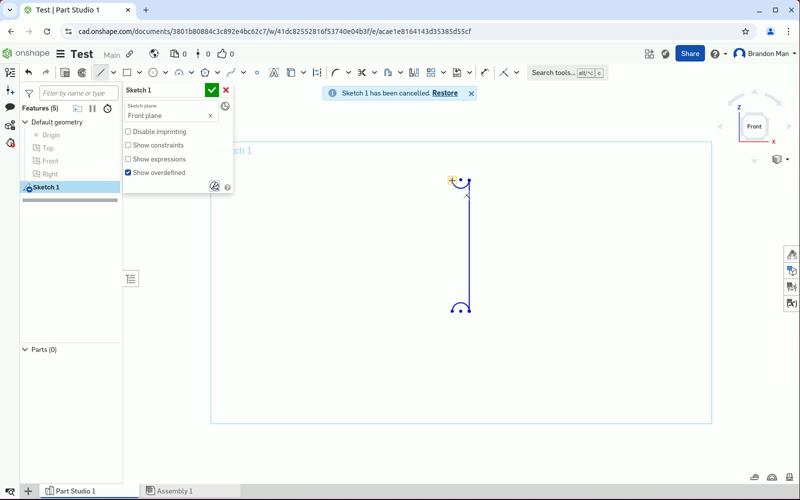
key_down(shift)
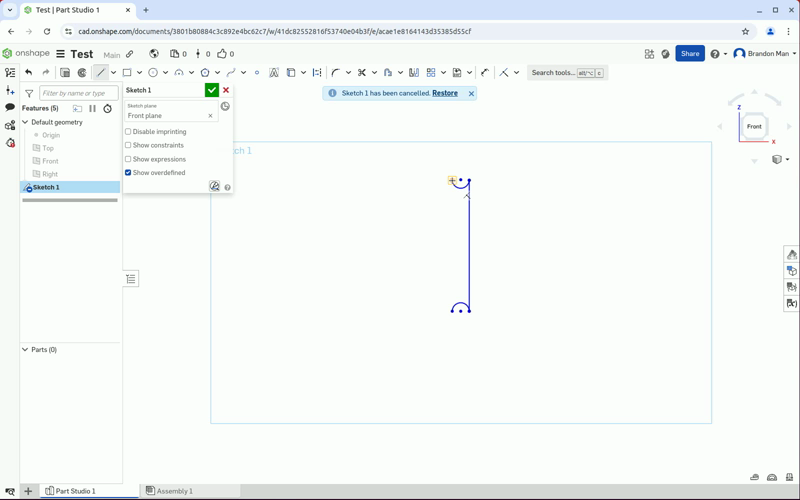
mouse_move(452, 311)
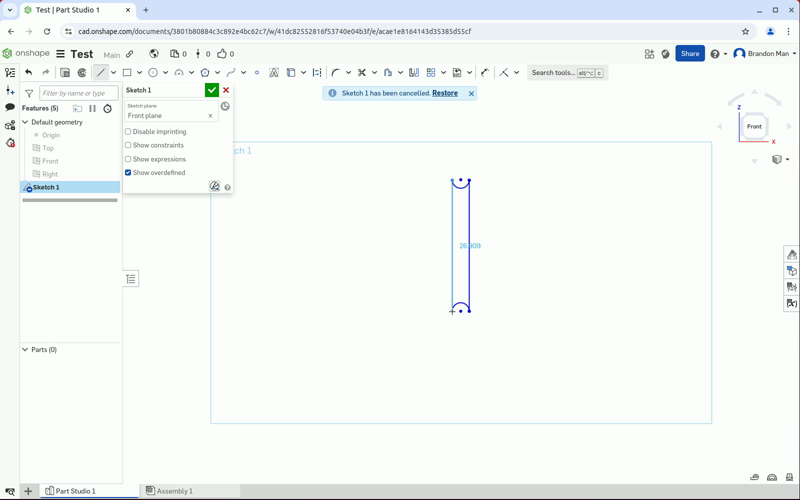
key_up(shift)
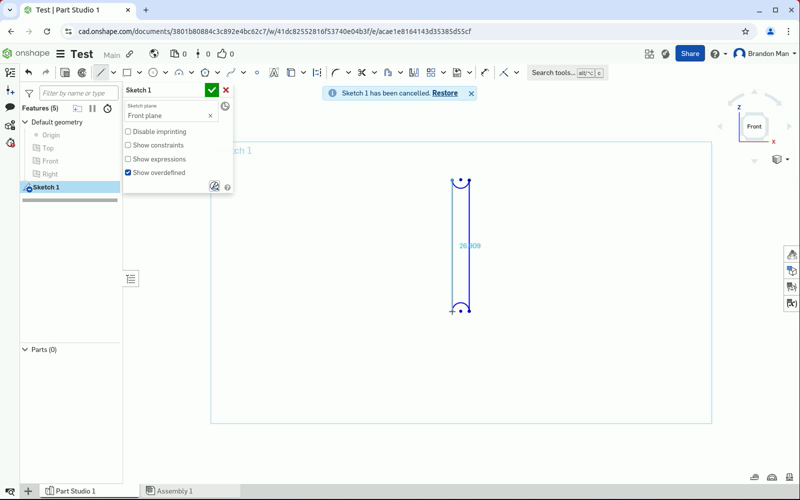
click(452, 311)
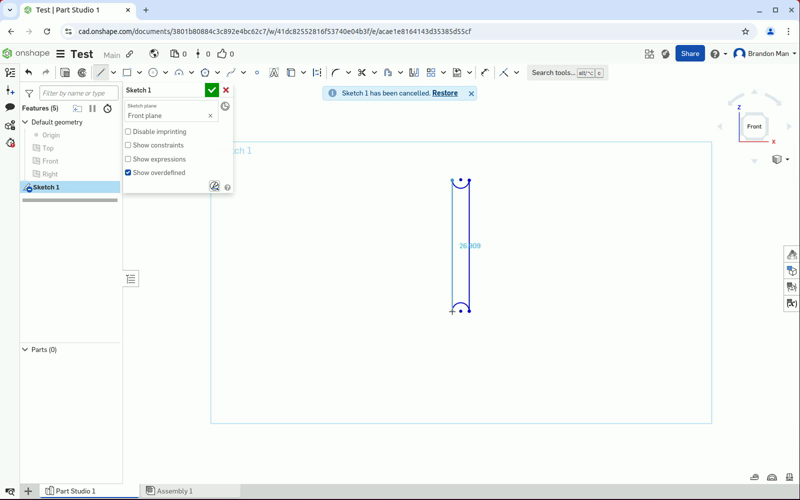
key(esc)
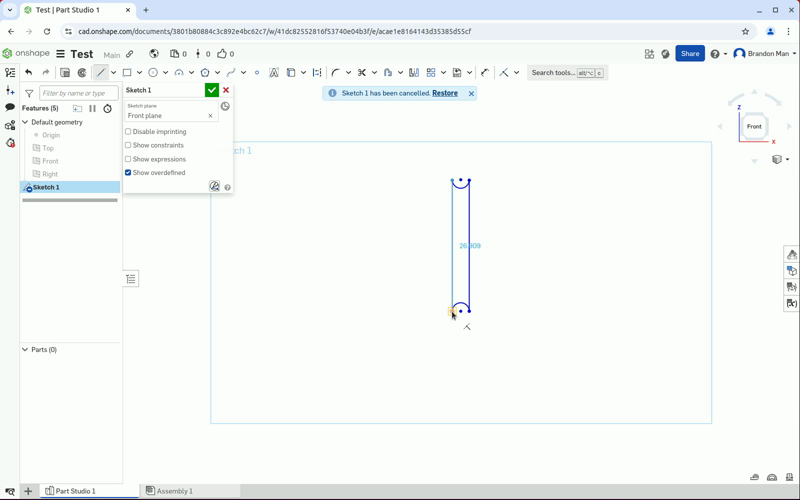
mouse_move(463, 288)
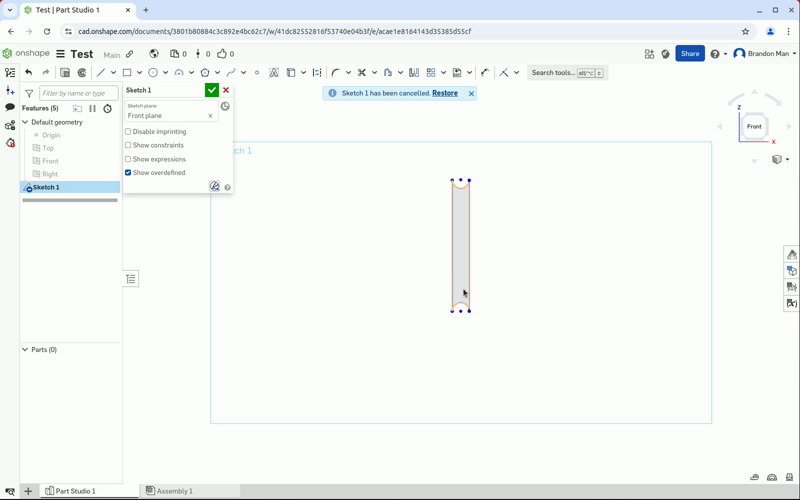
scroll(6)
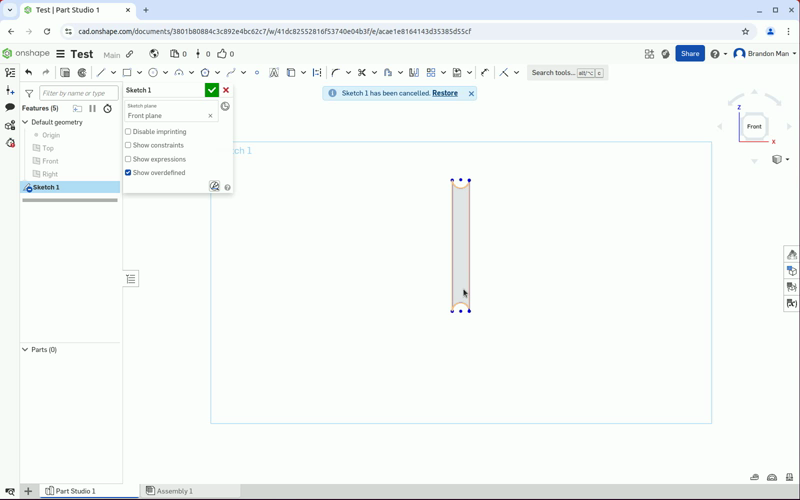
scroll(6)
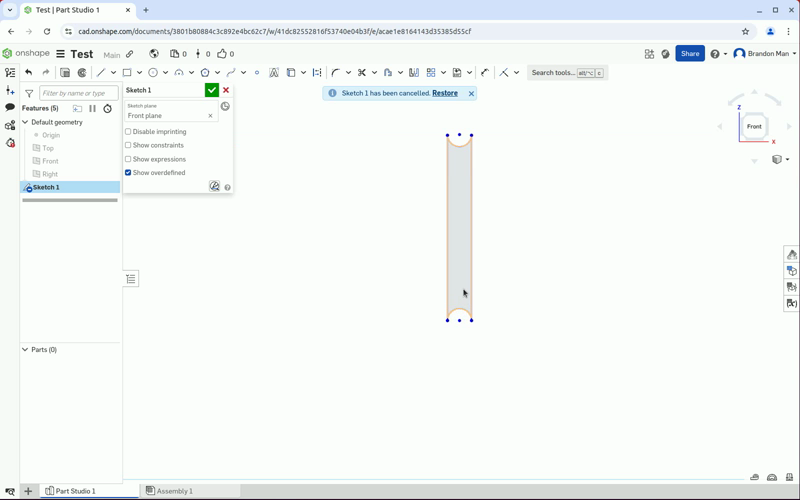
scroll(6)
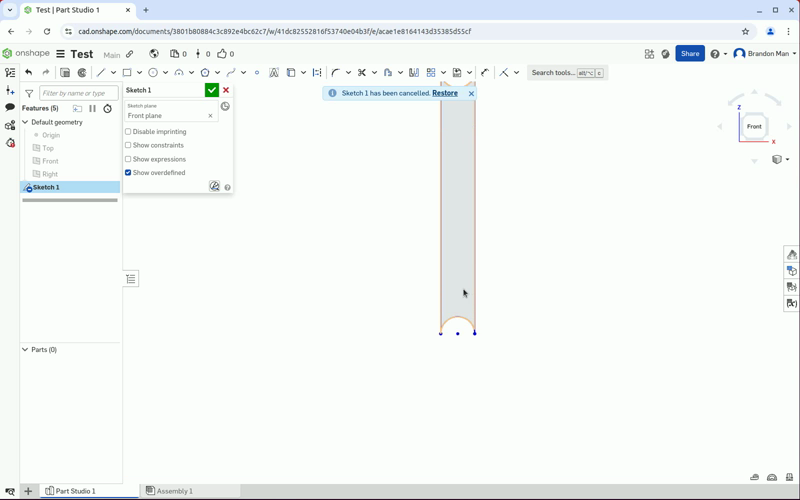
scroll(6)
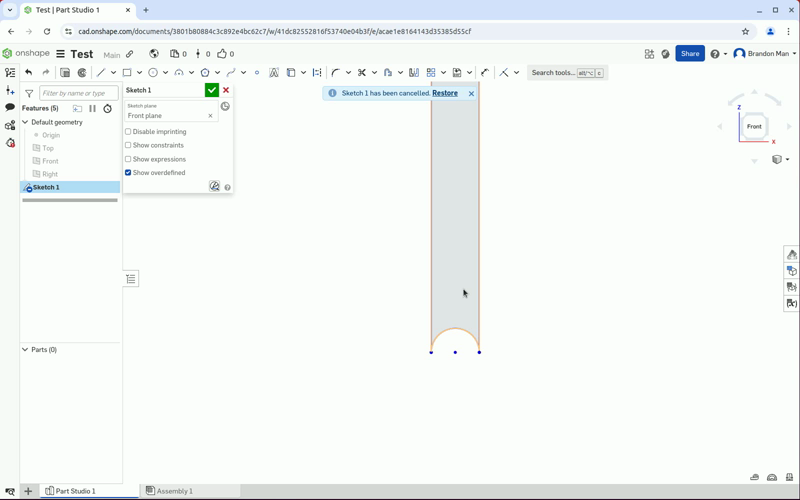
scroll(6)
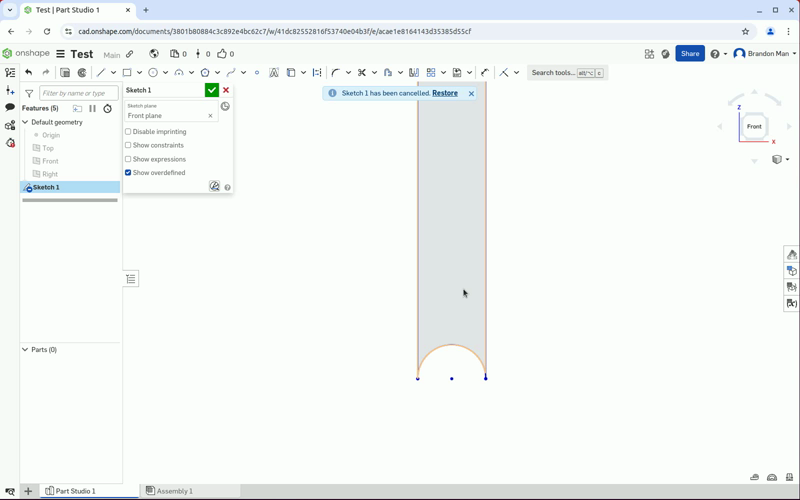
scroll(6)
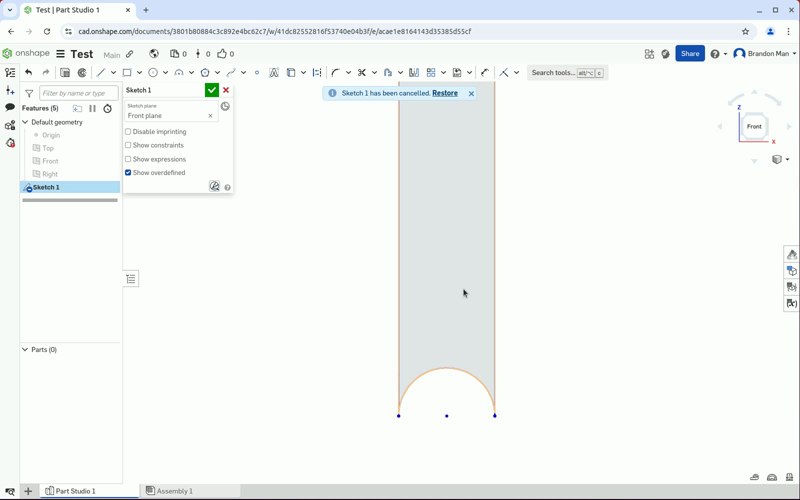
scroll(6)
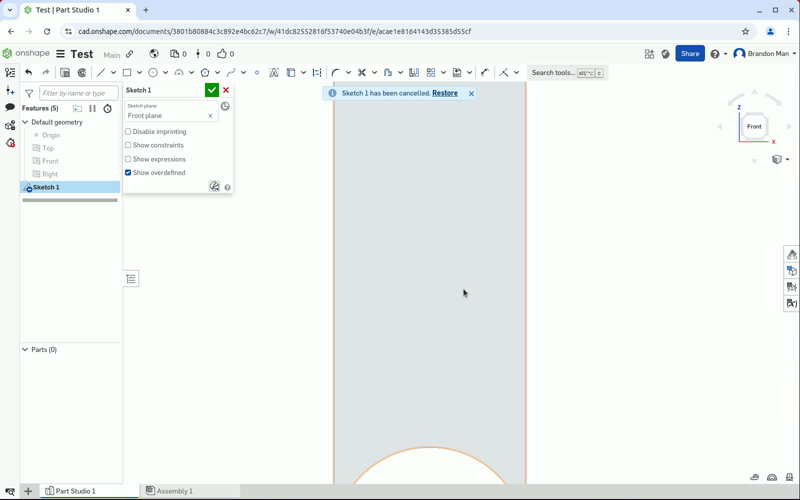
click(463, 288)
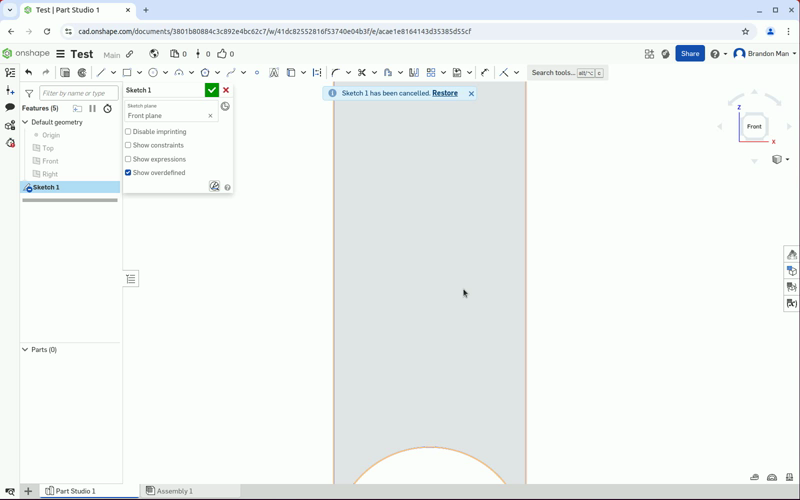
scroll(-6)
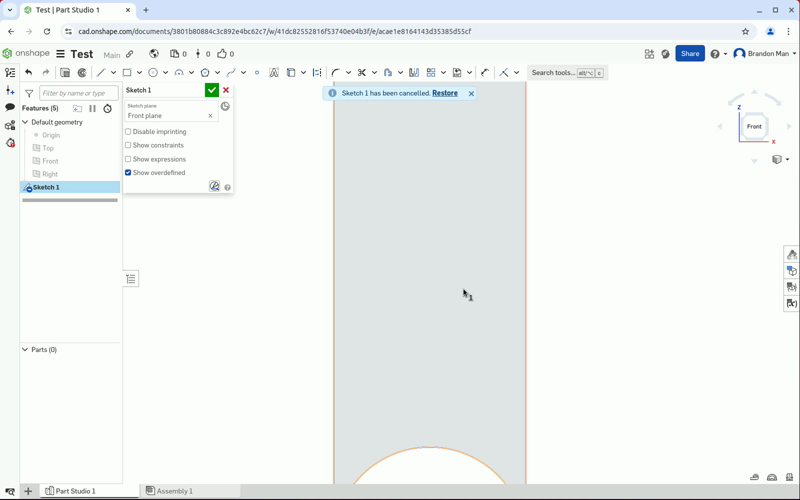
scroll(-6)
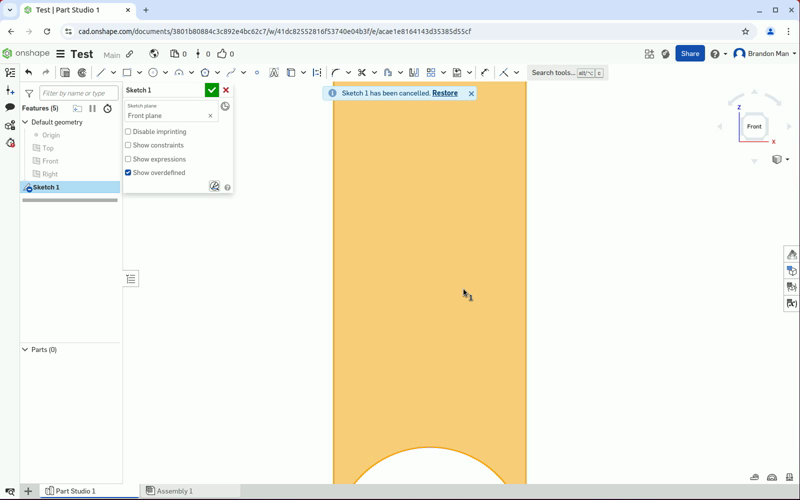
scroll(-6)
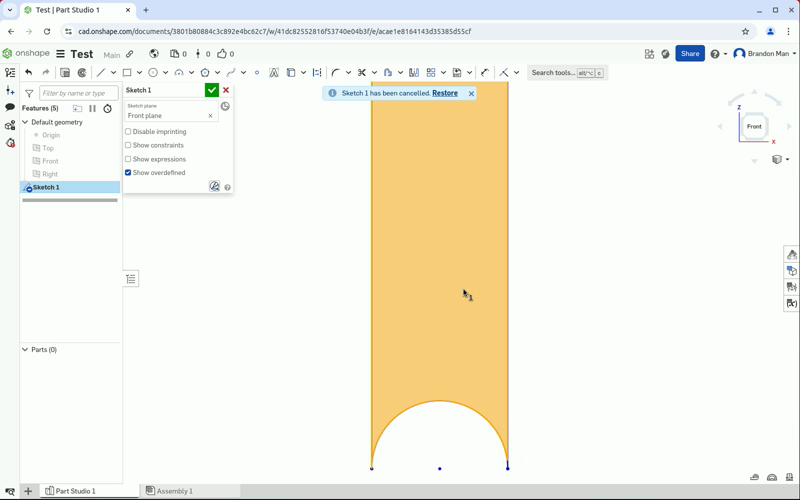
scroll(-6)
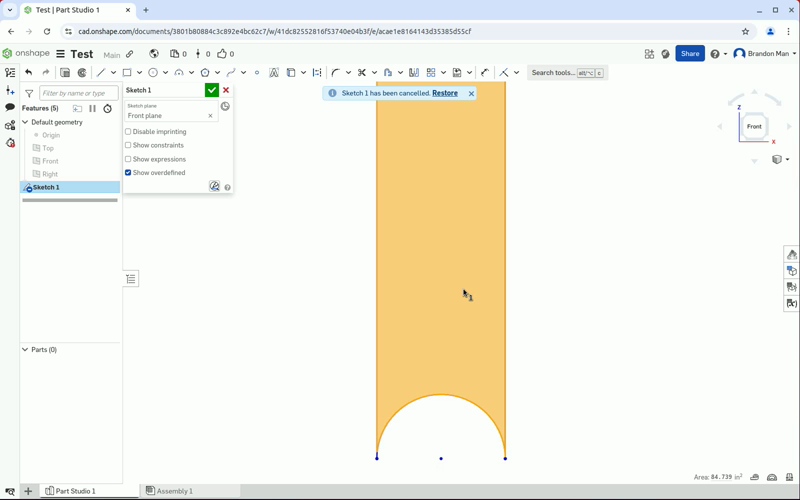
scroll(-6)
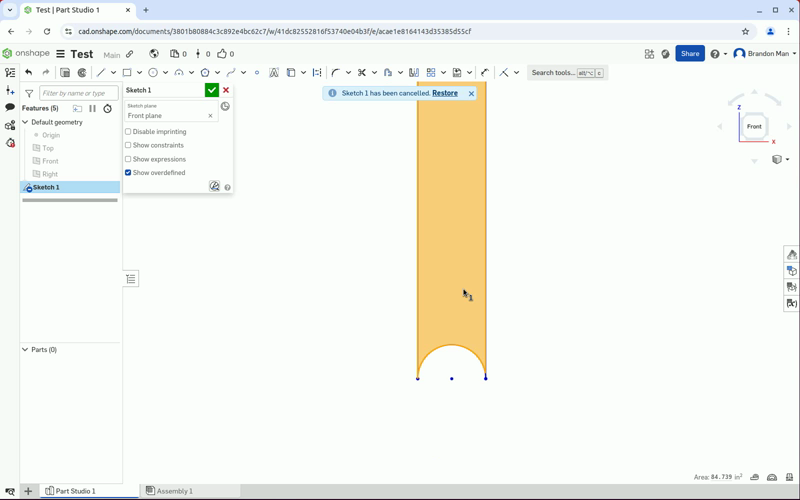
scroll(-6)
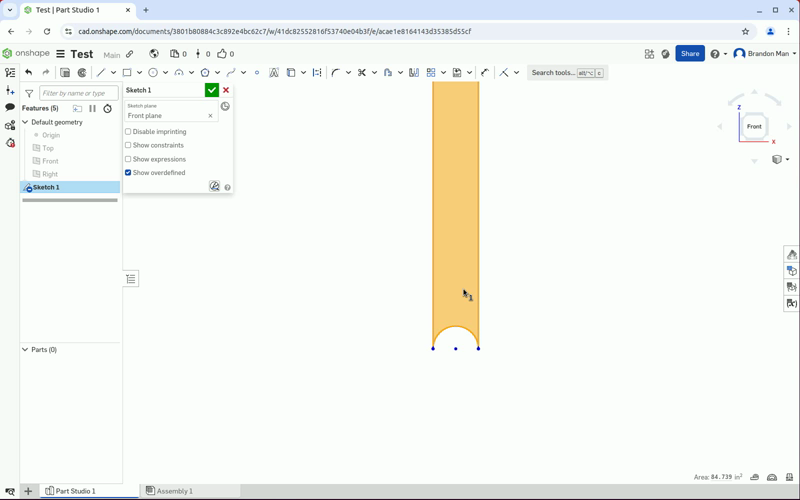
scroll(-6)
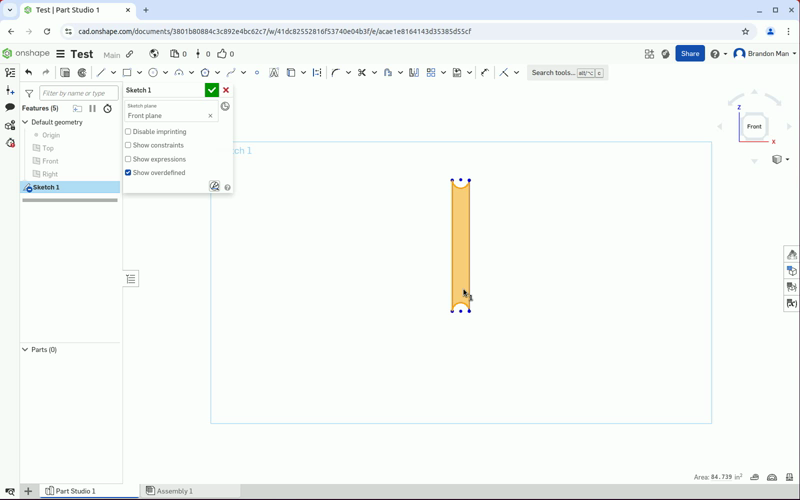
mouse_move(73, 352)
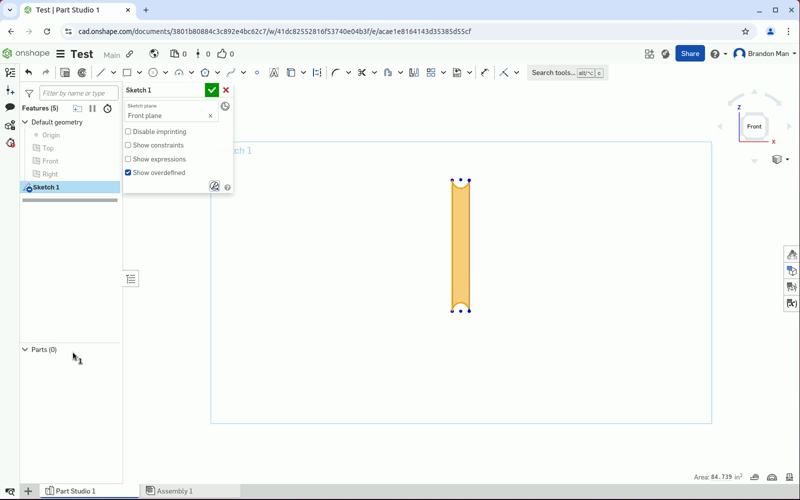
key(shift+y)
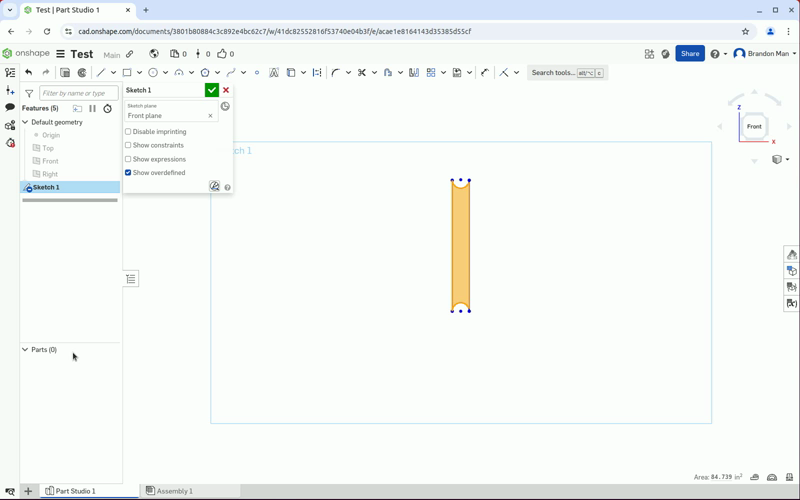
key(shift+e)
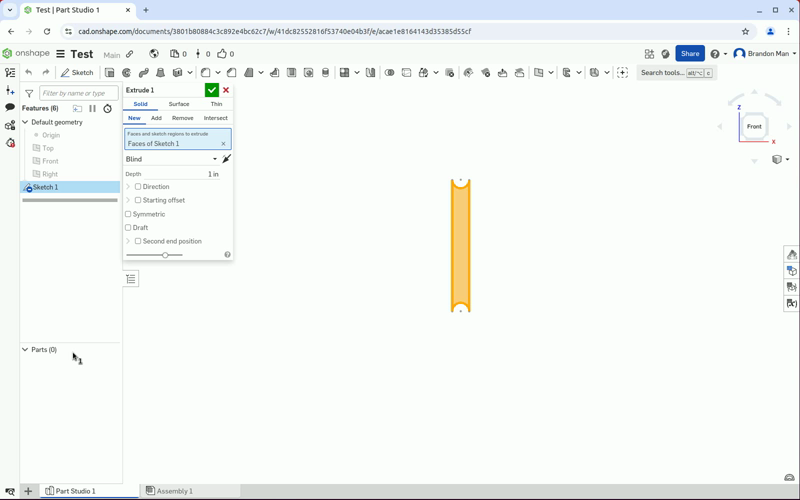
mouse_move(143, 106)
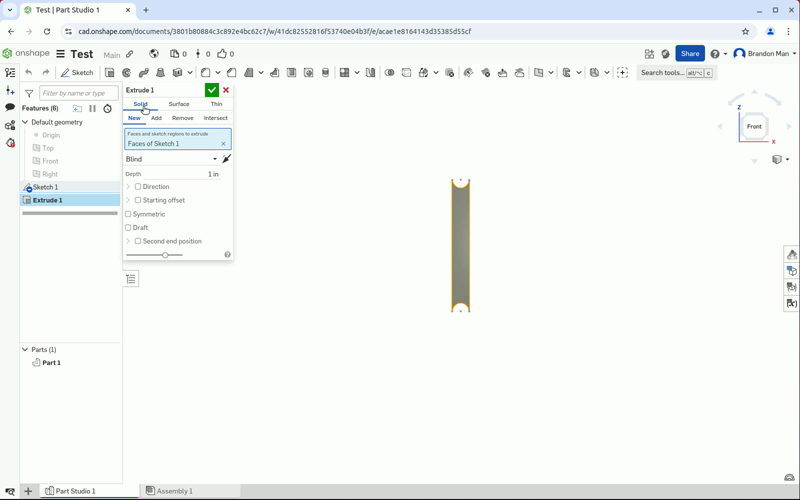
click(143, 106)
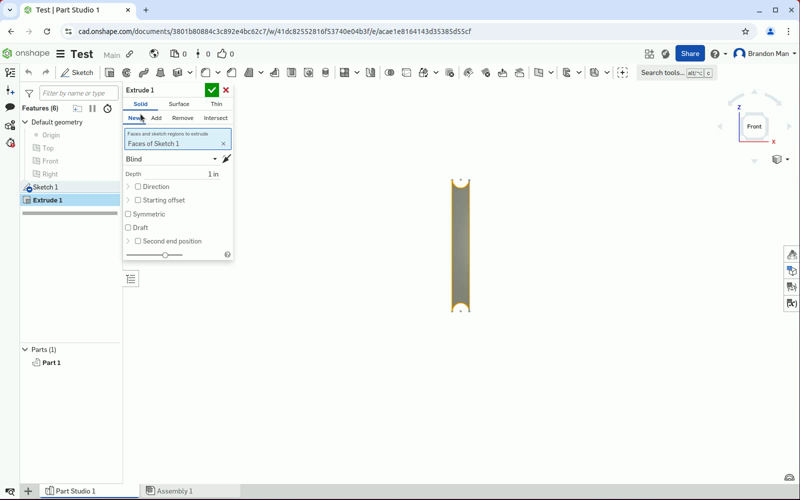
mouse_move(137, 120)
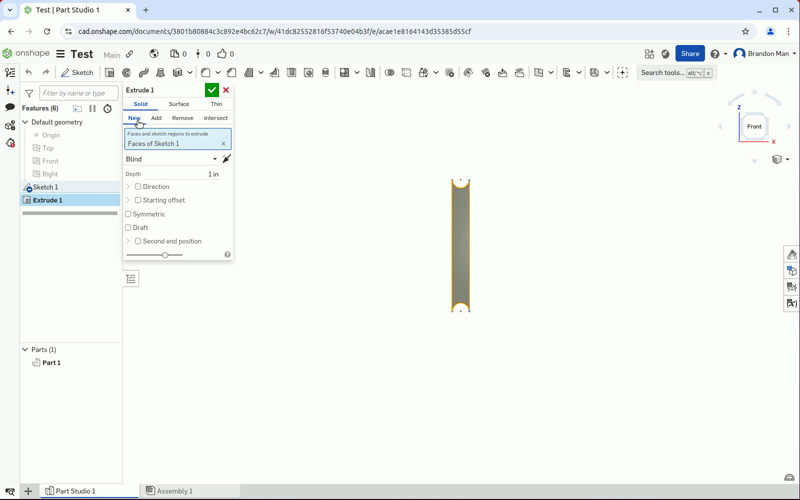
click(137, 120)
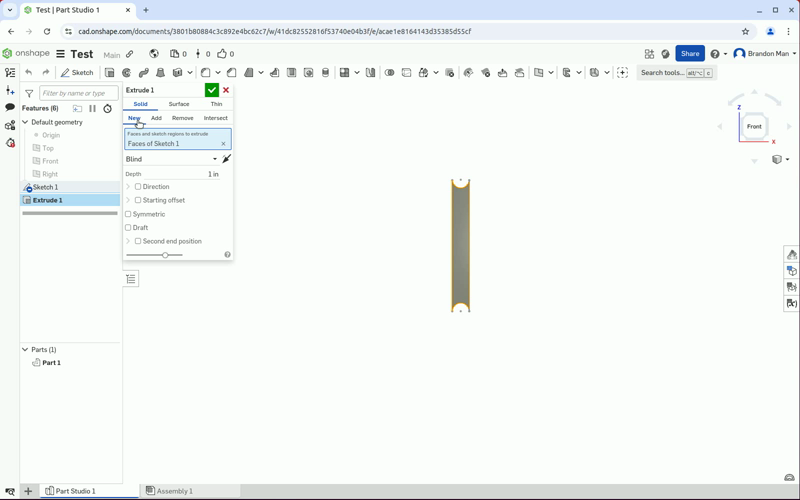
key(tab, 4)
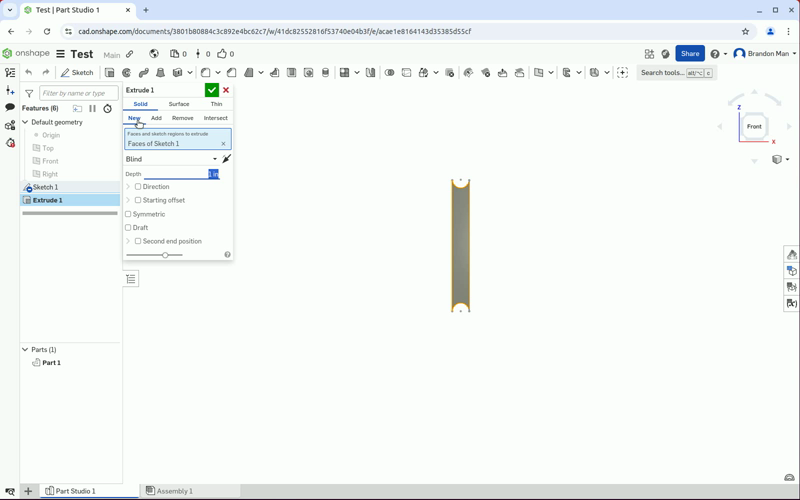
text(1.444)
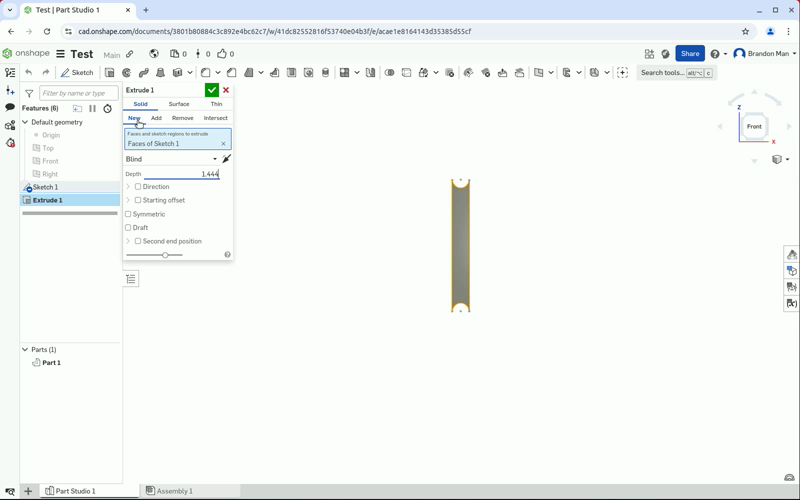
key(enter)
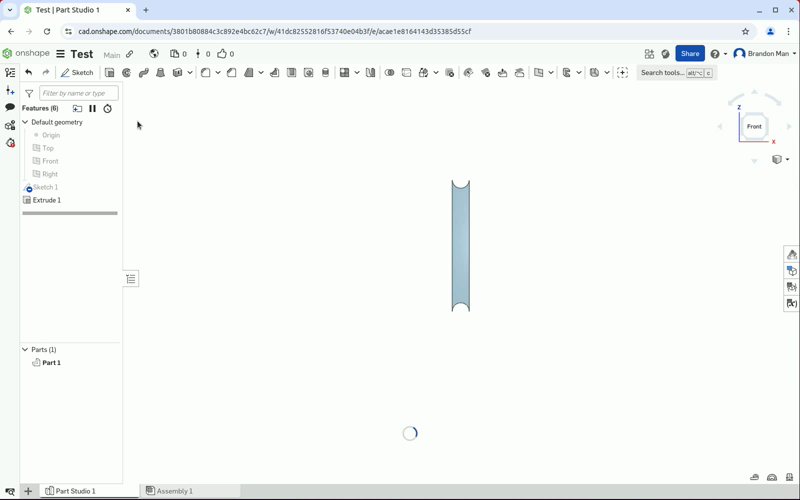
key(shift+h)
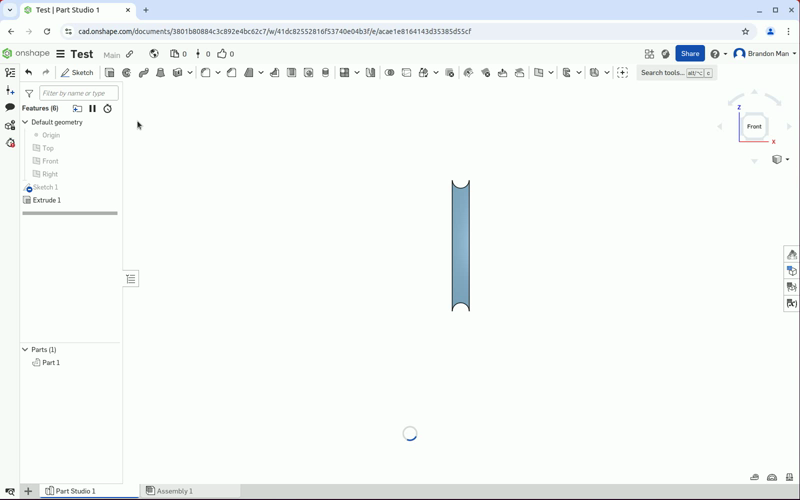
key(shift+h)
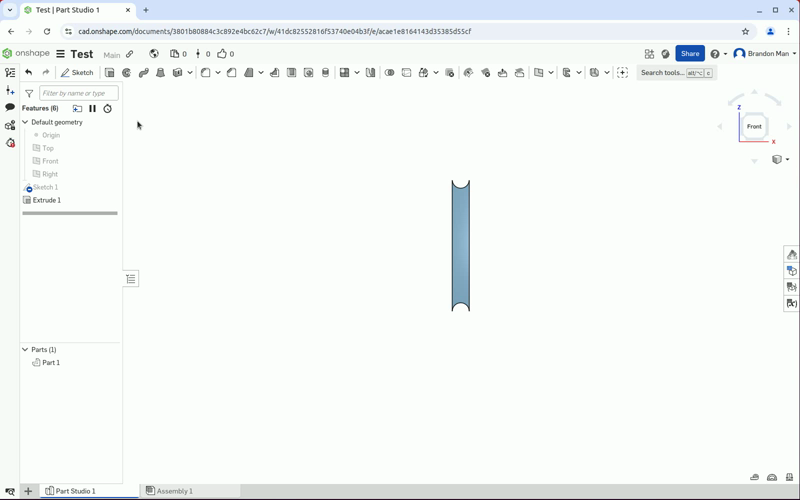
mouse_move(73, 189)
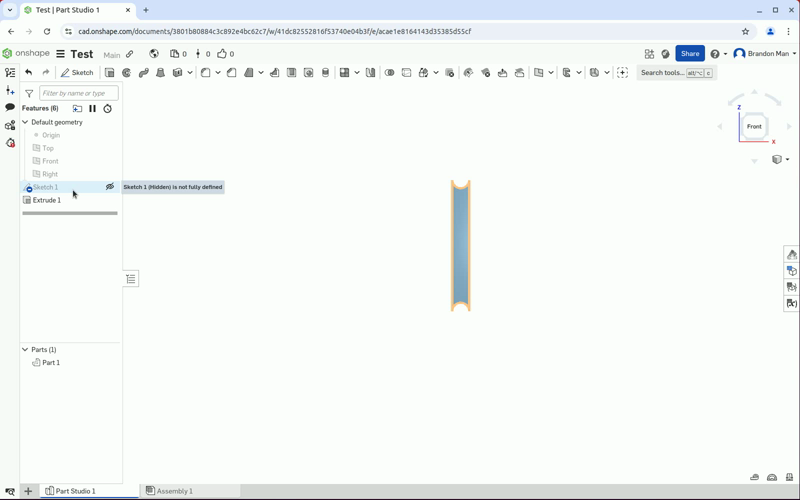
click(73, 189)
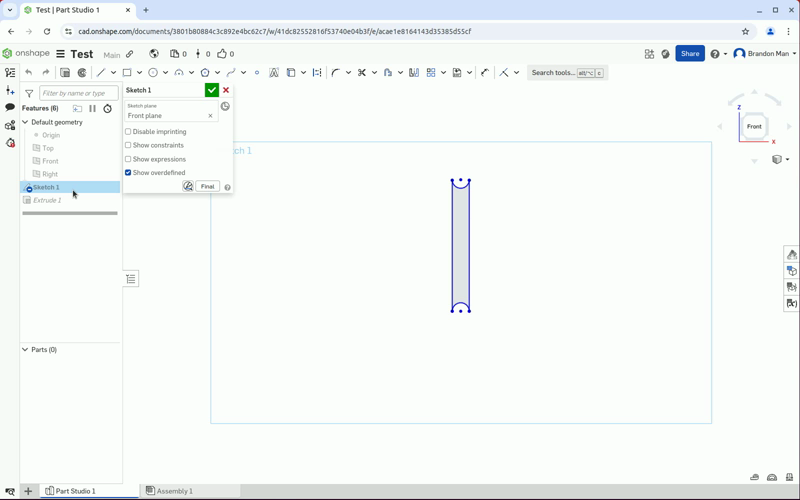
mouse_move(229, 92)
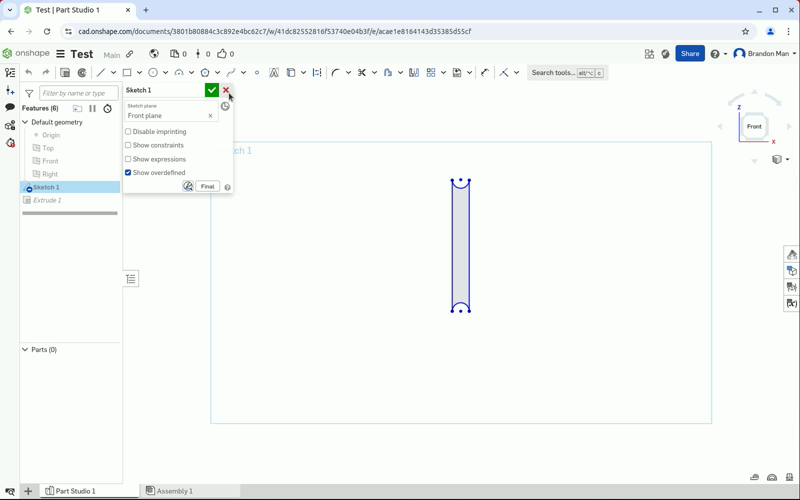
click(229, 92)
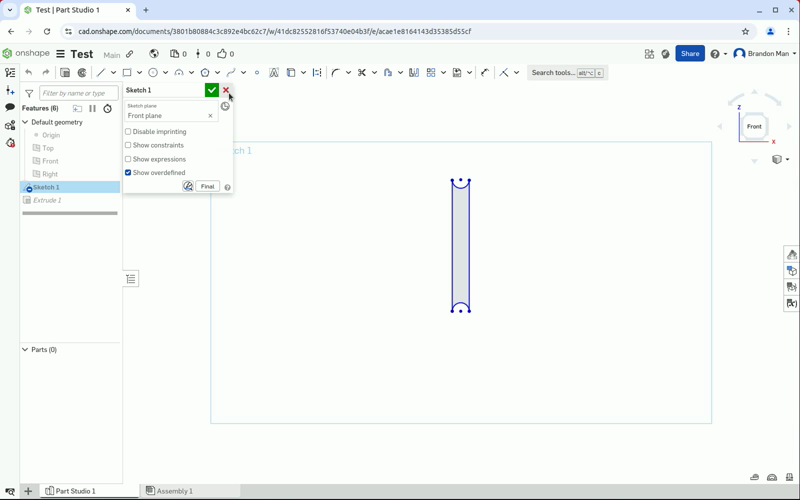
key(shift+s)
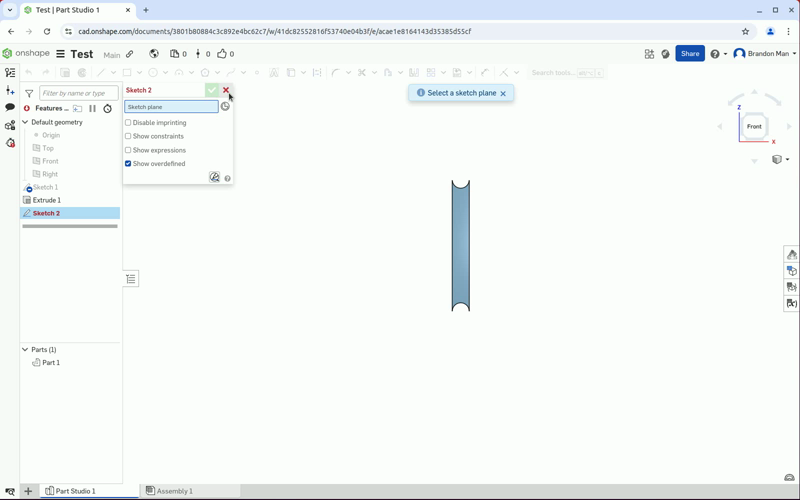
mouse_move(73, 163)
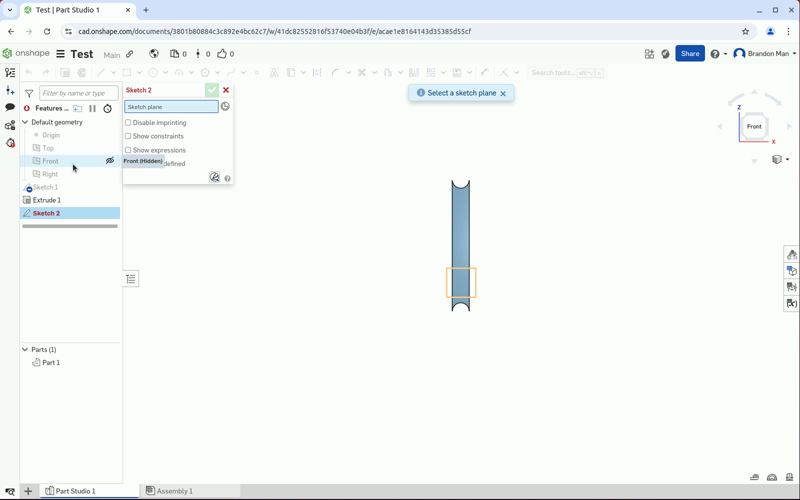
click(73, 163)
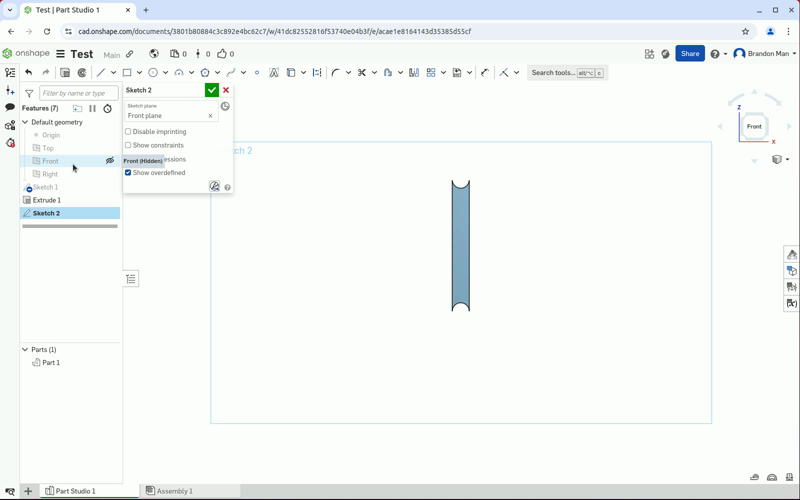
mouse_move(73, 352)
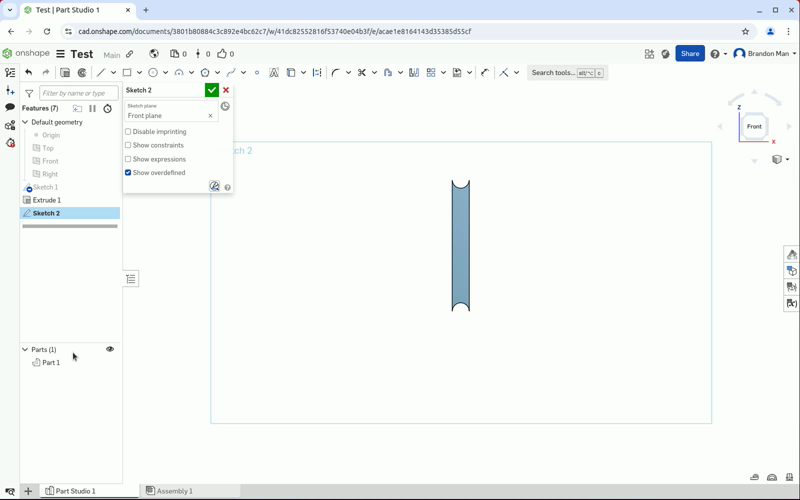
key(y)
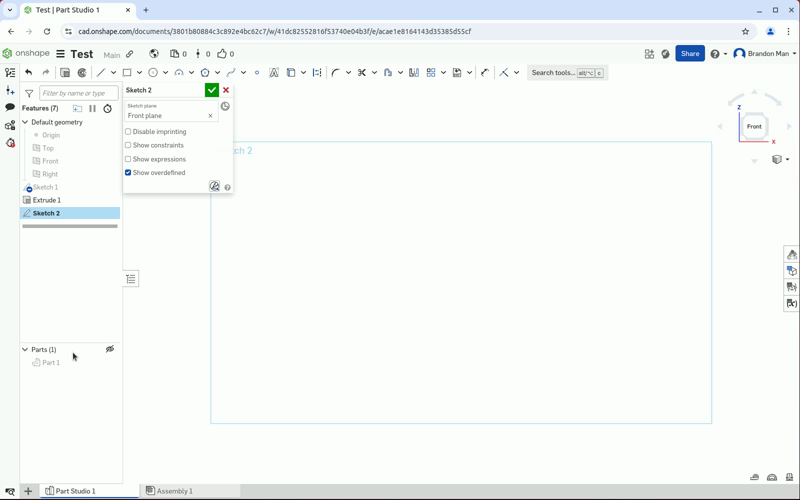
key(c)
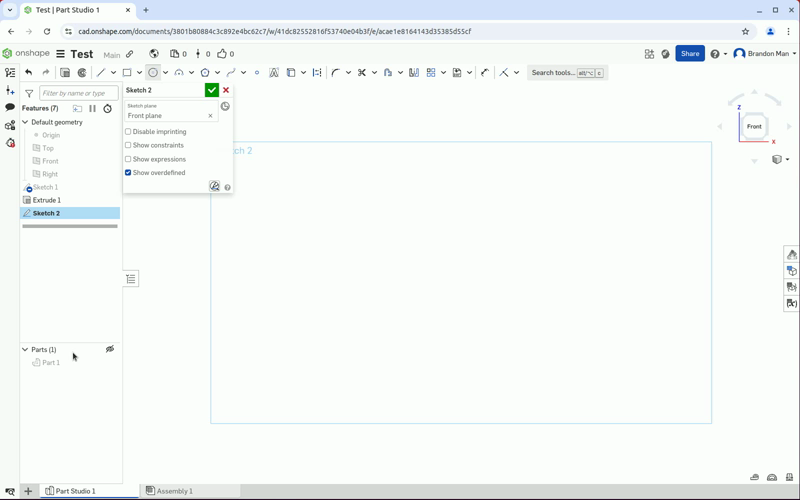
key_down(shift)
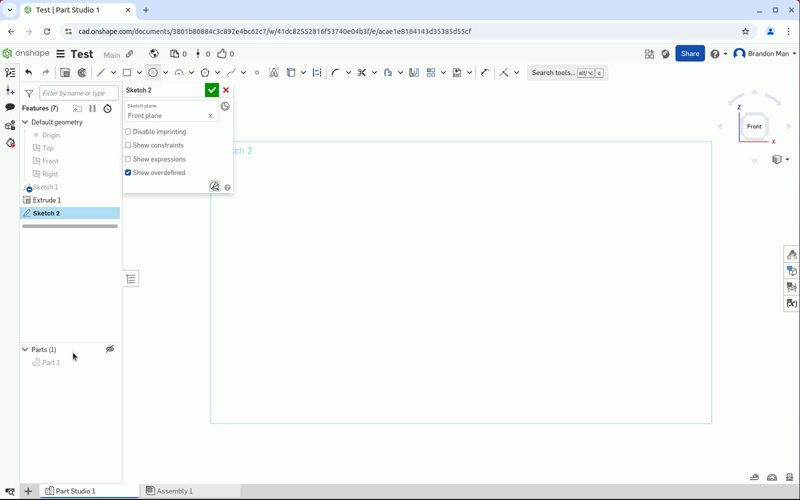
mouse_move(461, 178)
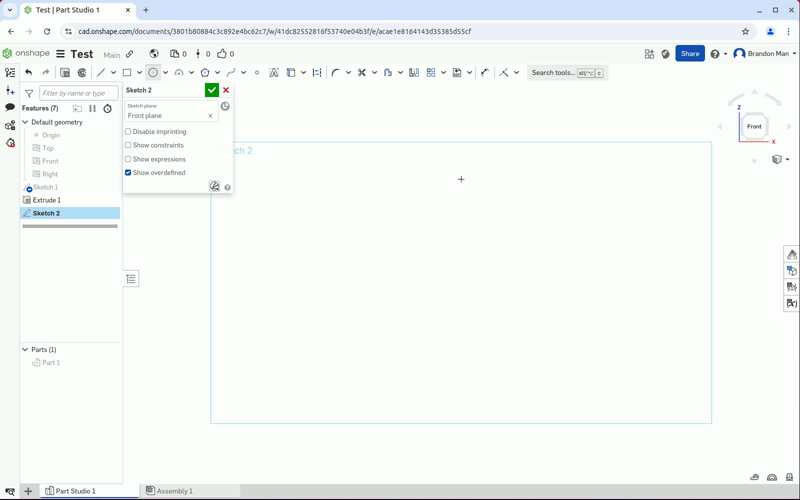
click(461, 178)
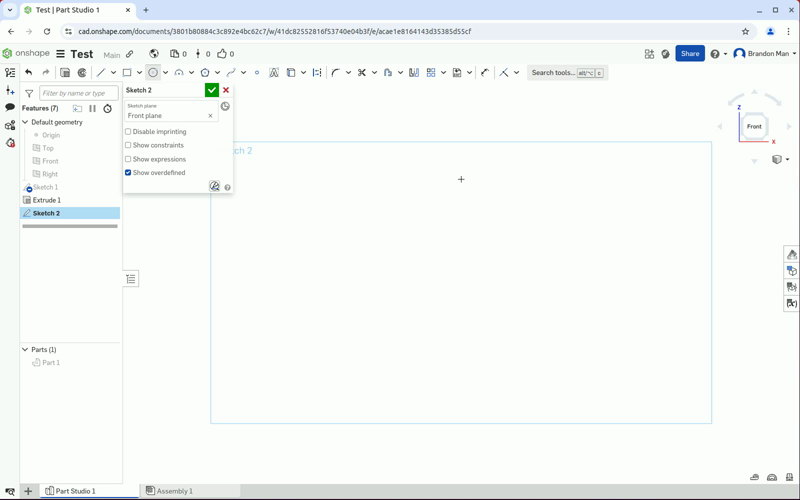
key_up(shift)
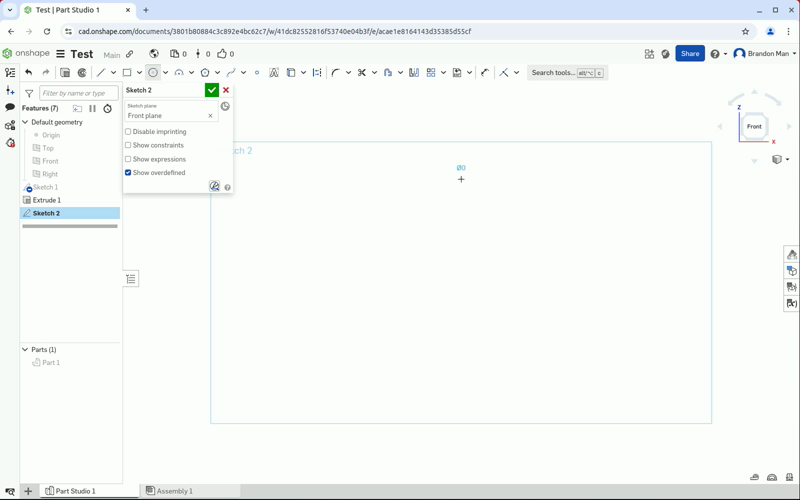
mouse_move(470, 178)
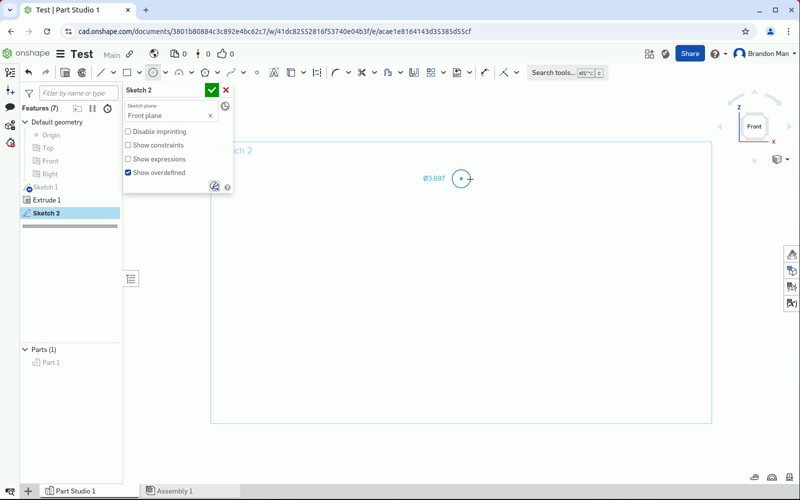
click(470, 178)
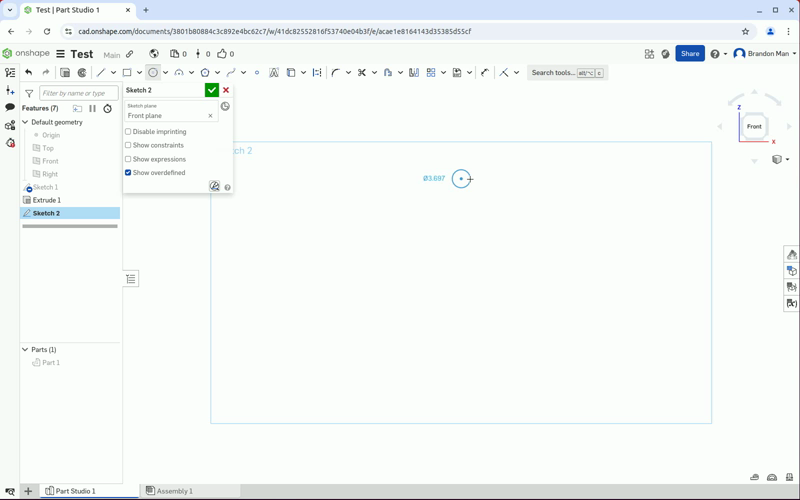
key(esc)
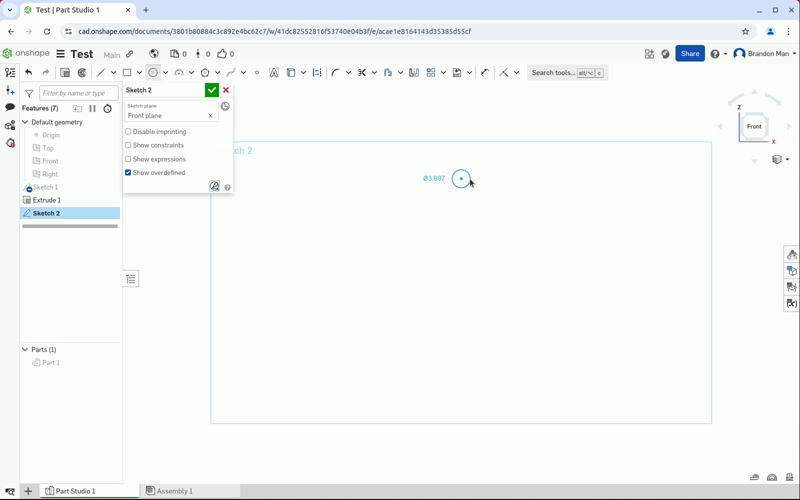
key(c)
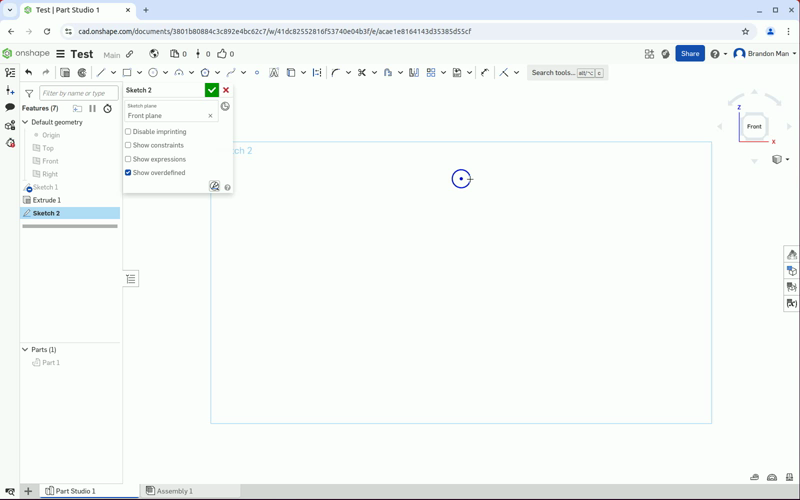
key_down(shift)
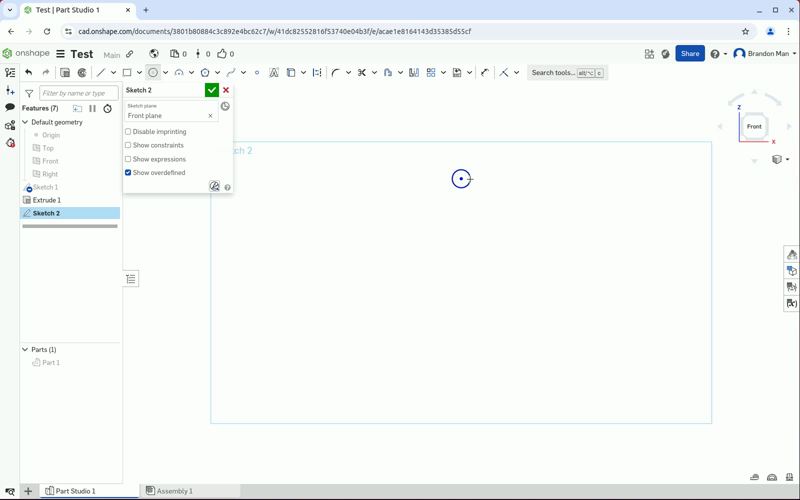
mouse_move(461, 178)
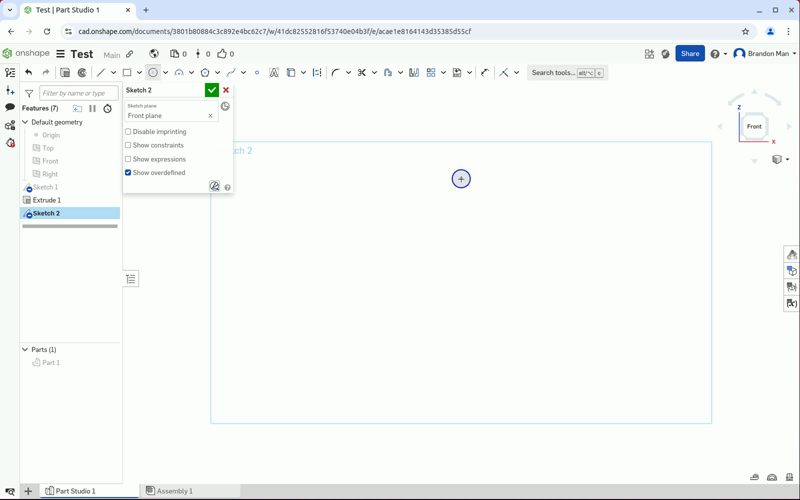
click(461, 178)
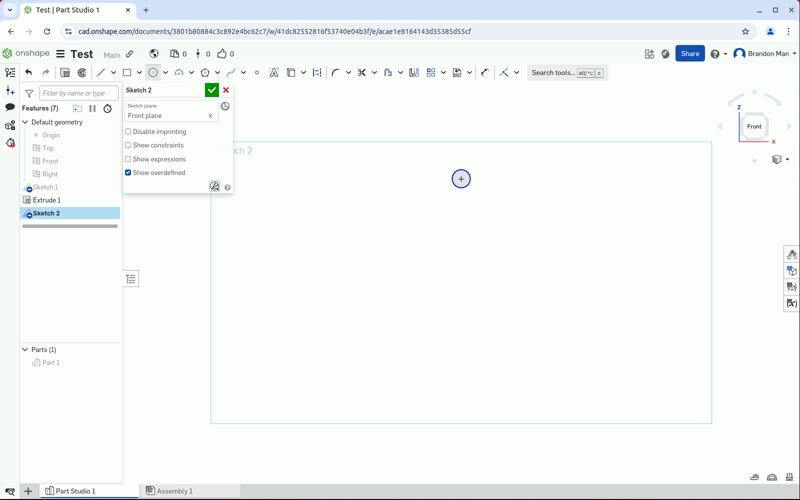
key_up(shift)
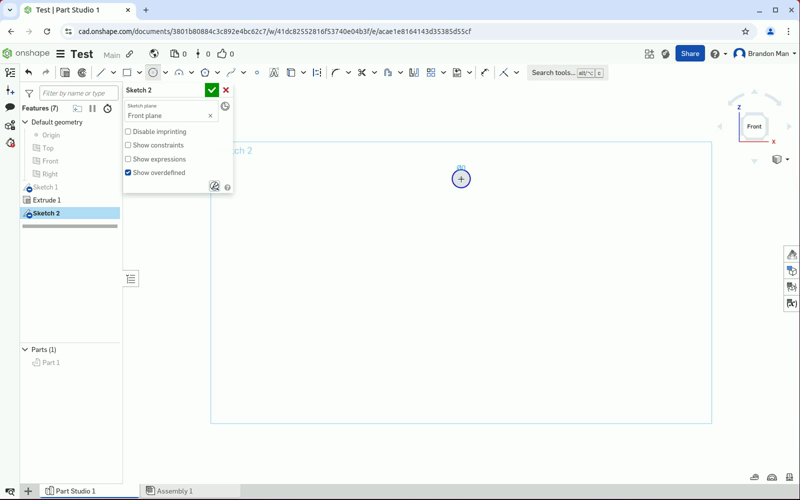
mouse_move(468, 178)
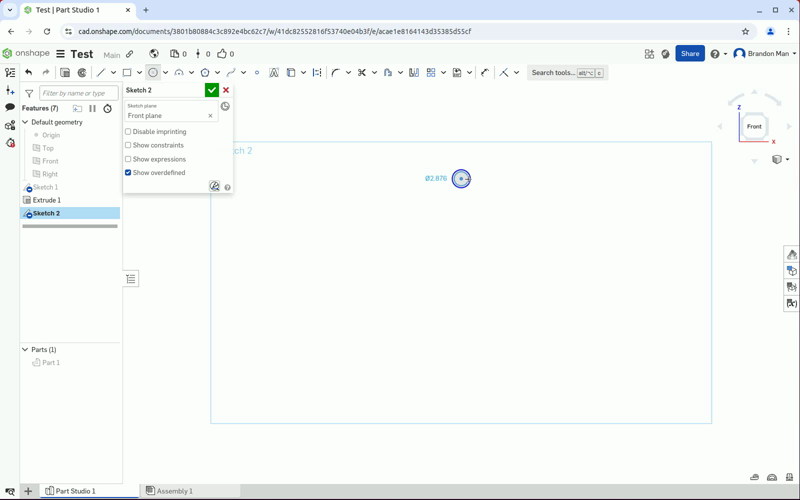
scroll(6)
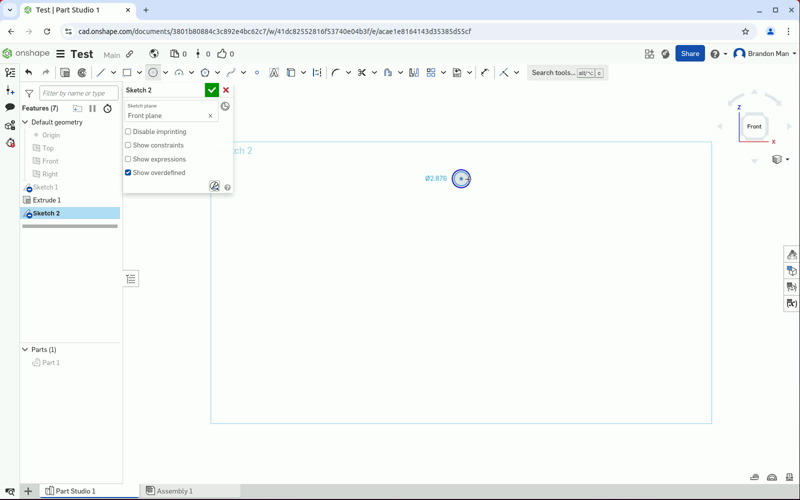
scroll(6)
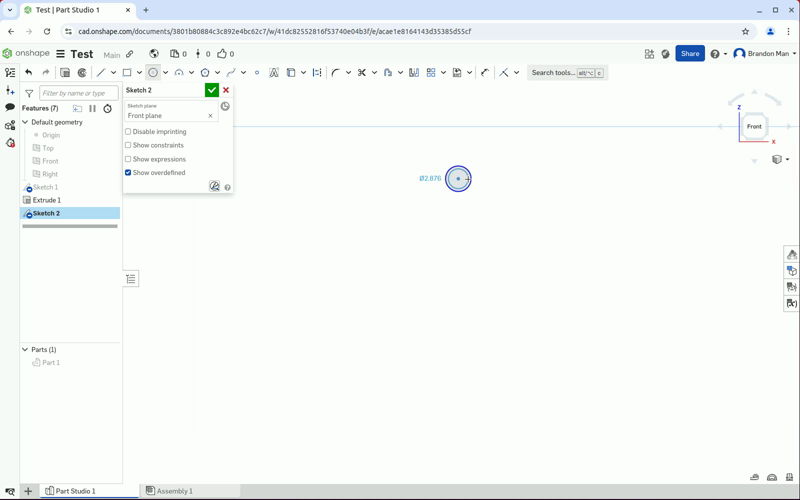
scroll(6)
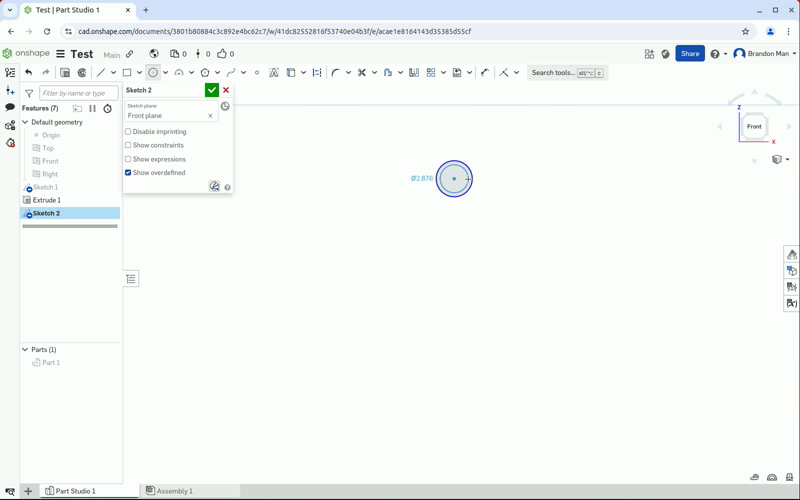
scroll(6)
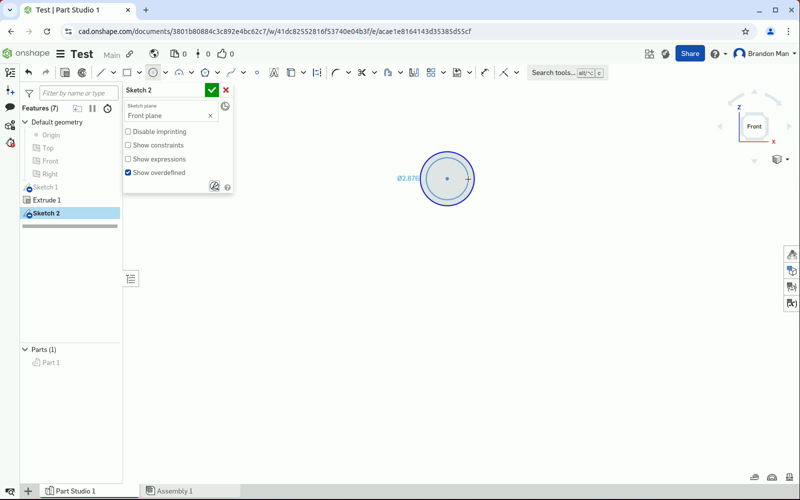
scroll(6)
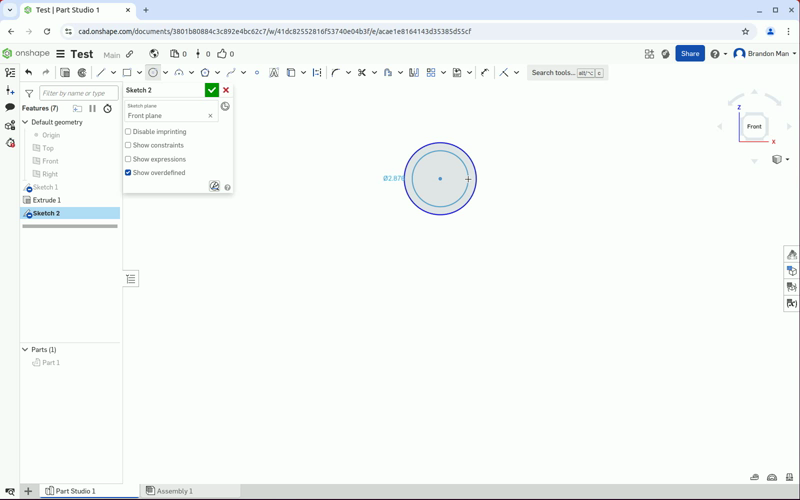
scroll(6)
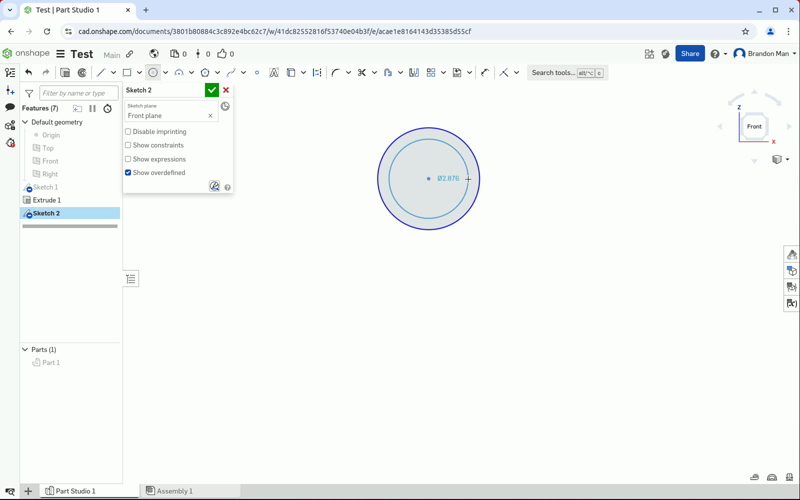
scroll(6)
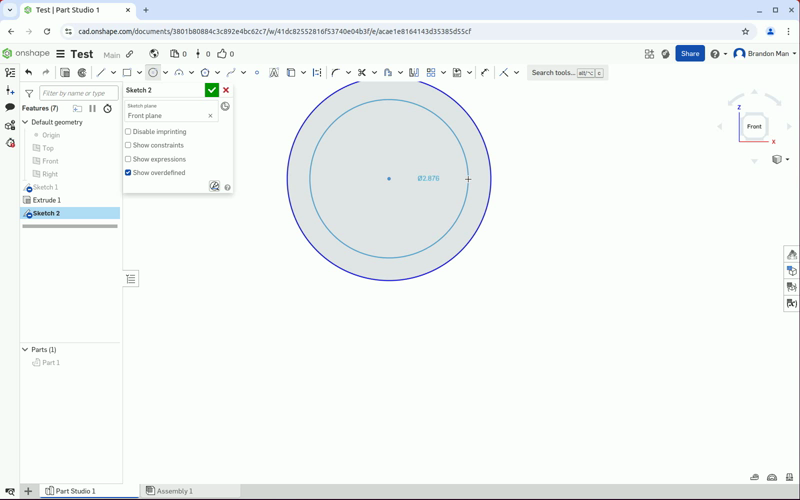
click(468, 178)
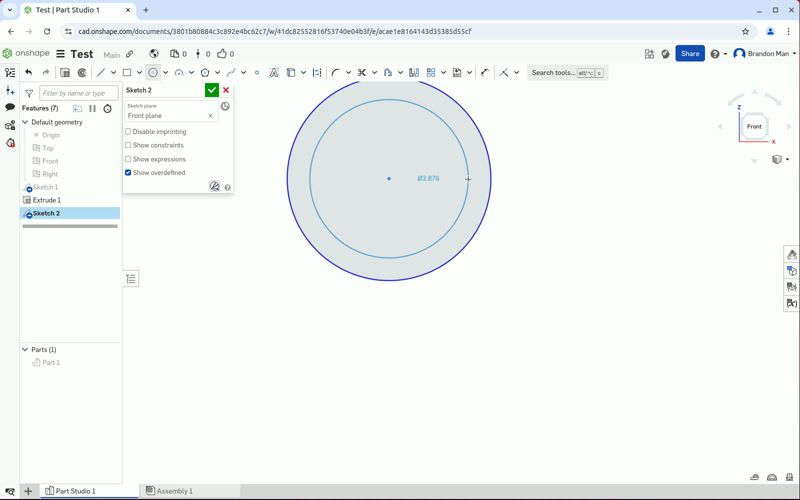
scroll(-6)
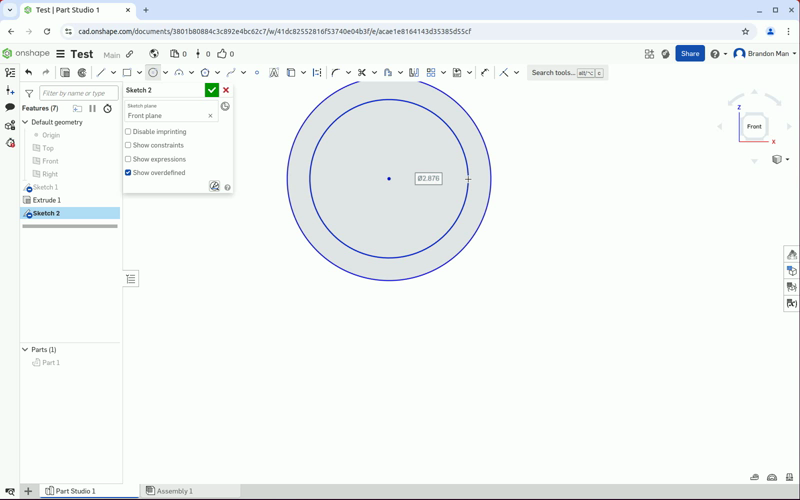
scroll(-6)
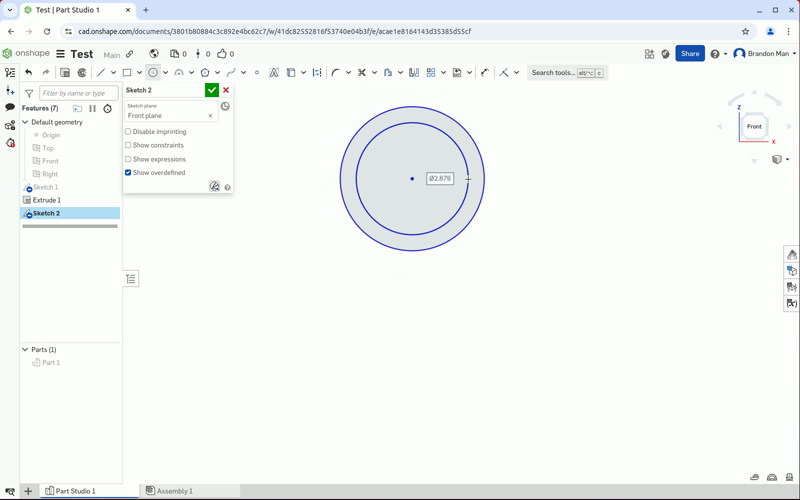
scroll(-6)
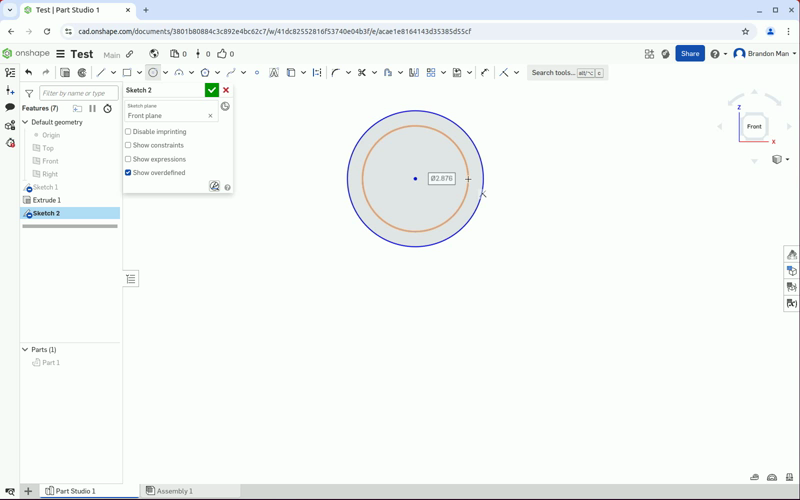
scroll(-6)
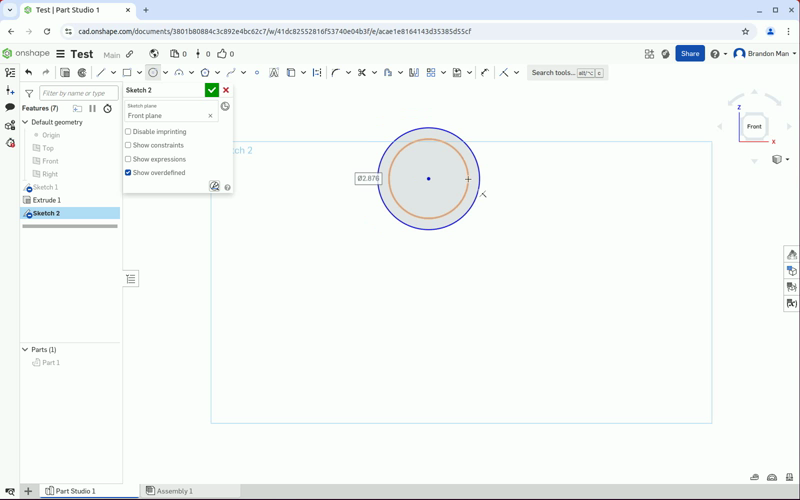
scroll(-6)
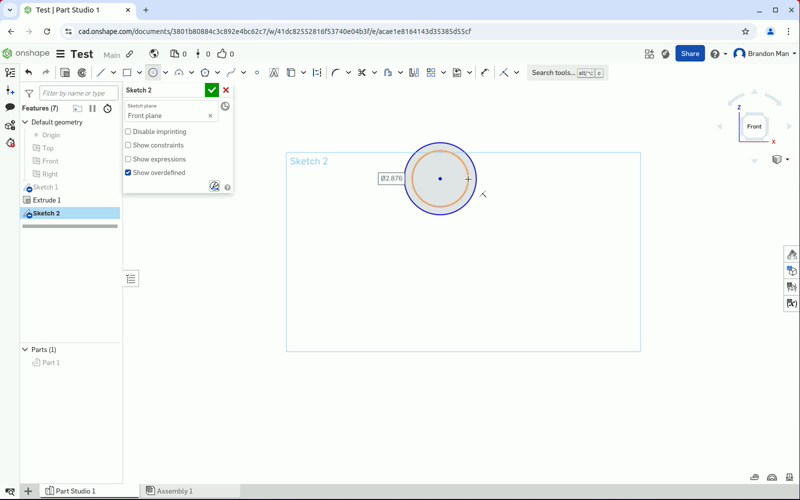
scroll(-6)
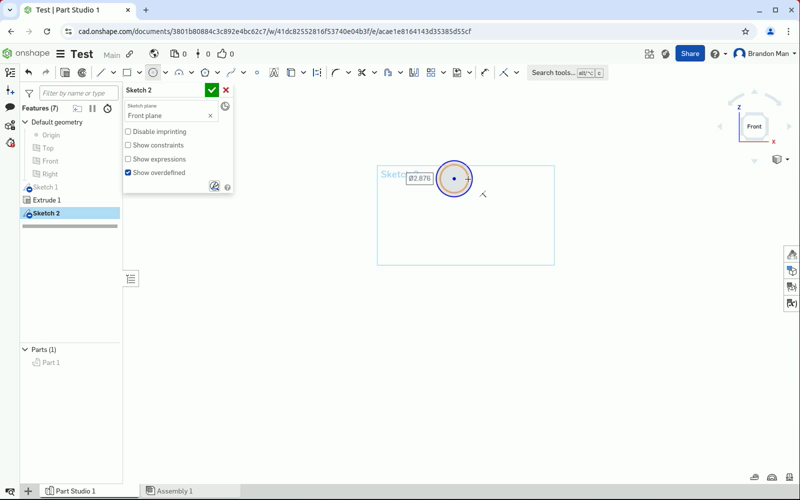
scroll(-6)
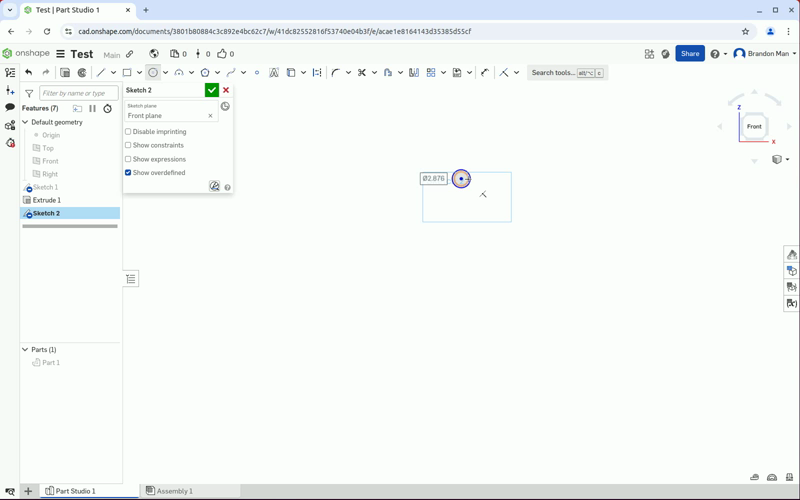
key(esc)
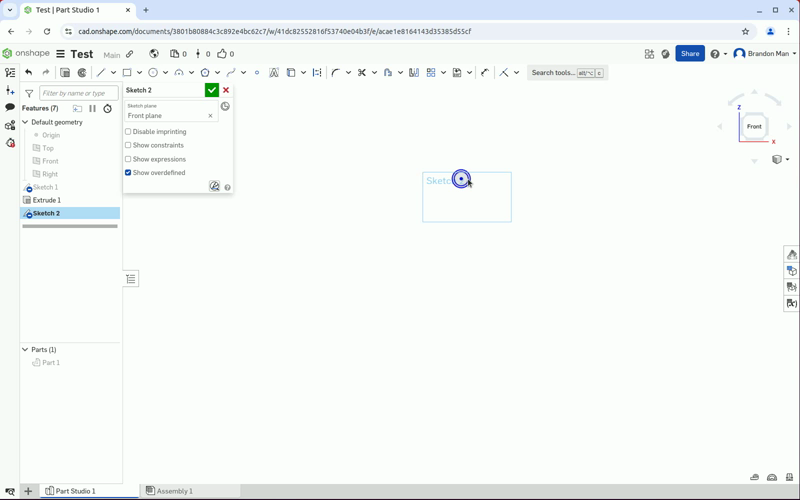
mouse_move(462, 186)
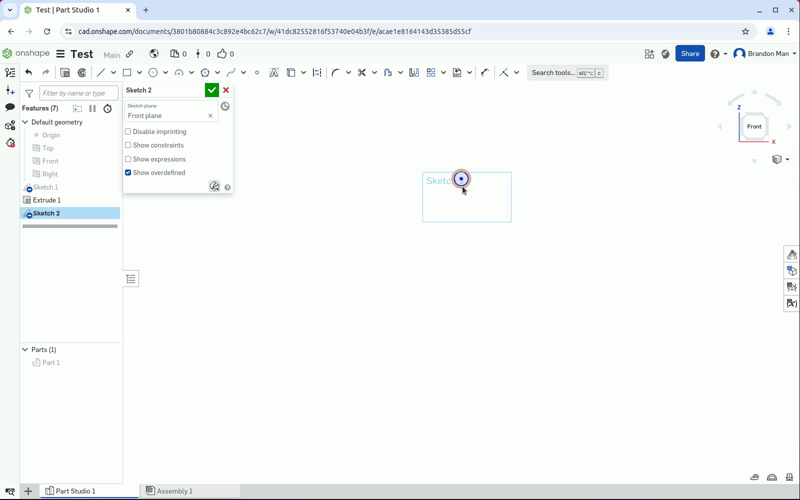
scroll(6)
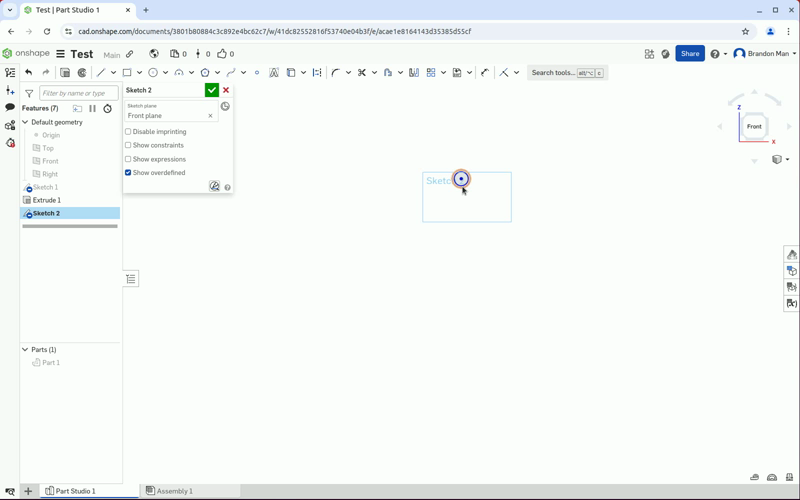
scroll(6)
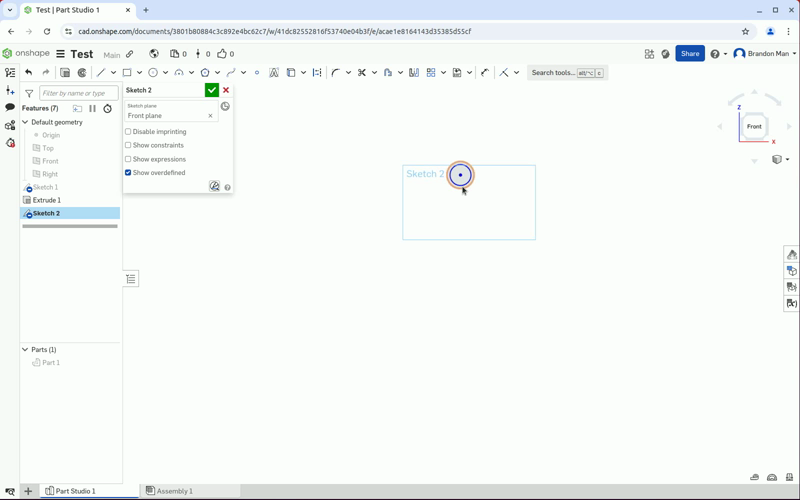
scroll(6)
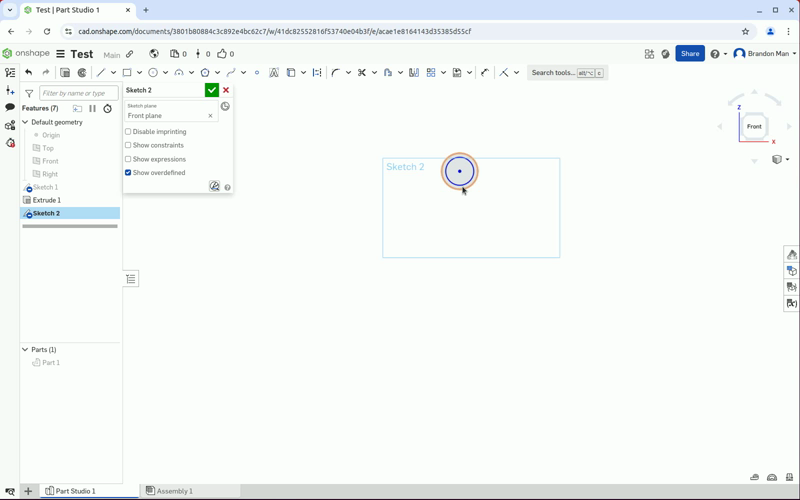
scroll(6)
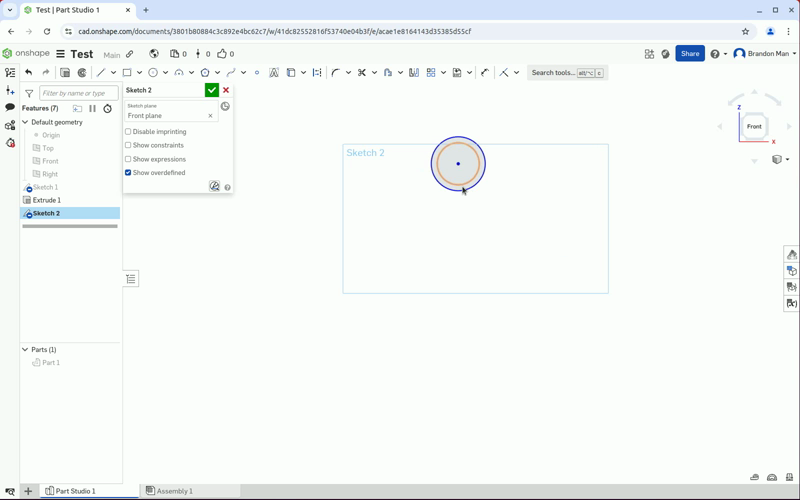
scroll(6)
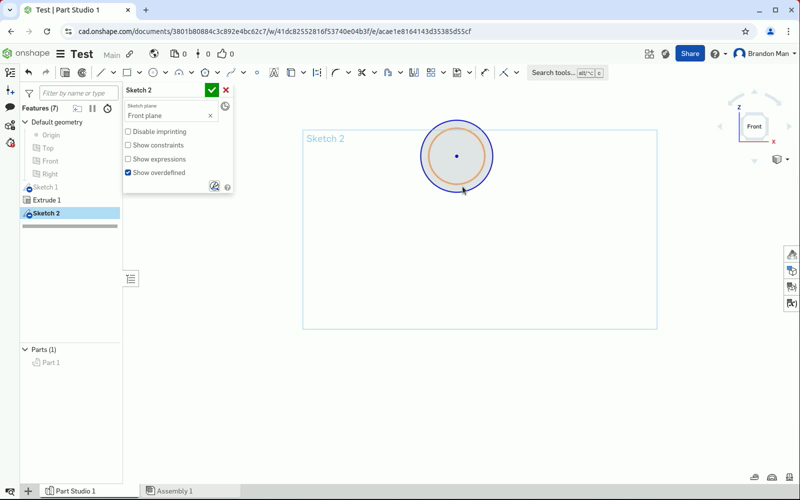
scroll(6)
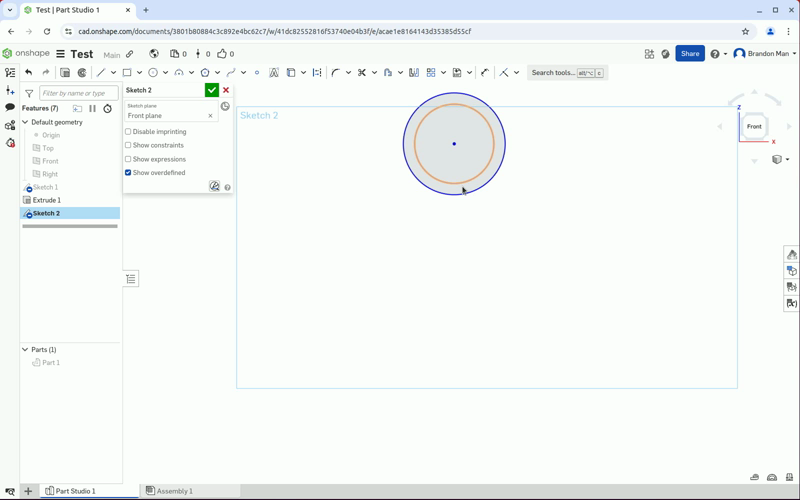
scroll(6)
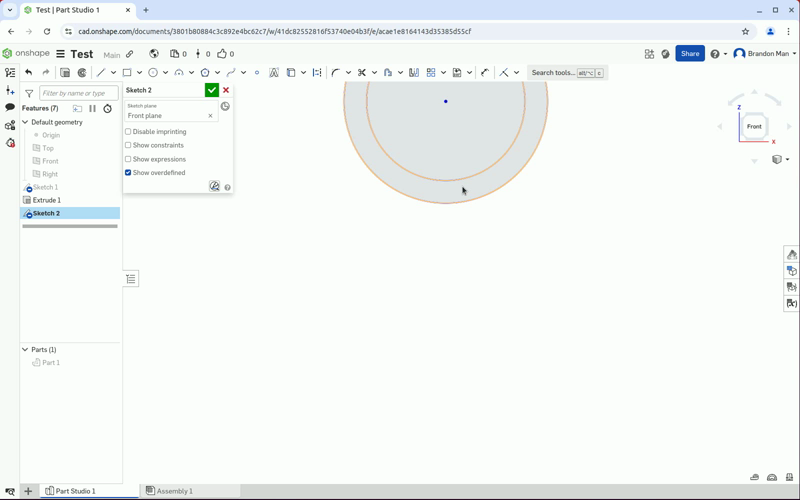
click(462, 186)
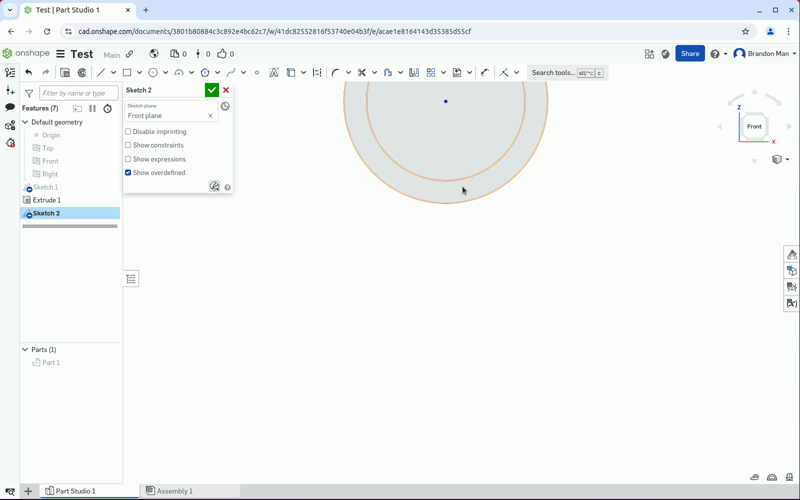
scroll(-6)
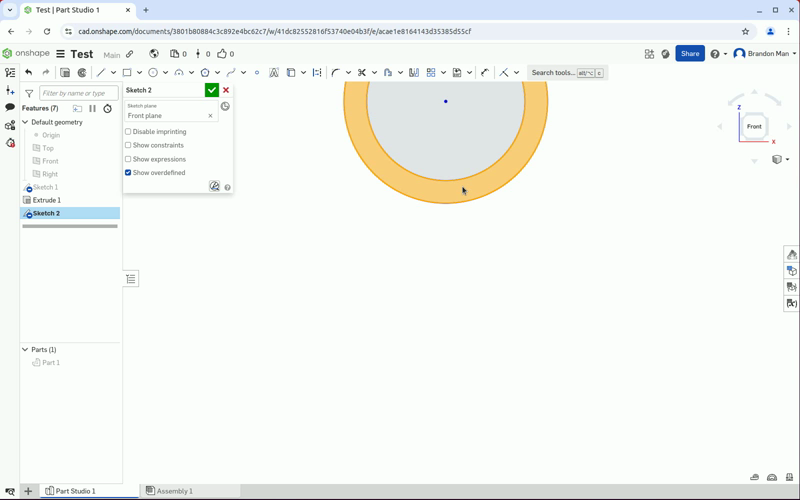
scroll(-6)
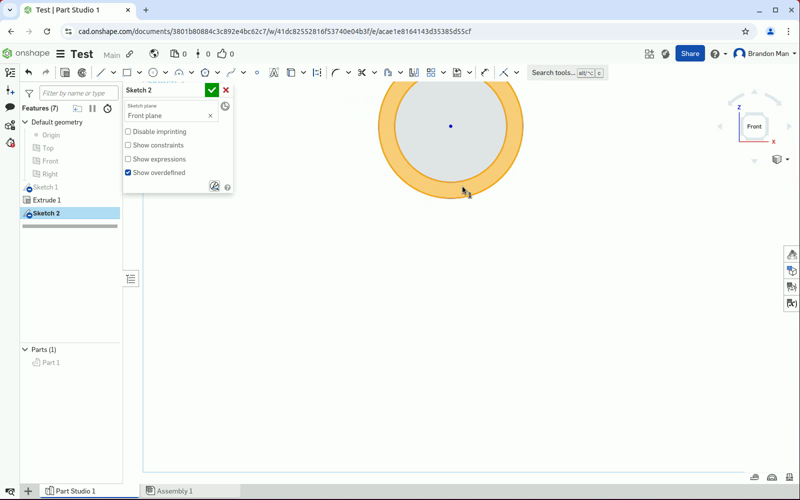
scroll(-6)
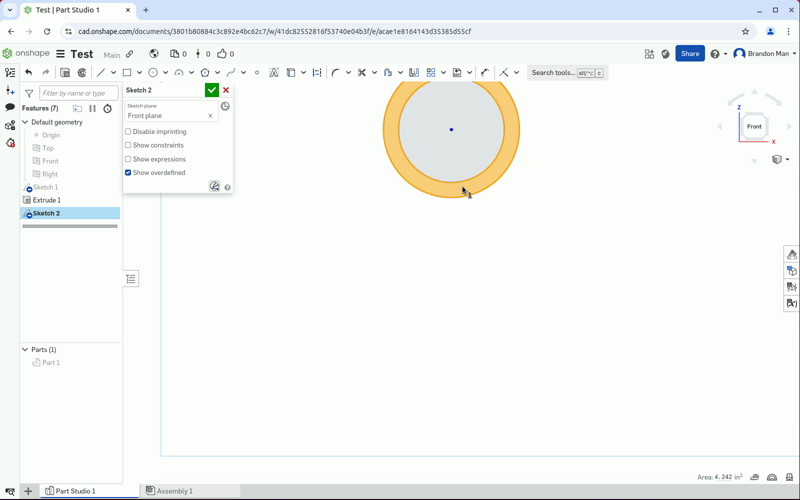
scroll(-6)
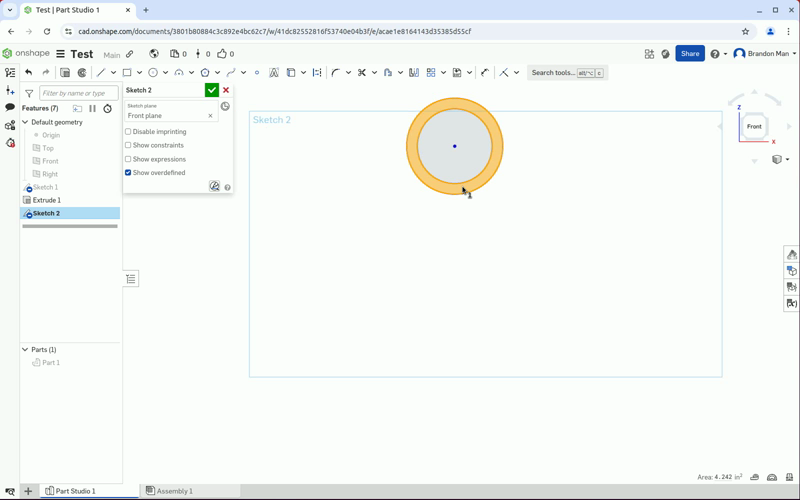
scroll(-6)
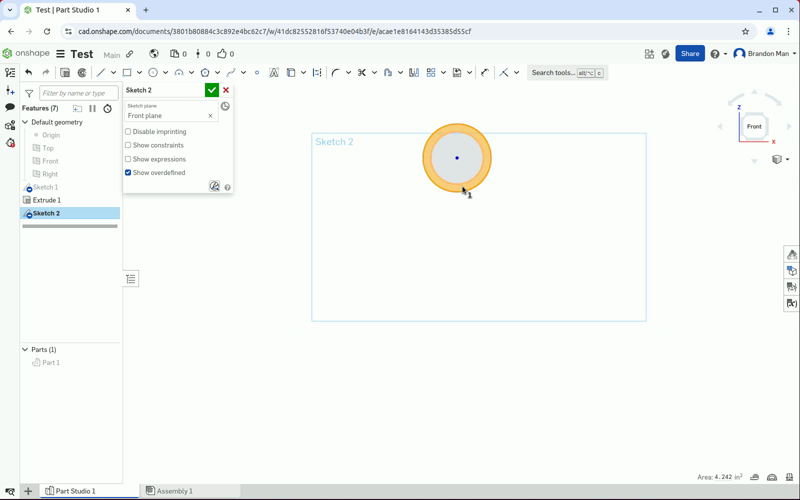
scroll(-6)
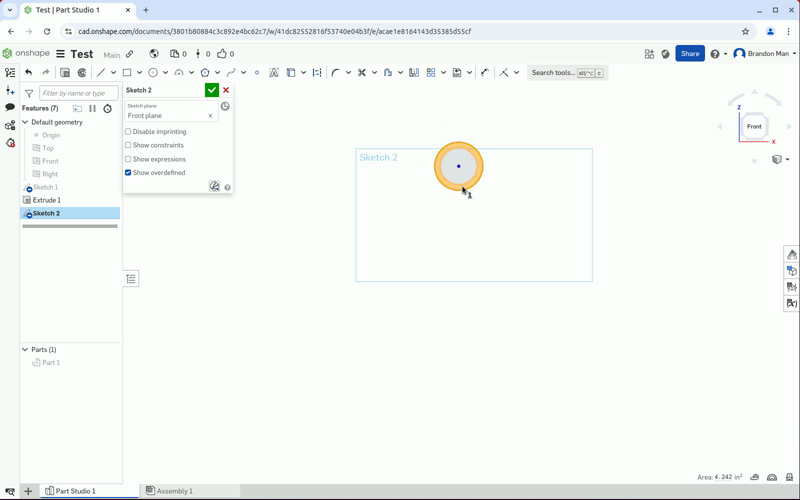
scroll(-6)
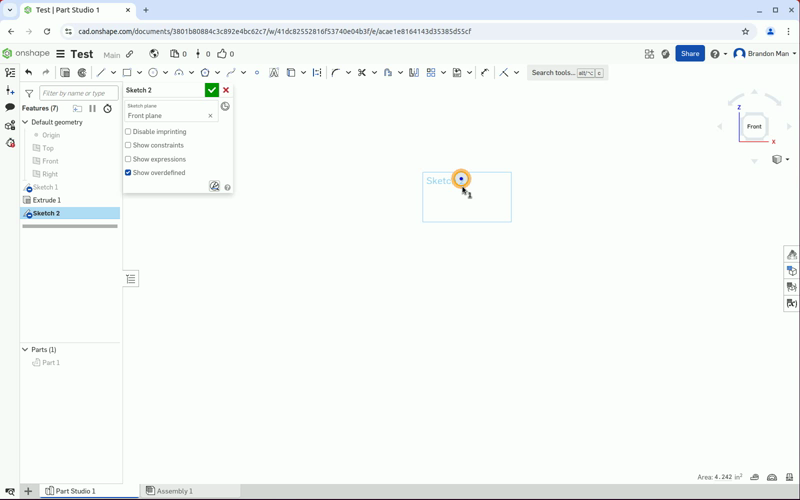
mouse_move(73, 352)
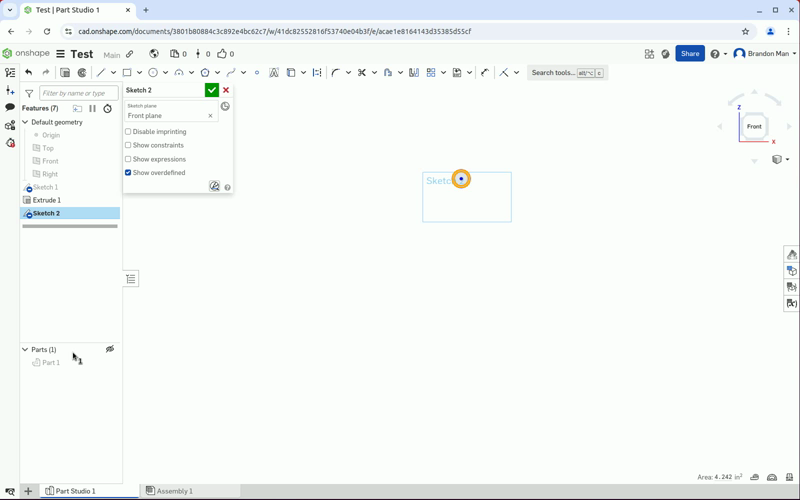
key(shift+y)
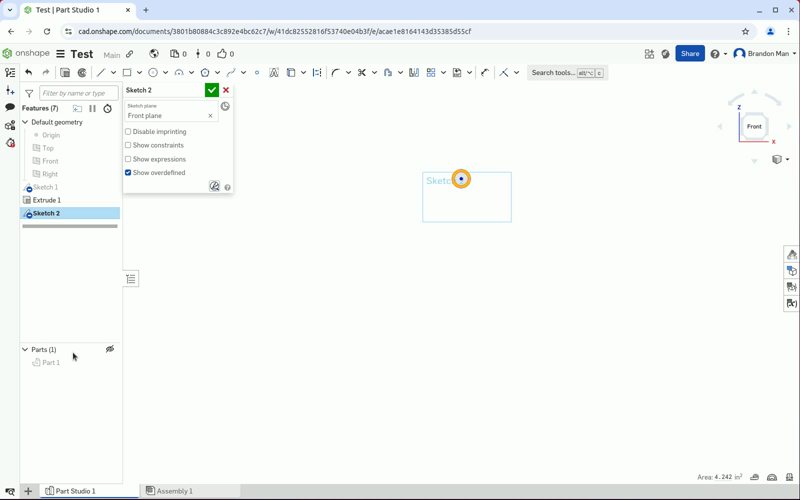
key(shift+e)
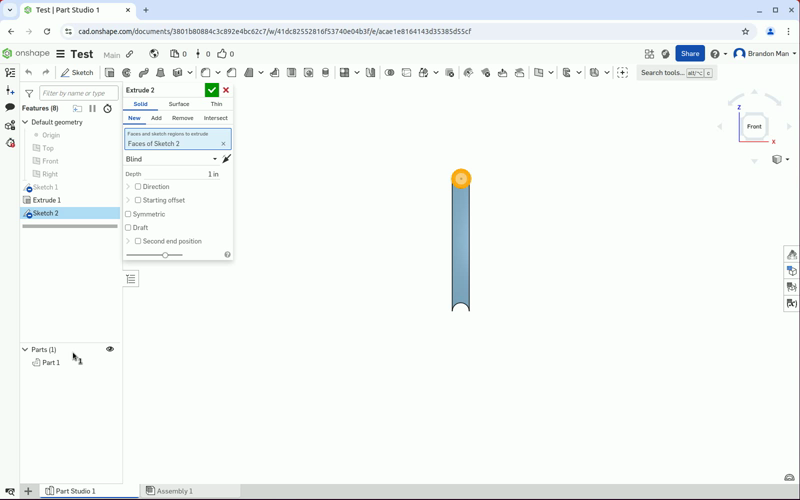
mouse_move(143, 106)
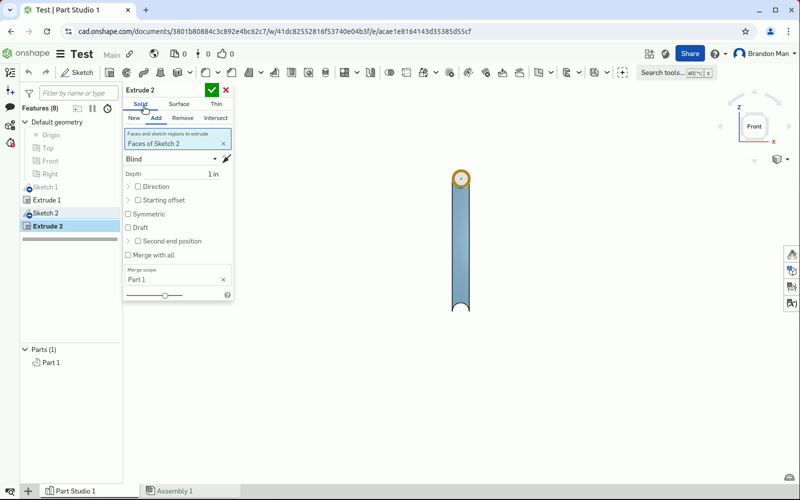
click(143, 106)
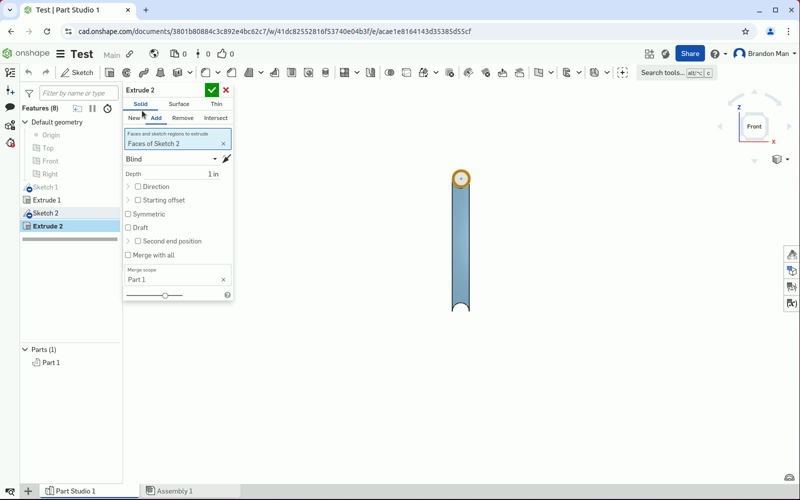
mouse_move(137, 120)
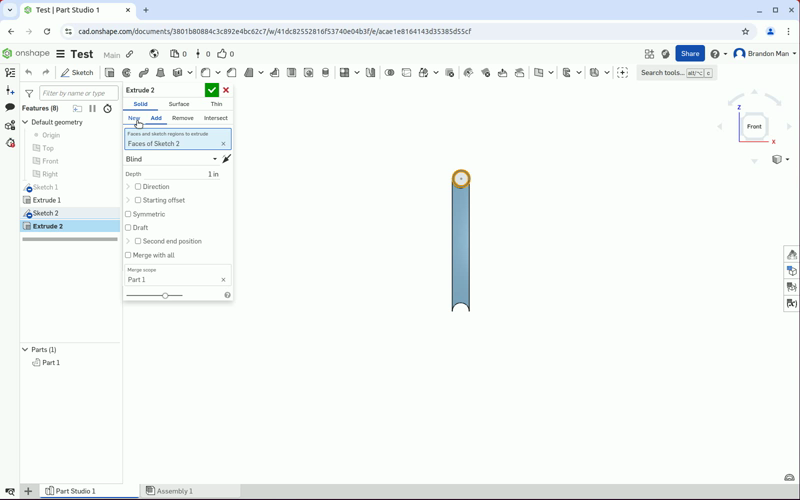
click(137, 120)
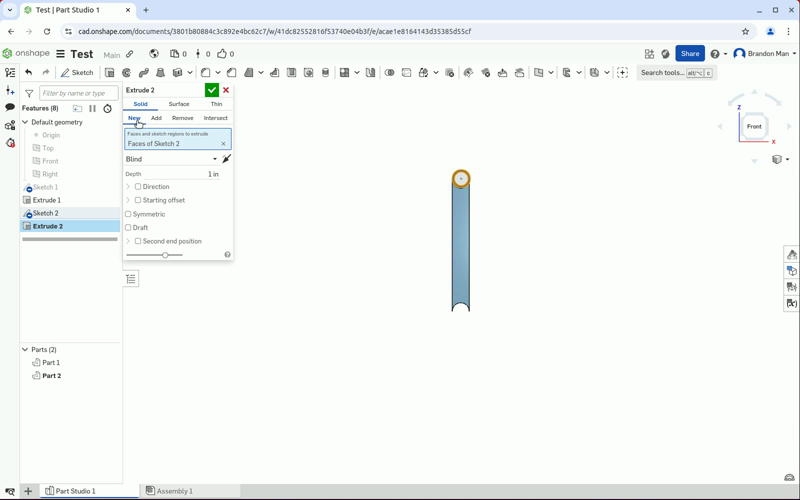
key(tab, 4)
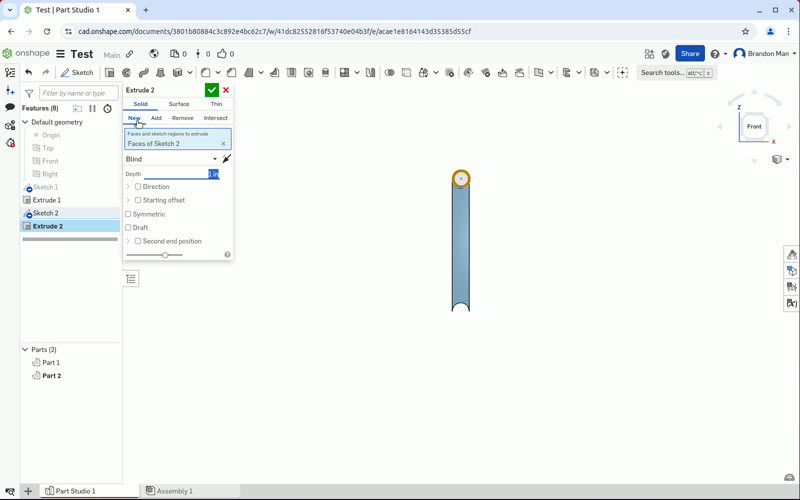
text(1.444)
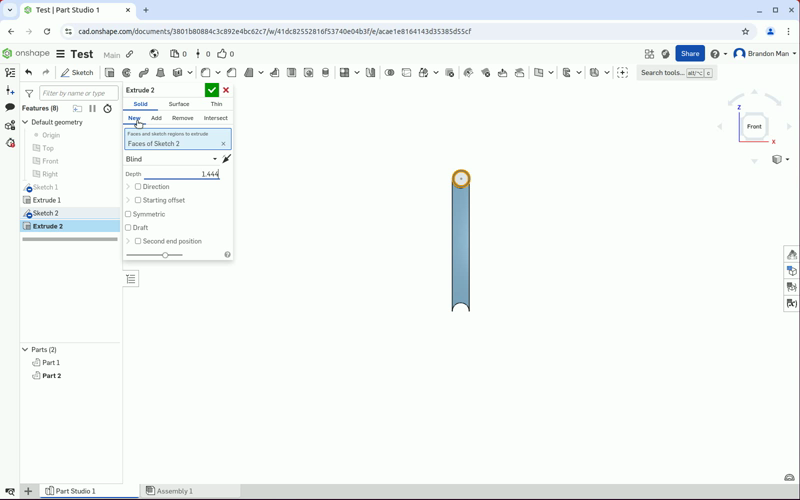
key(enter)
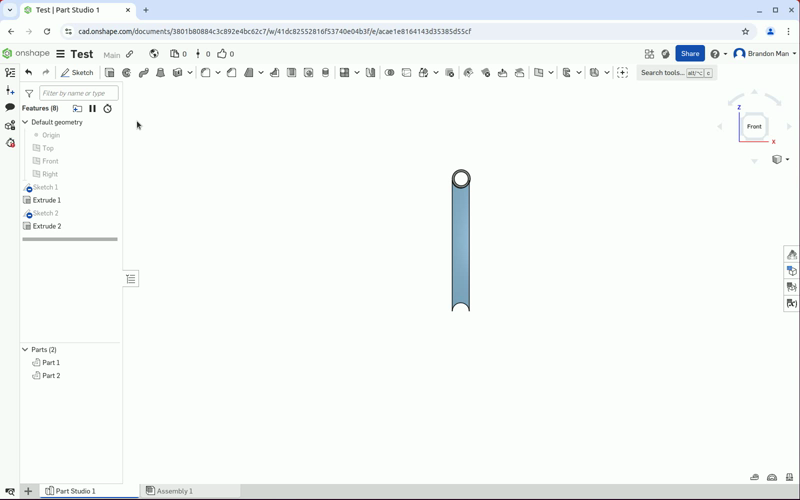
key(shift+h)
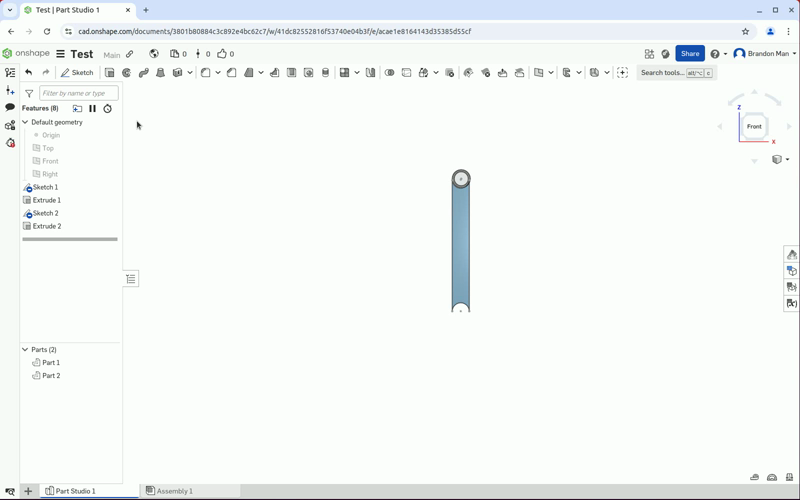
key(shift+h)
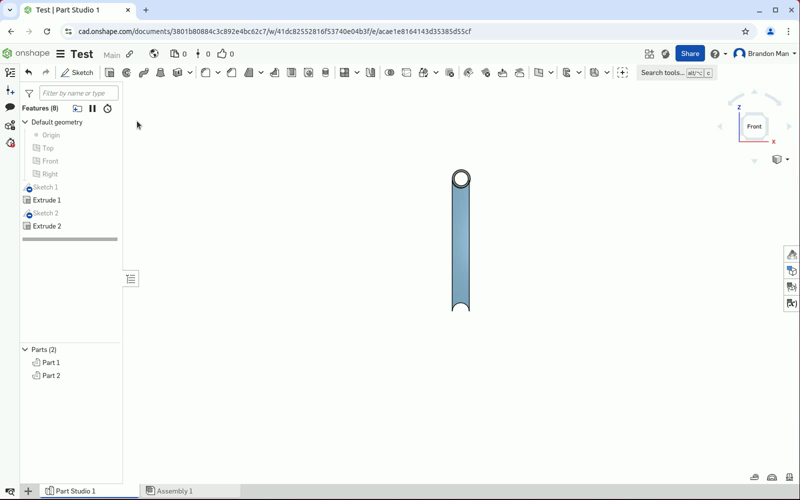
mouse_move(73, 189)
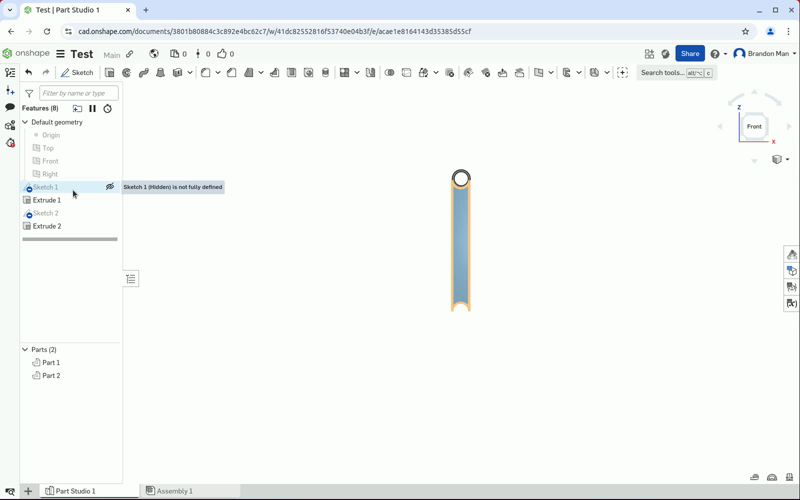
click(73, 189)
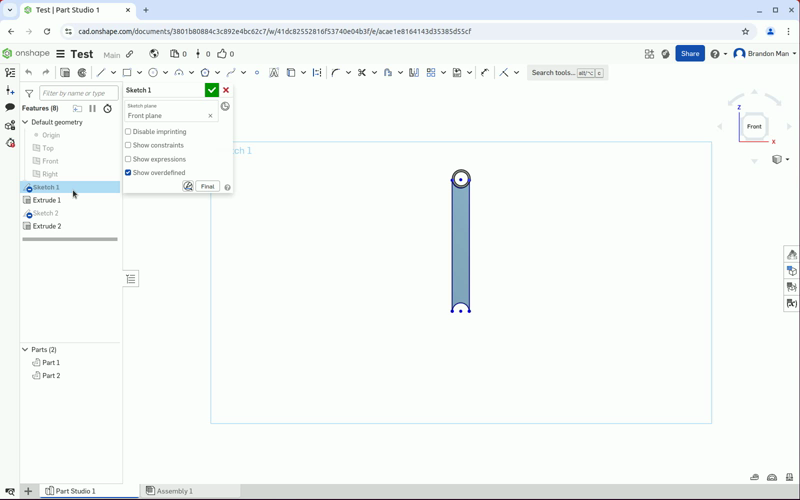
mouse_move(229, 92)
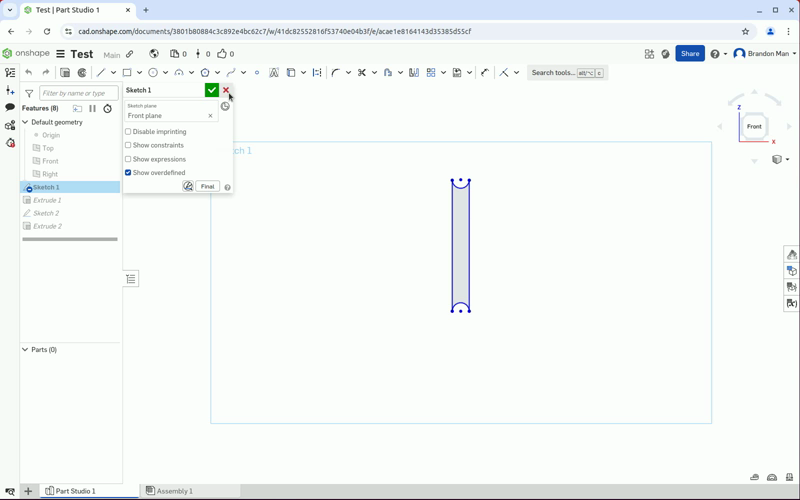
click(229, 92)
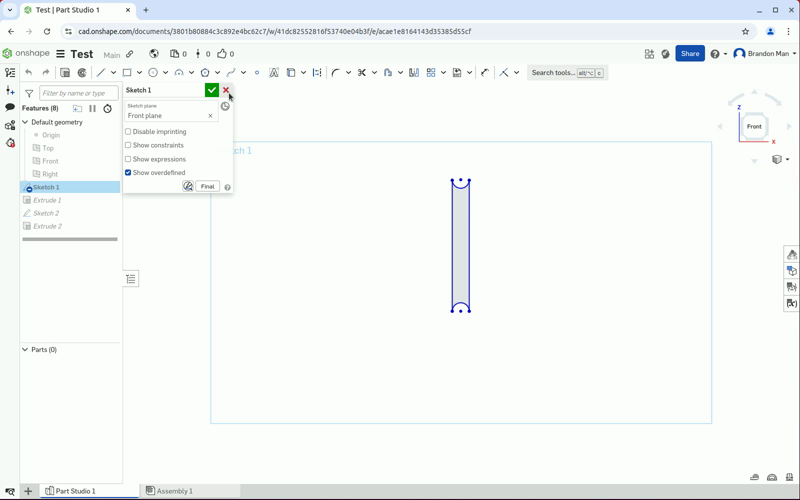
key(shift+s)
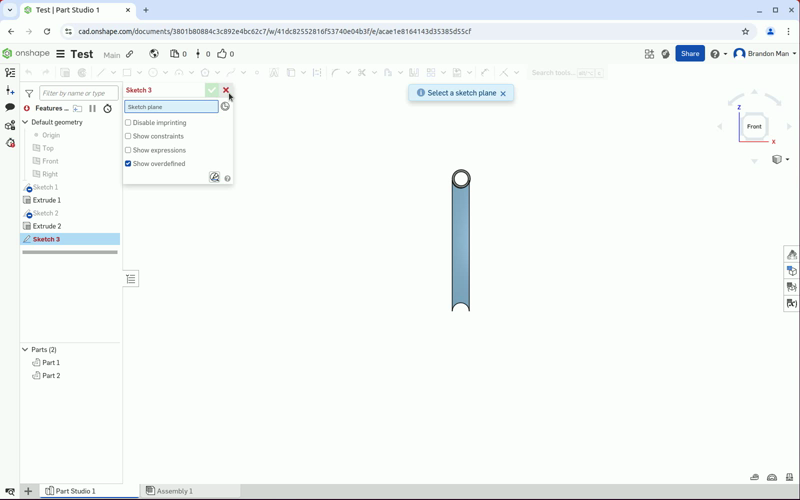
mouse_move(73, 163)
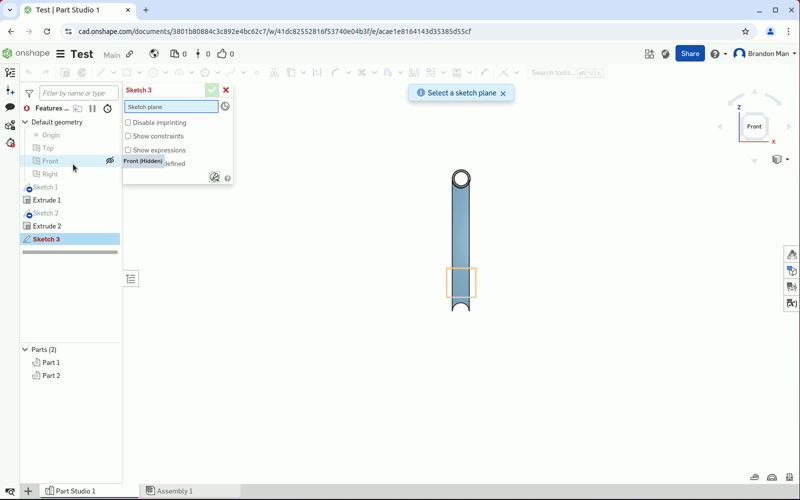
click(73, 163)
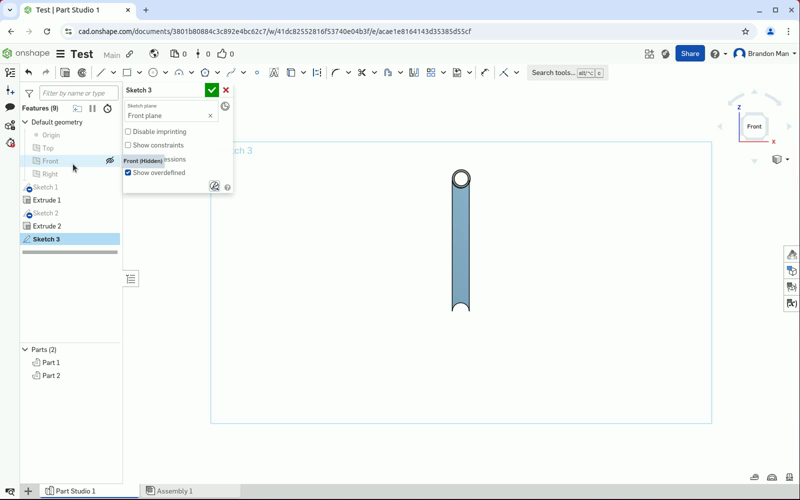
mouse_move(73, 352)
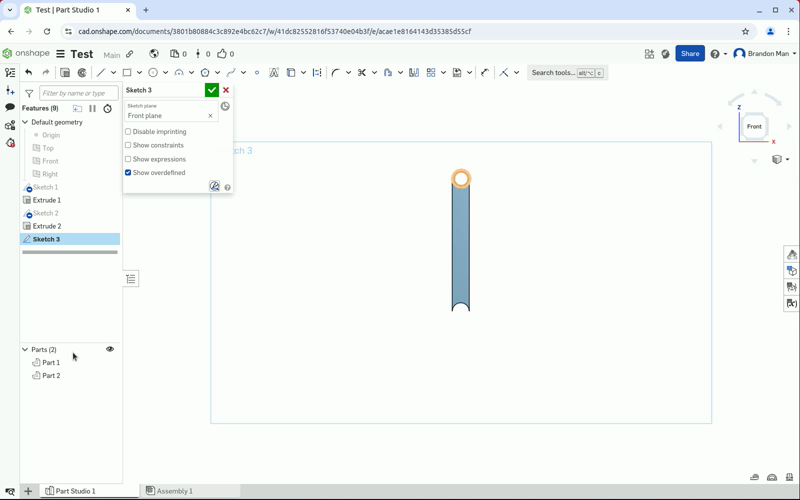
key(y)
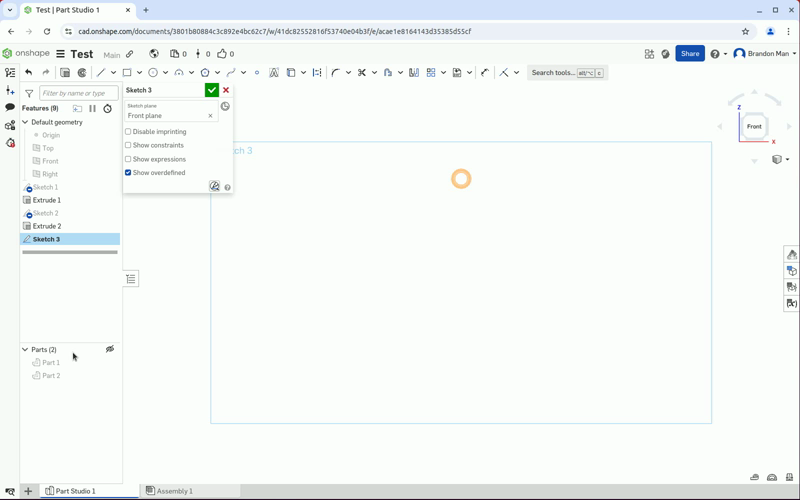
key(c)
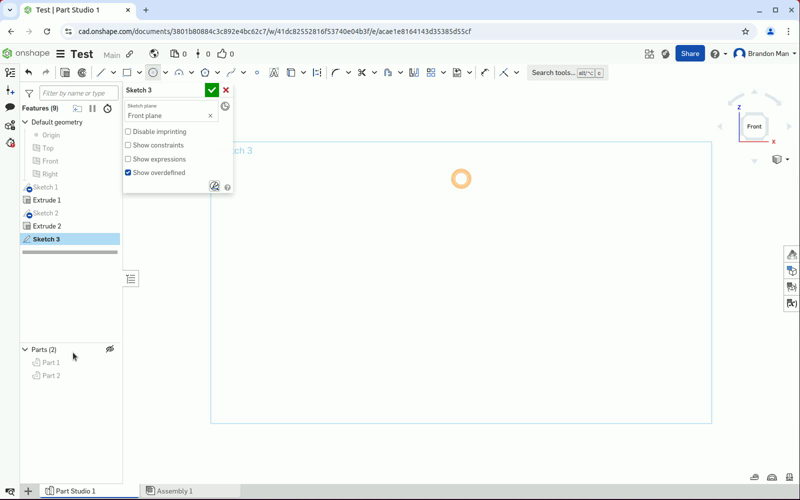
key_down(shift)
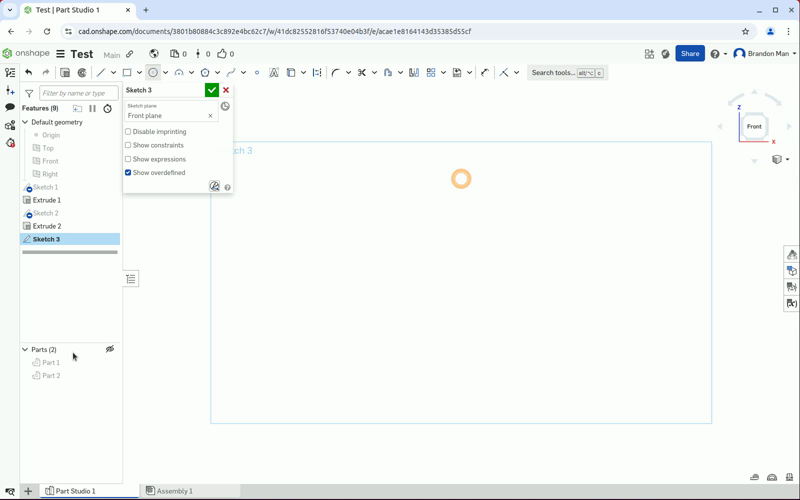
mouse_move(461, 311)
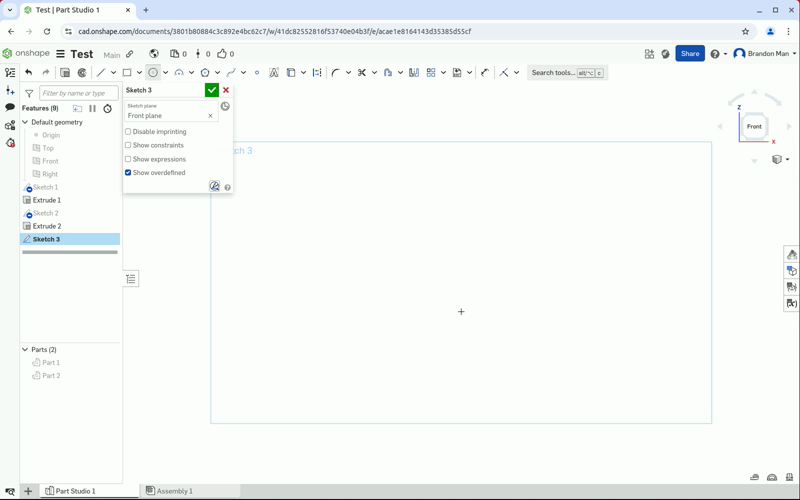
click(461, 311)
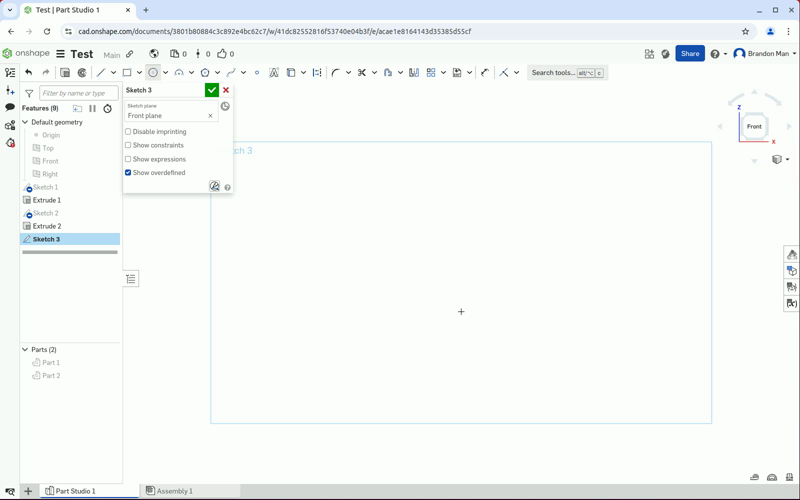
key_up(shift)
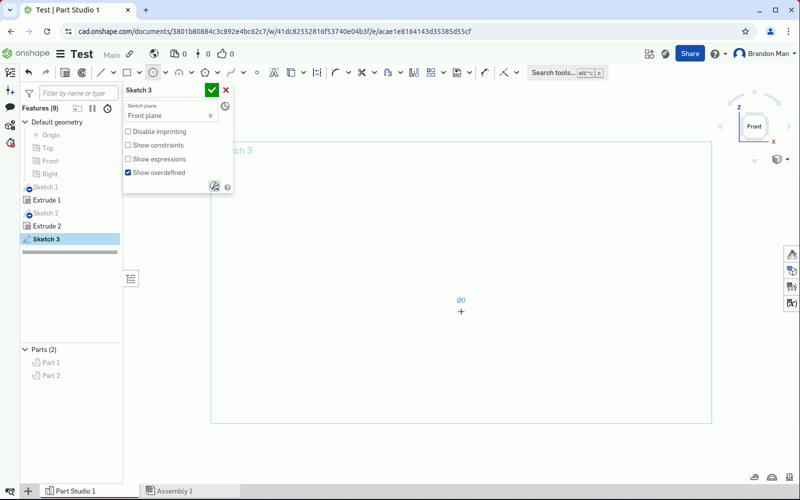
mouse_move(470, 311)
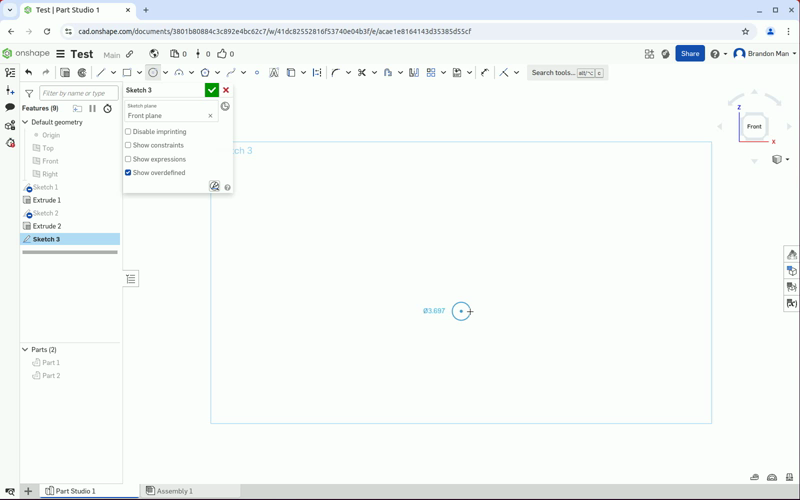
click(470, 311)
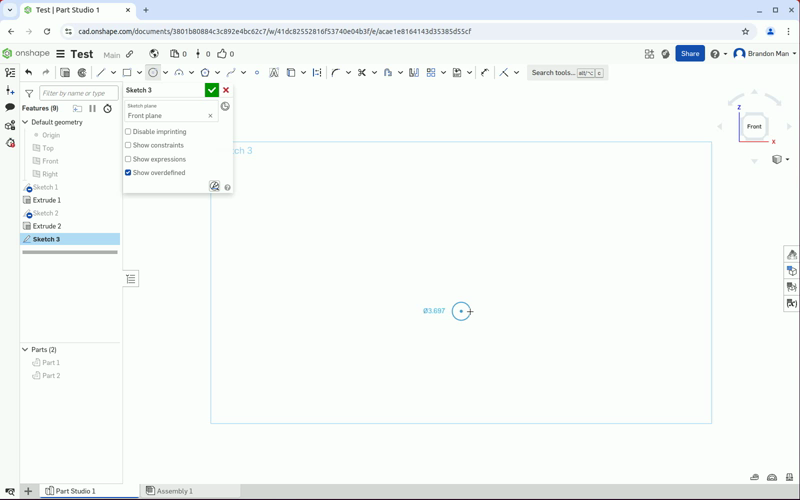
key(esc)
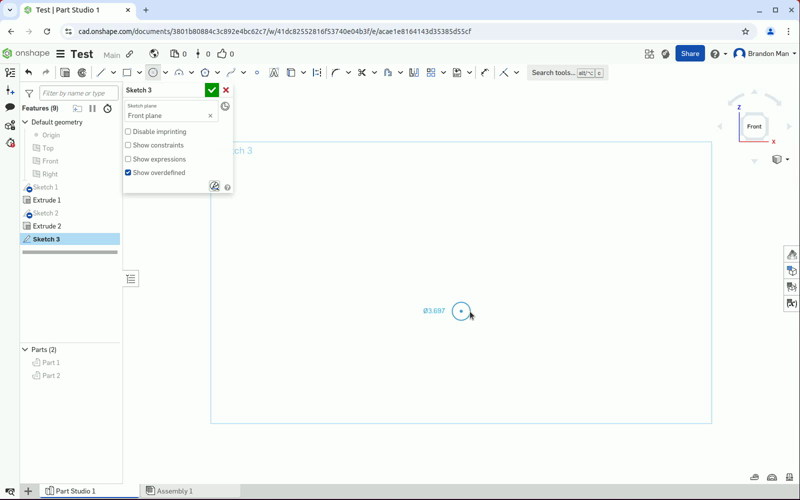
key(c)
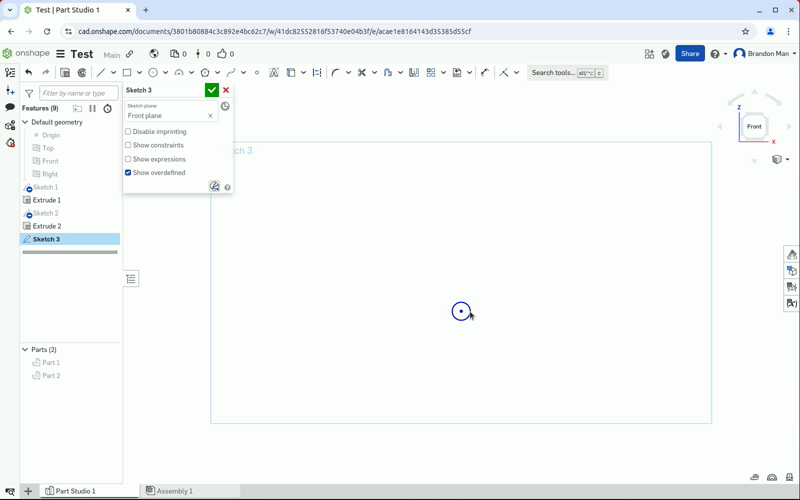
key_down(shift)
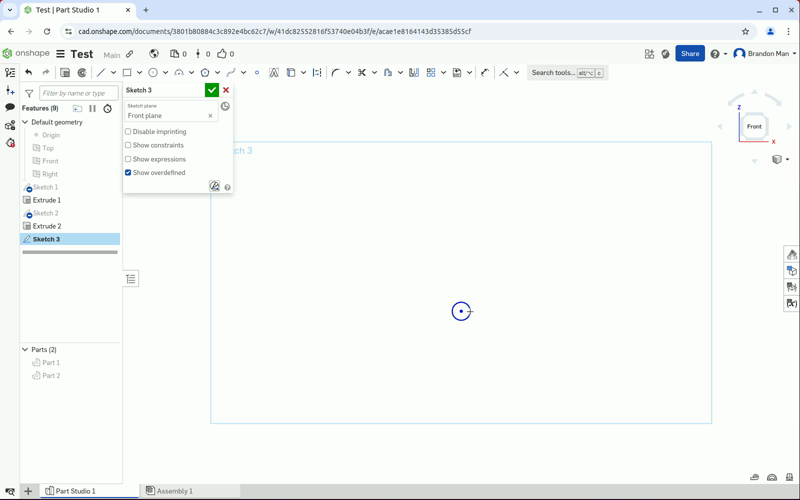
mouse_move(461, 311)
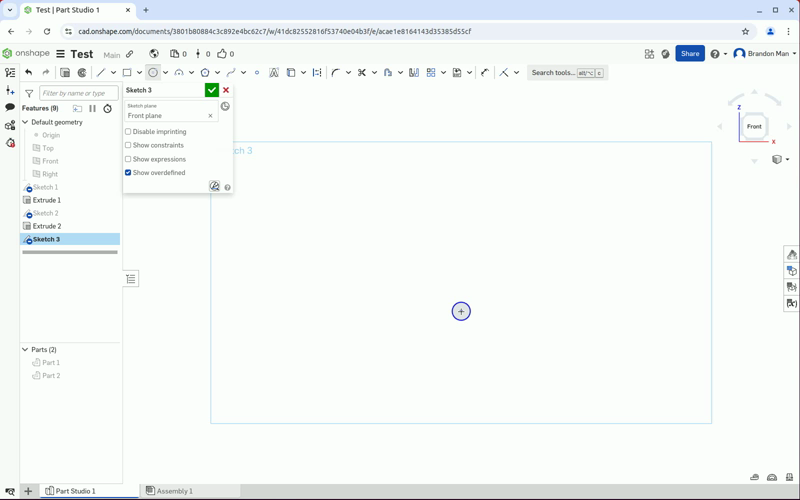
click(461, 311)
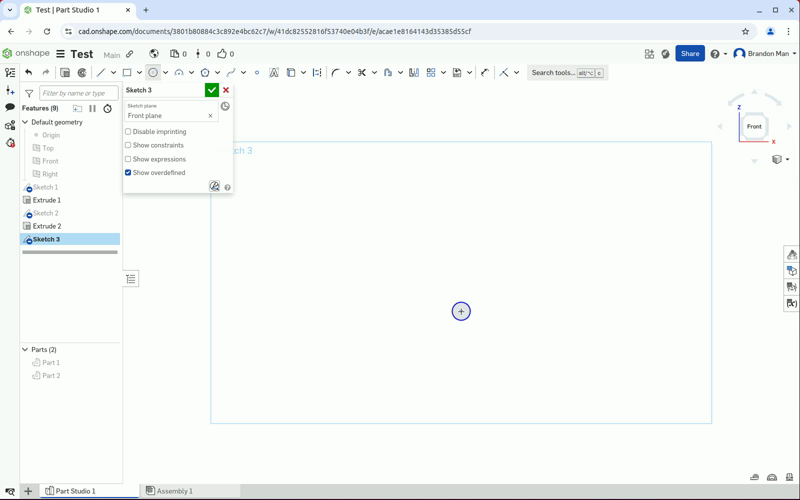
key_up(shift)
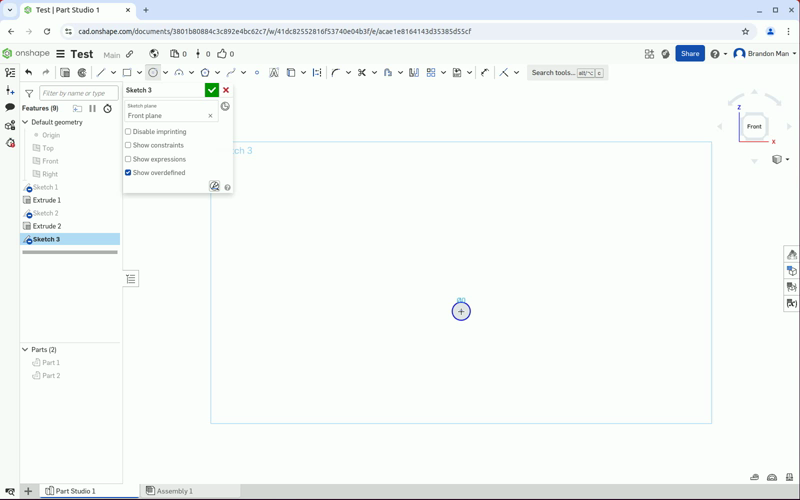
mouse_move(468, 311)
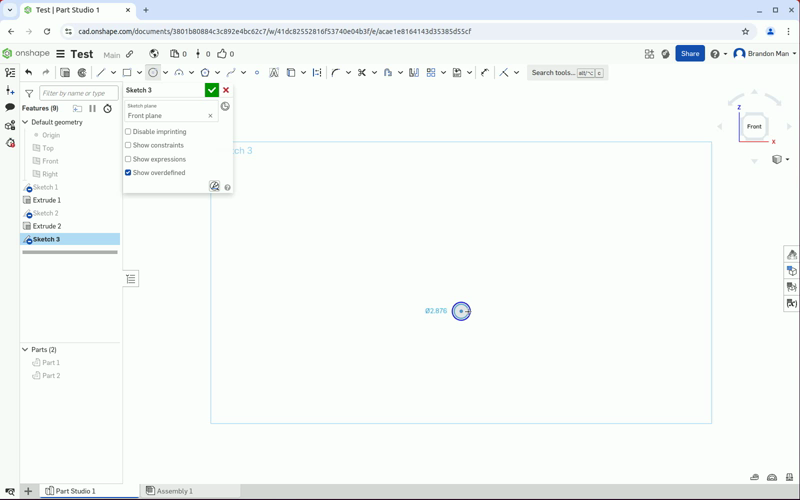
scroll(6)
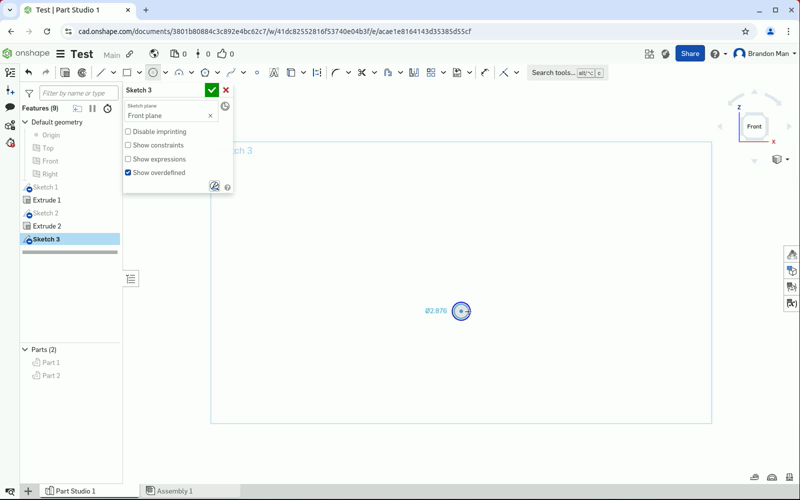
scroll(6)
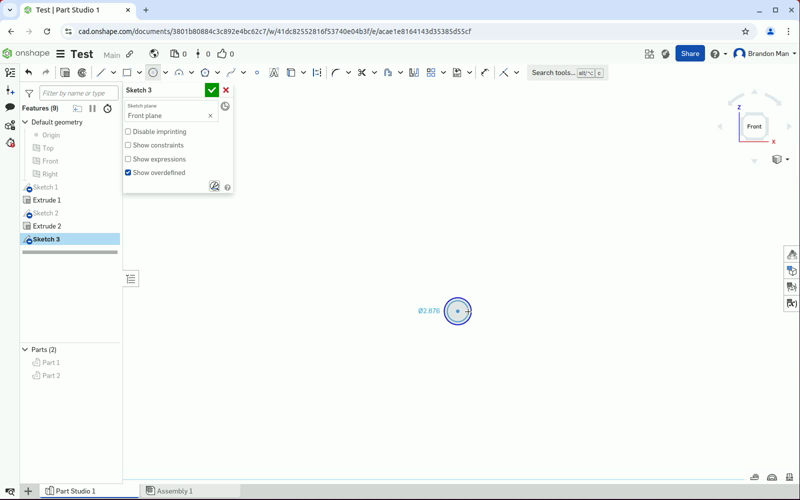
scroll(6)
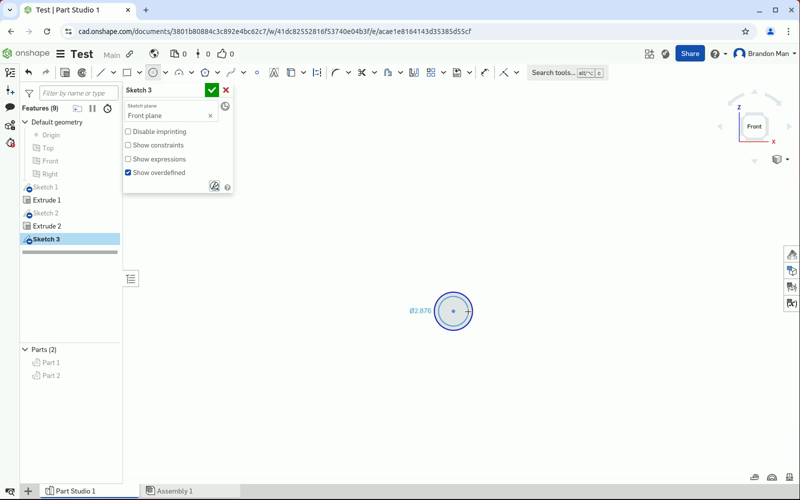
scroll(6)
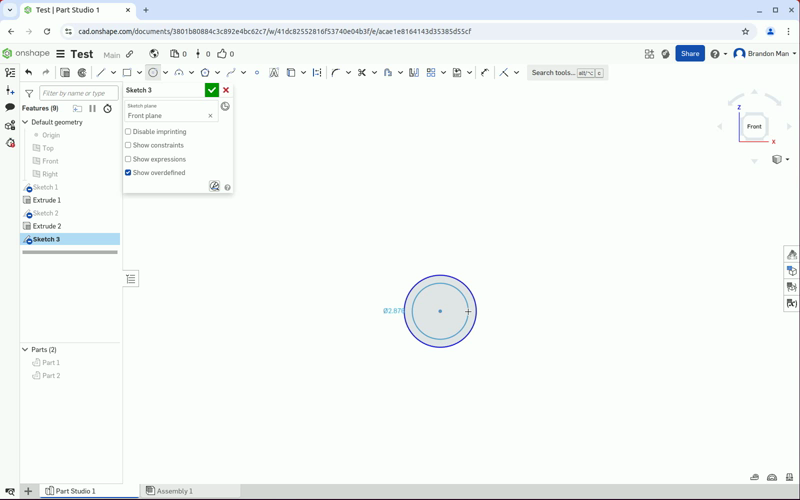
scroll(6)
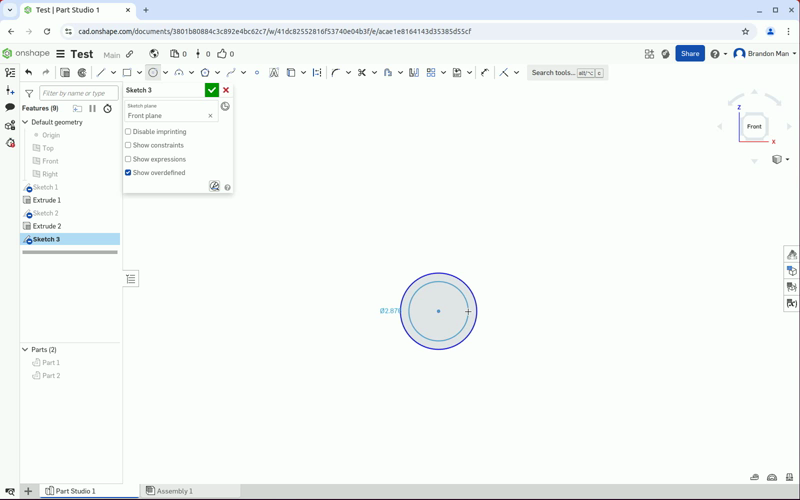
scroll(6)
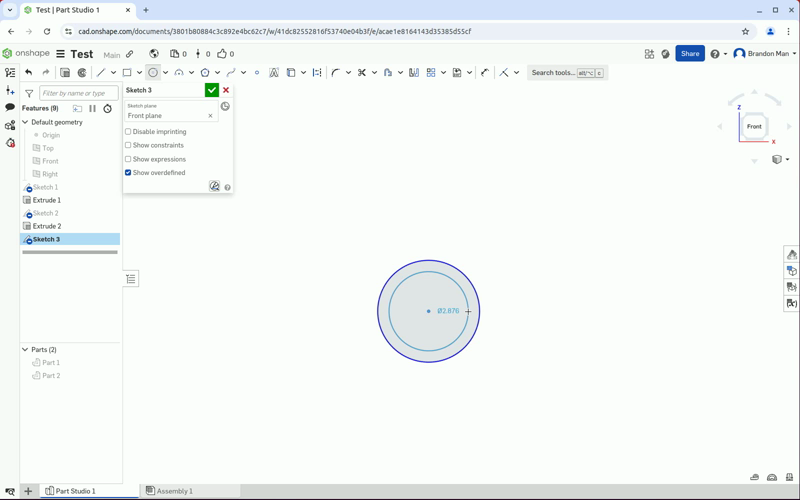
scroll(6)
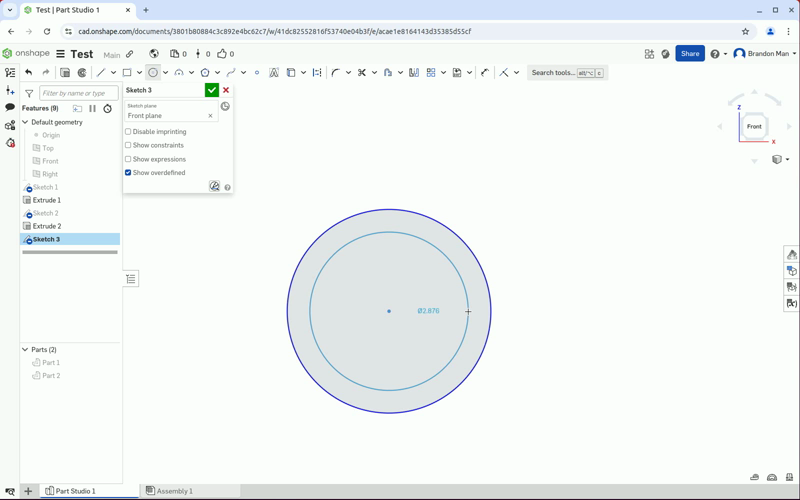
click(468, 311)
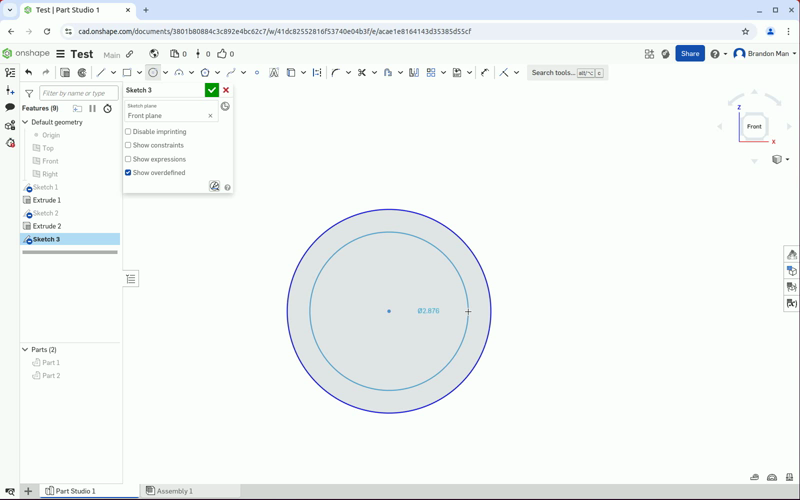
scroll(-6)
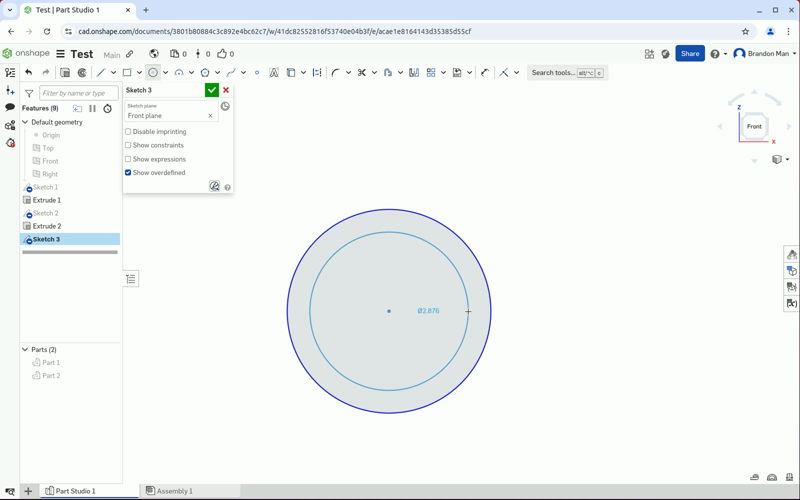
scroll(-6)
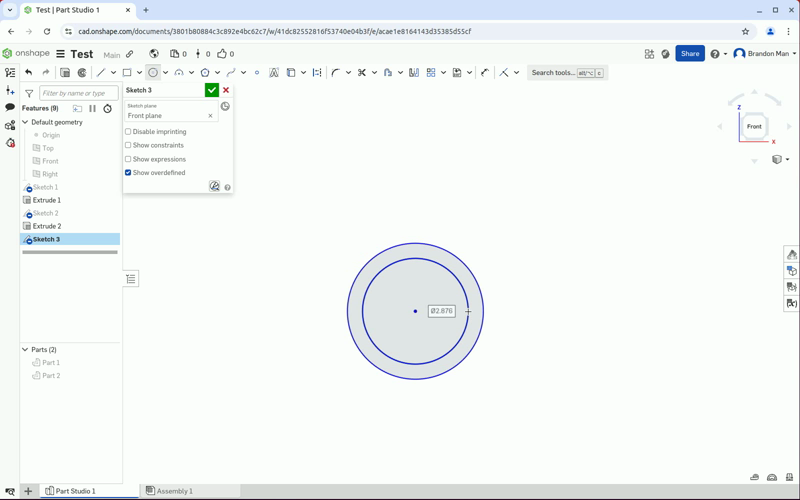
scroll(-6)
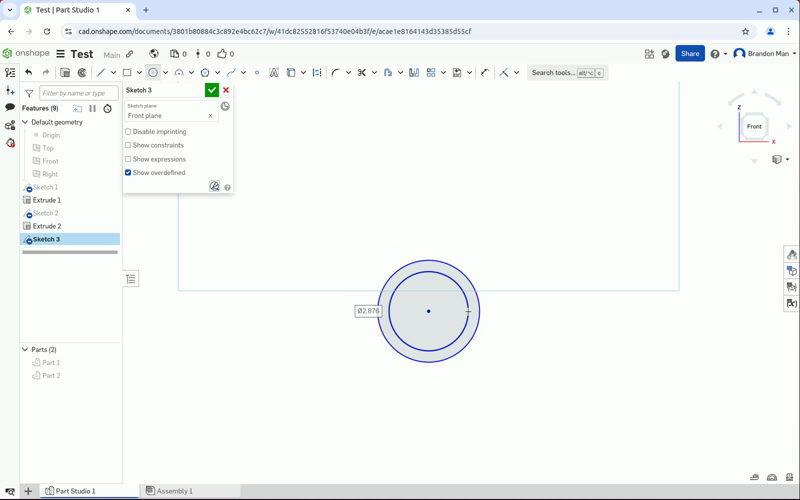
scroll(-6)
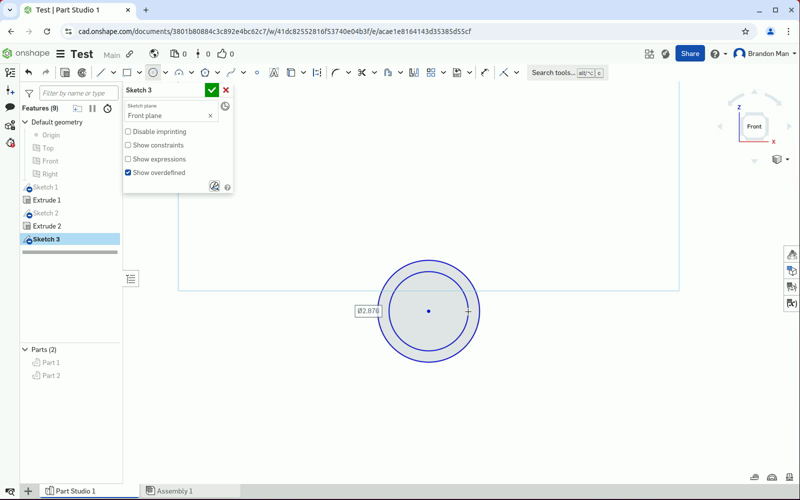
scroll(-6)
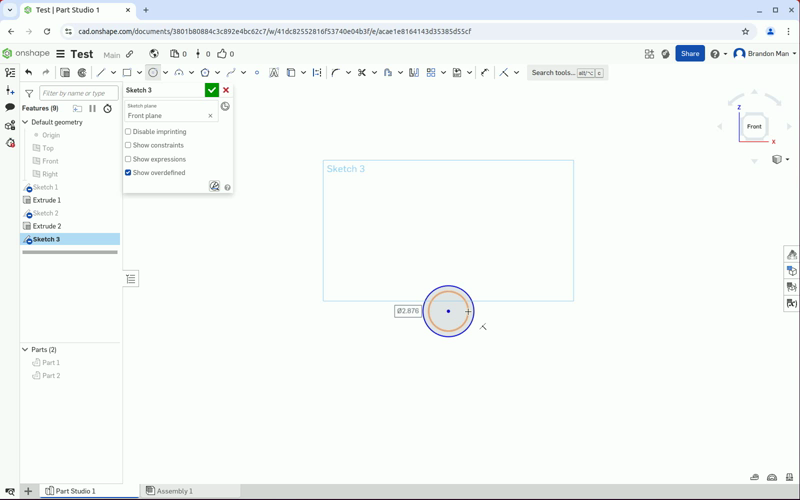
scroll(-6)
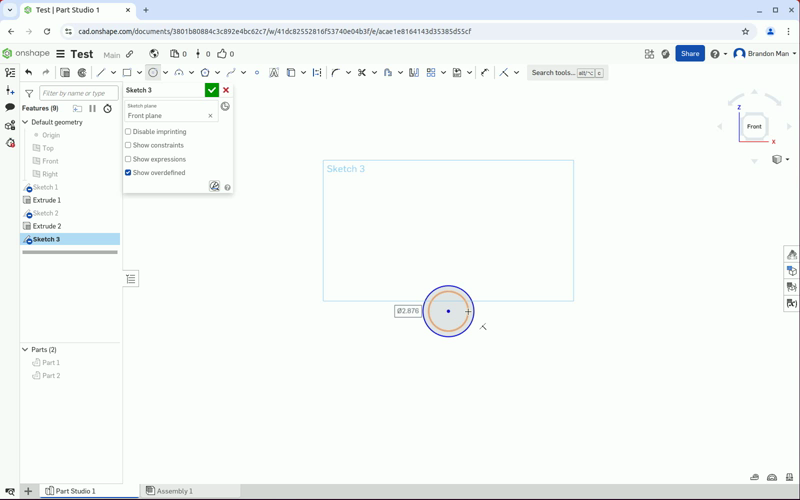
scroll(-6)
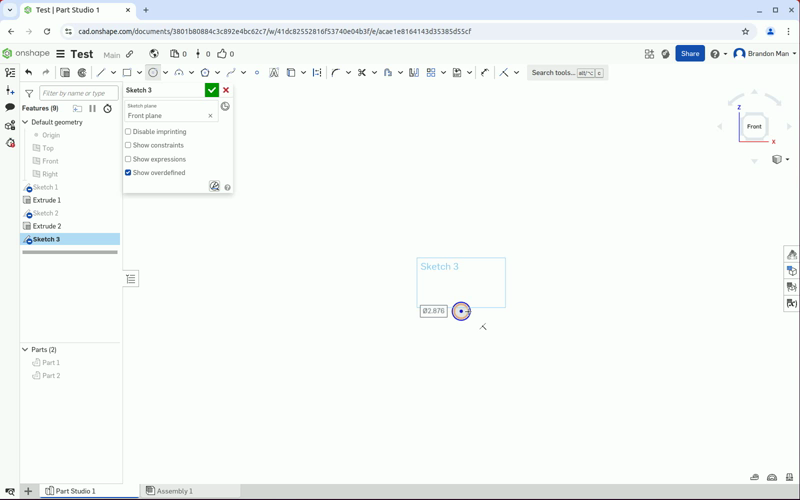
key(esc)
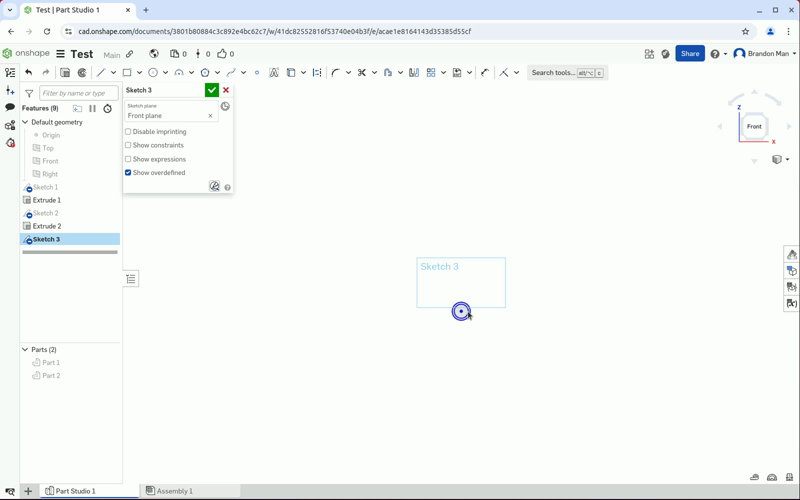
mouse_move(462, 303)
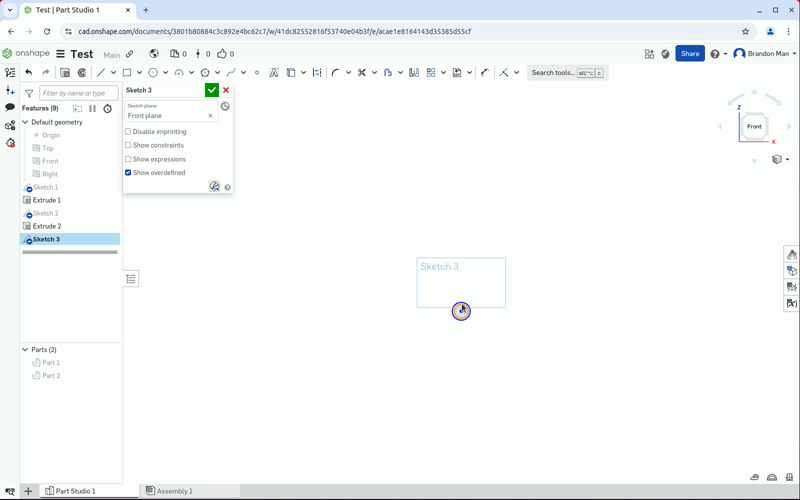
scroll(6)
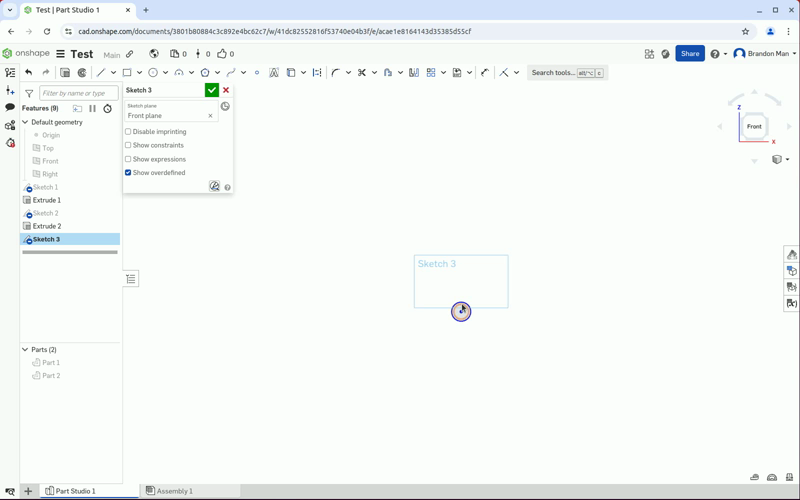
scroll(6)
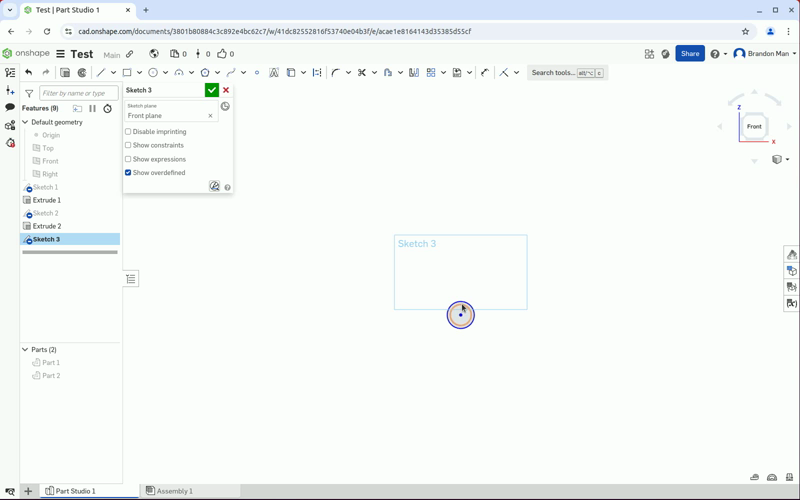
scroll(6)
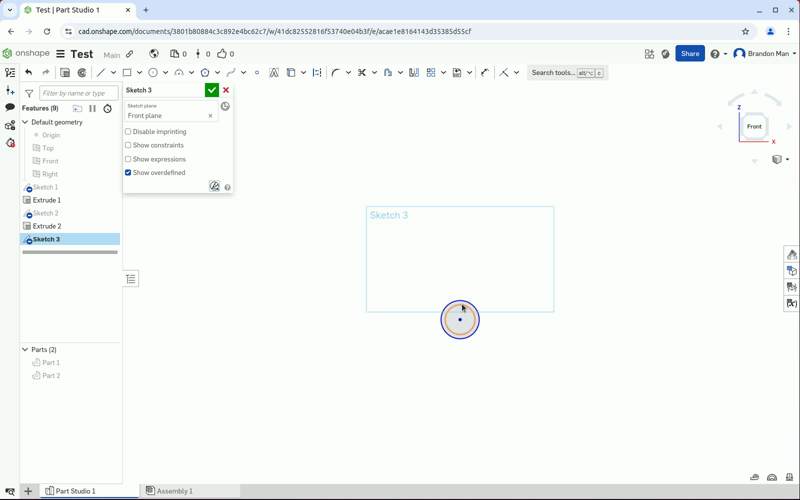
scroll(6)
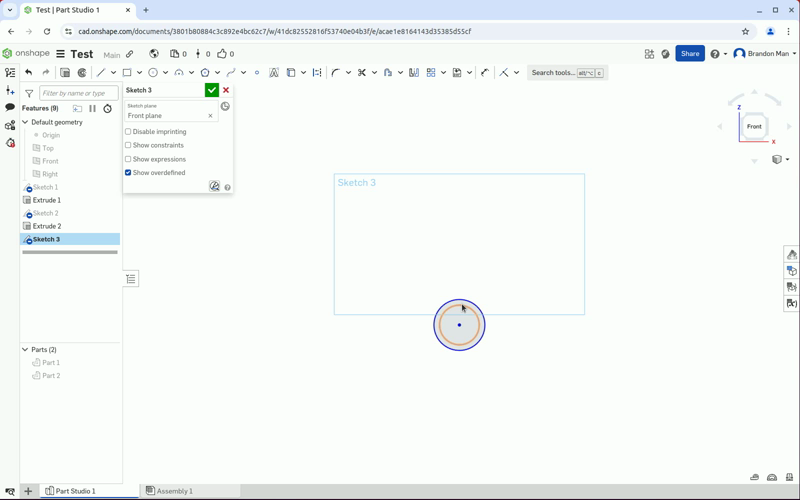
scroll(6)
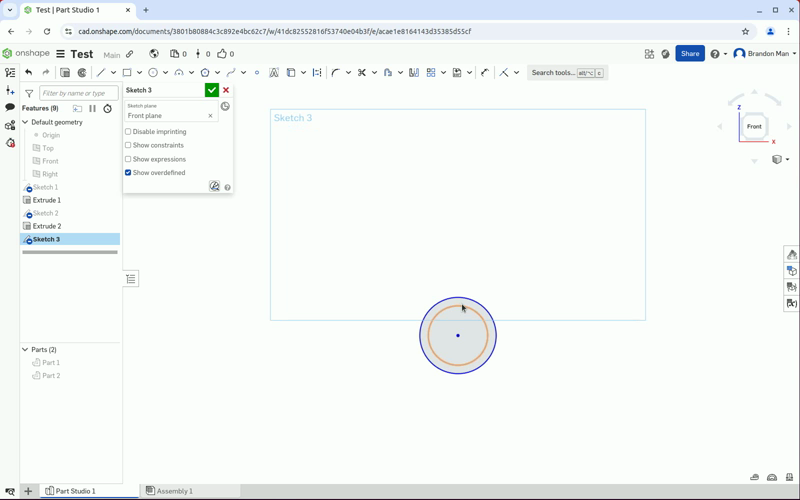
scroll(6)
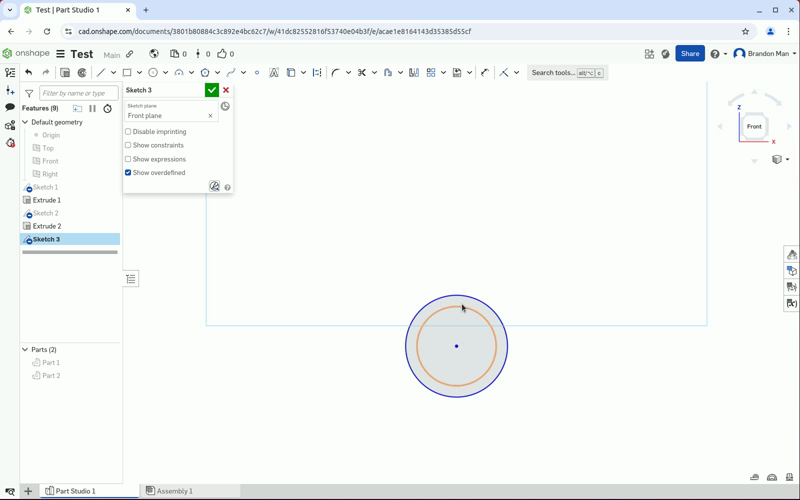
scroll(6)
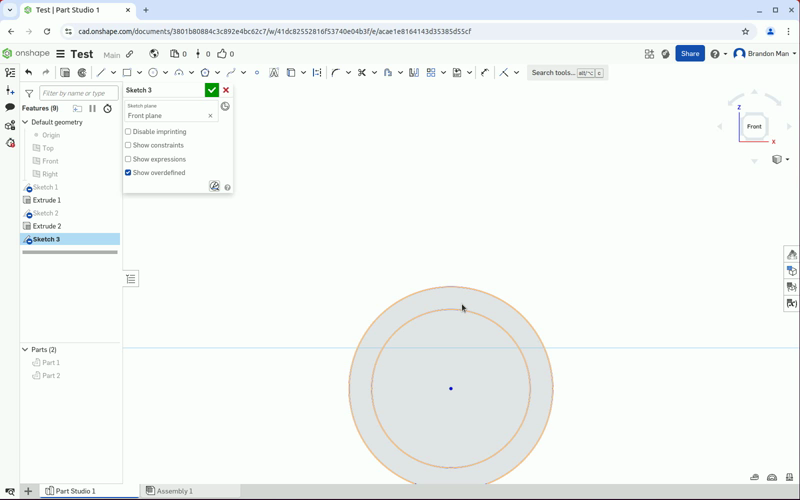
click(462, 303)
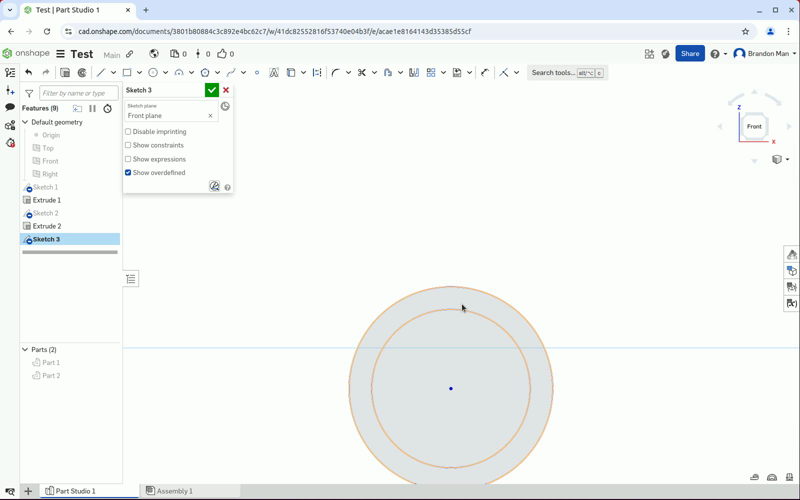
scroll(-6)
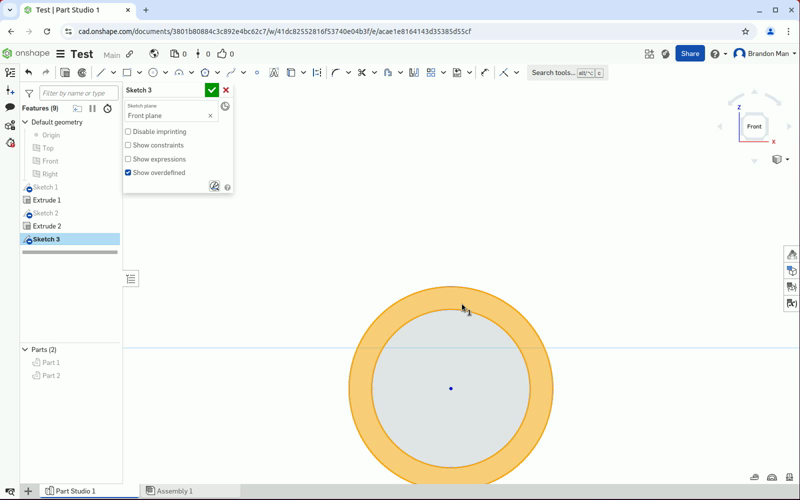
scroll(-6)
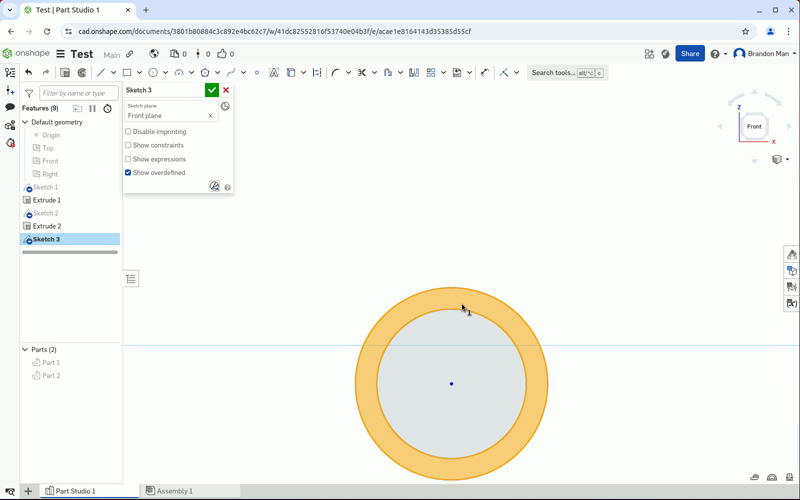
scroll(-6)
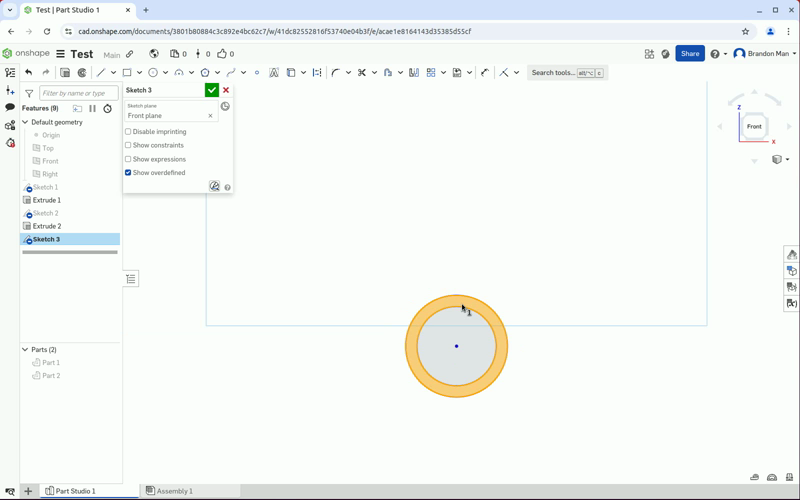
scroll(-6)
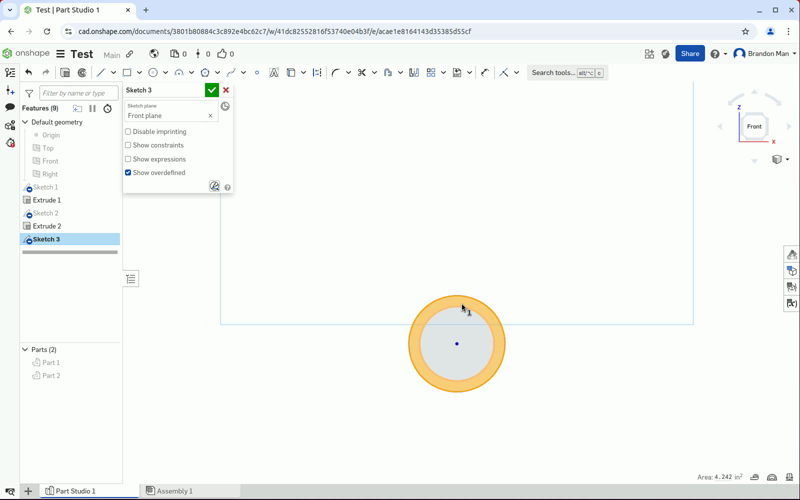
scroll(-6)
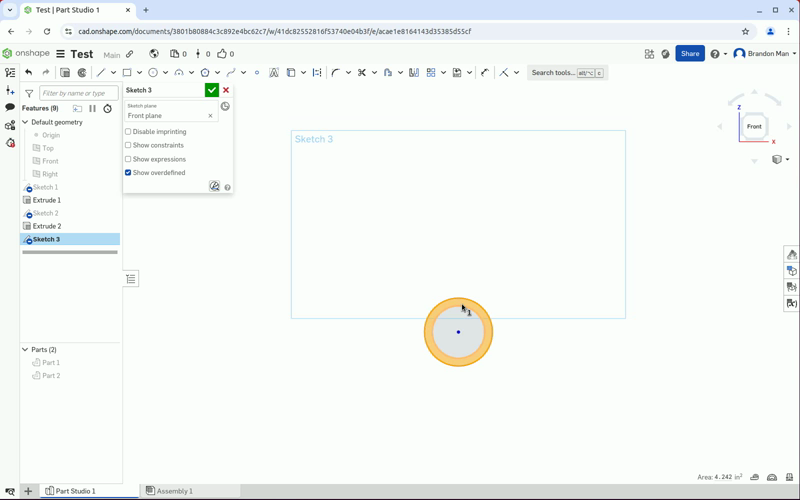
scroll(-6)
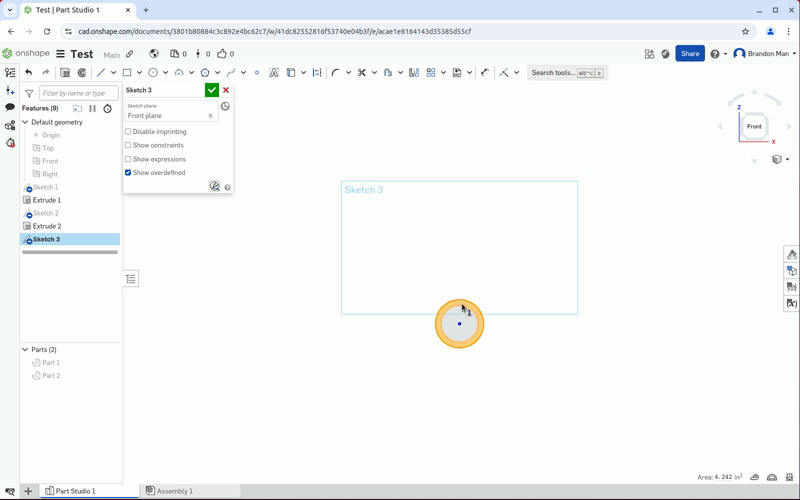
scroll(-6)
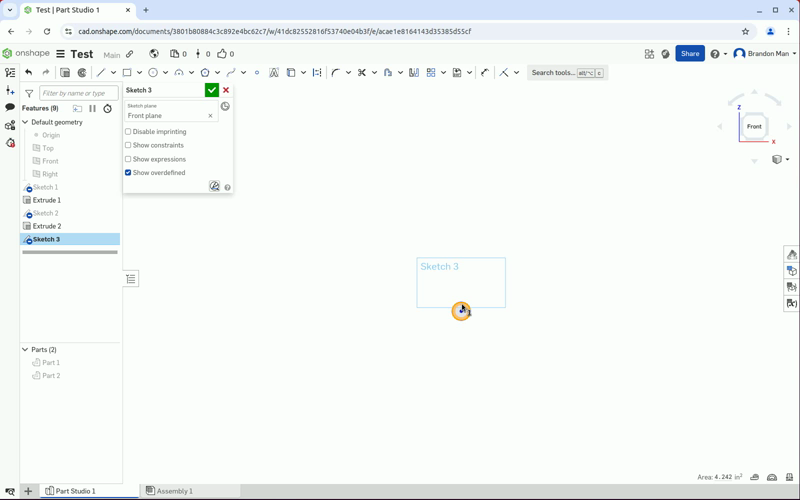
mouse_move(73, 352)
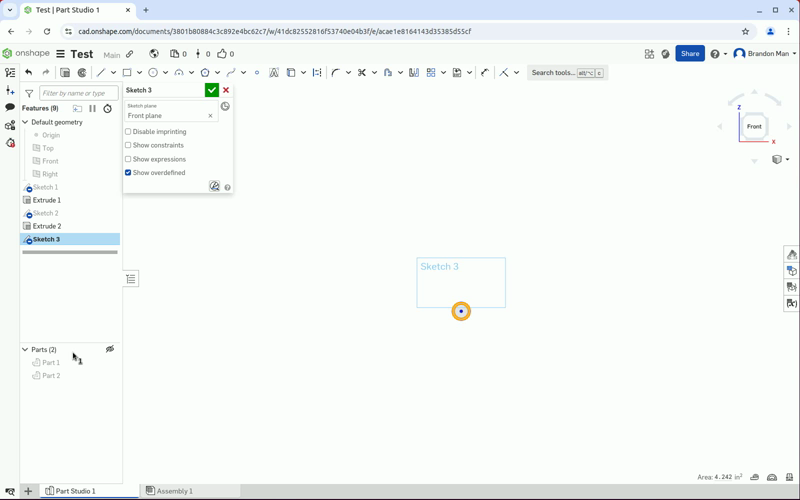
key(shift+y)
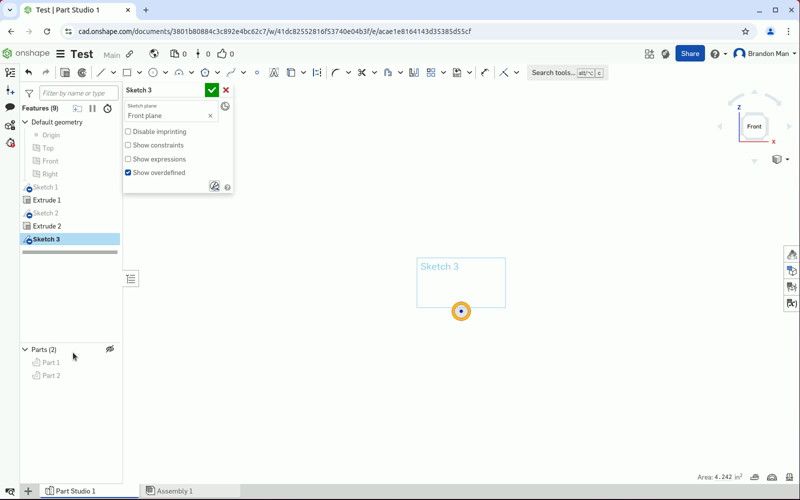
key(shift+e)
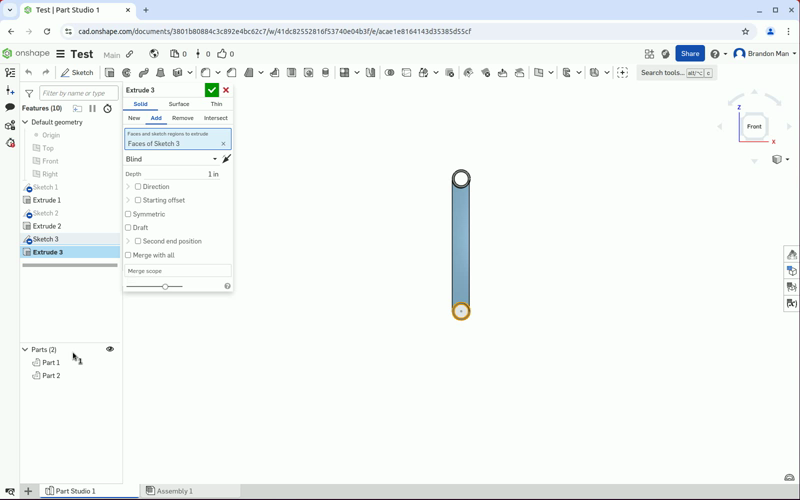
mouse_move(143, 106)
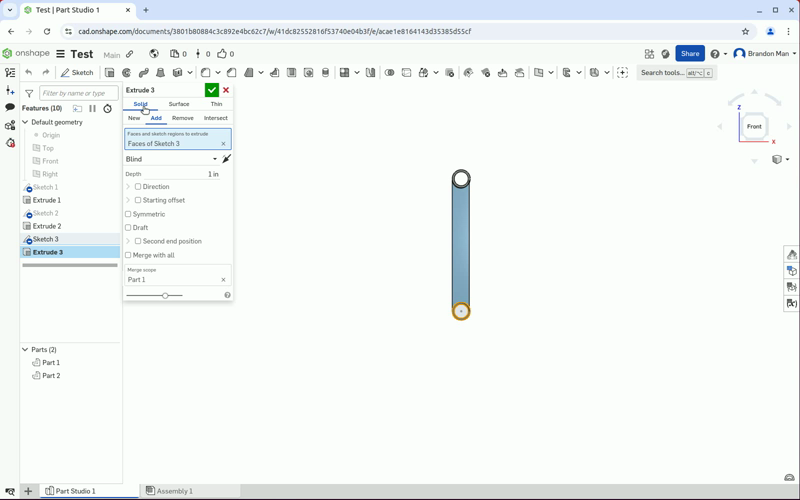
click(143, 106)
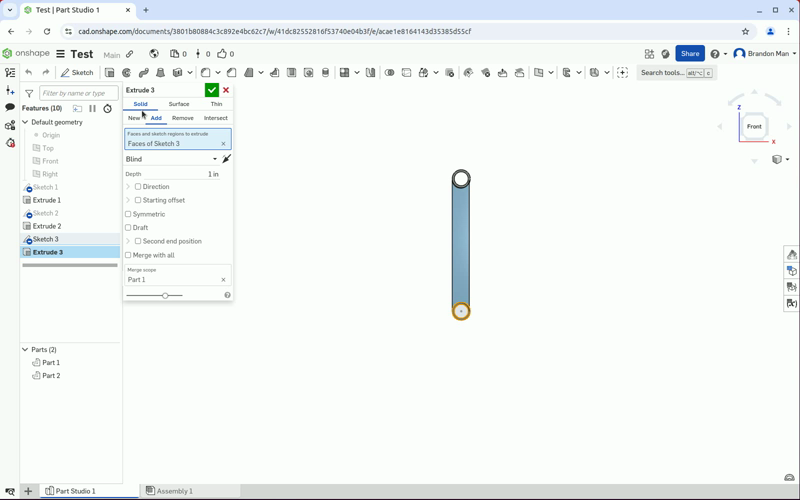
mouse_move(137, 120)
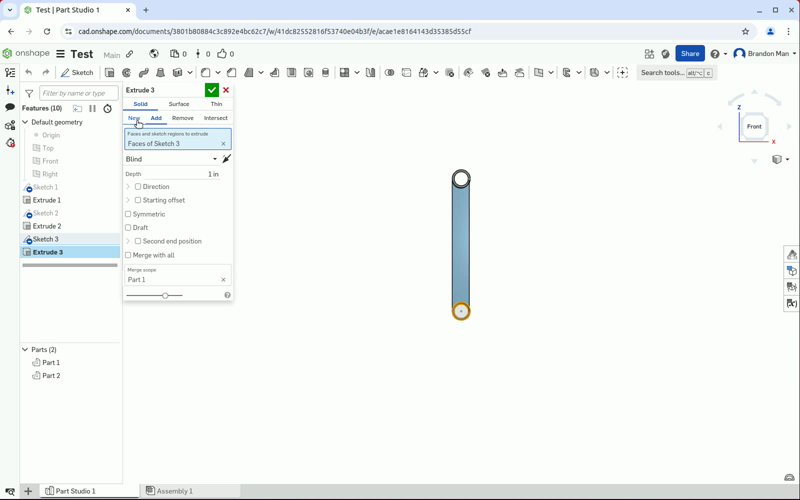
click(137, 120)
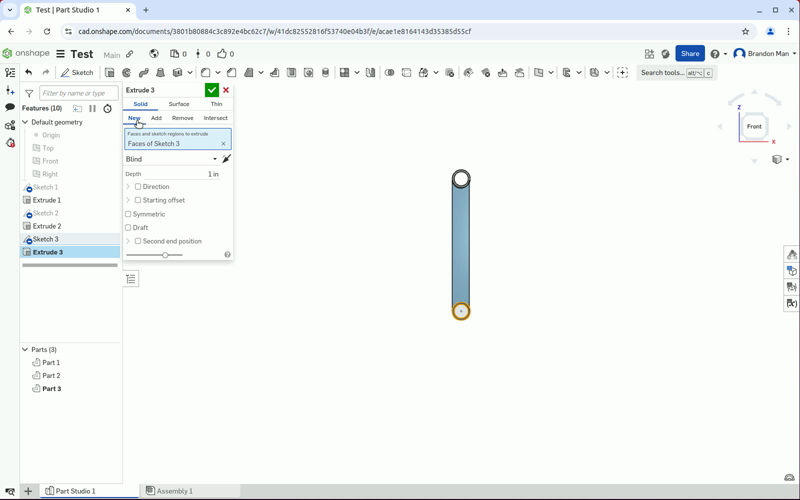
key(tab, 4)
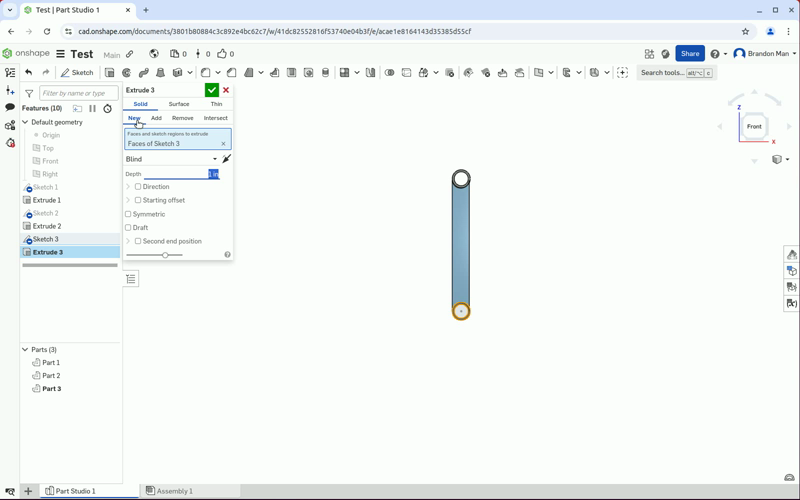
text(1.444)
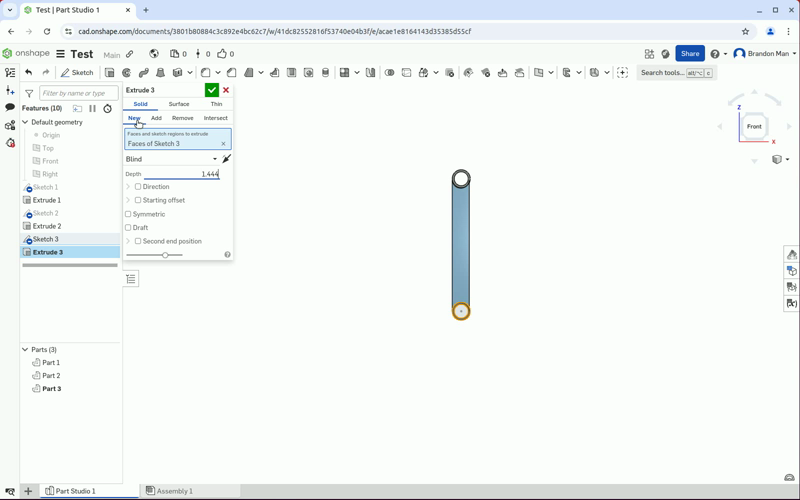
key(enter)
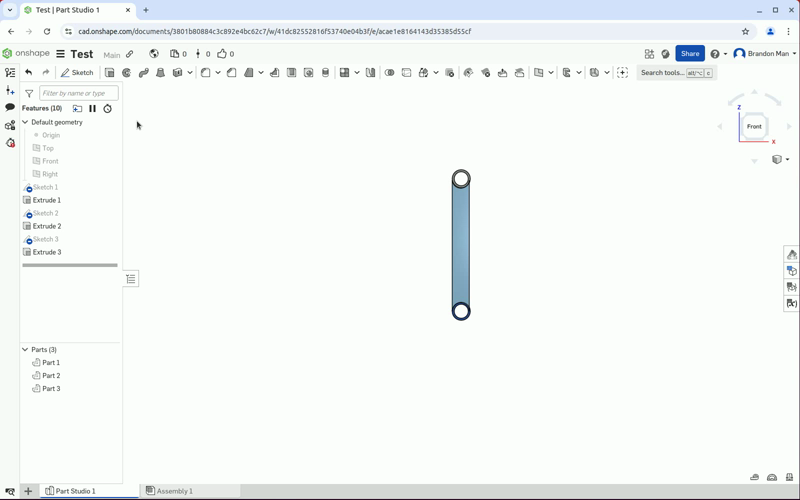
key(shift+h)
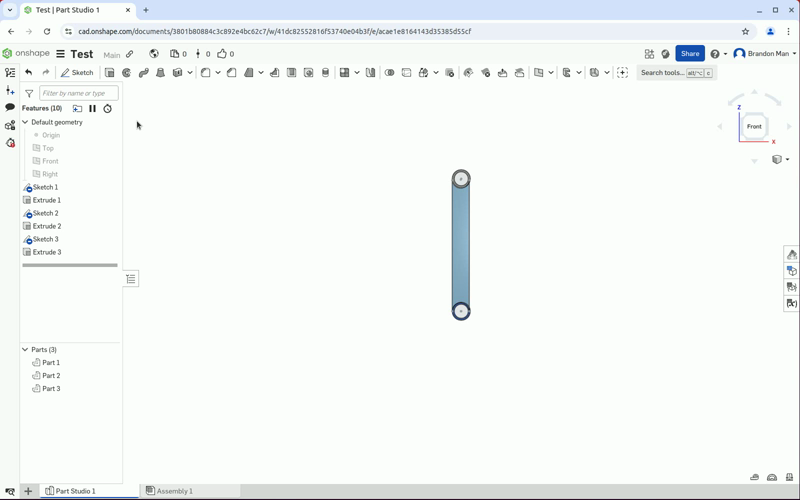
key(shift+h)
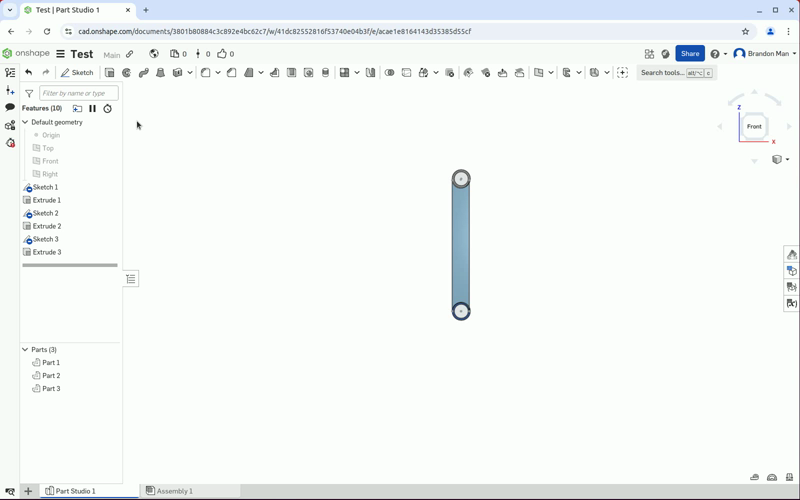
key(shift+7)
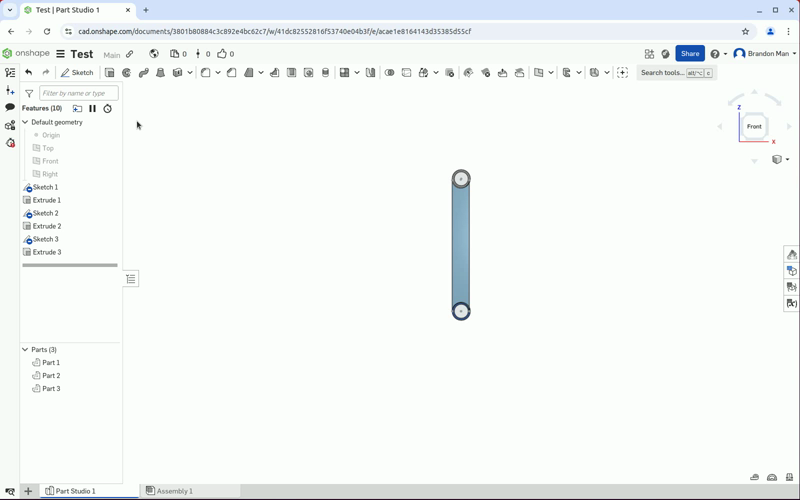
key(left, 2)
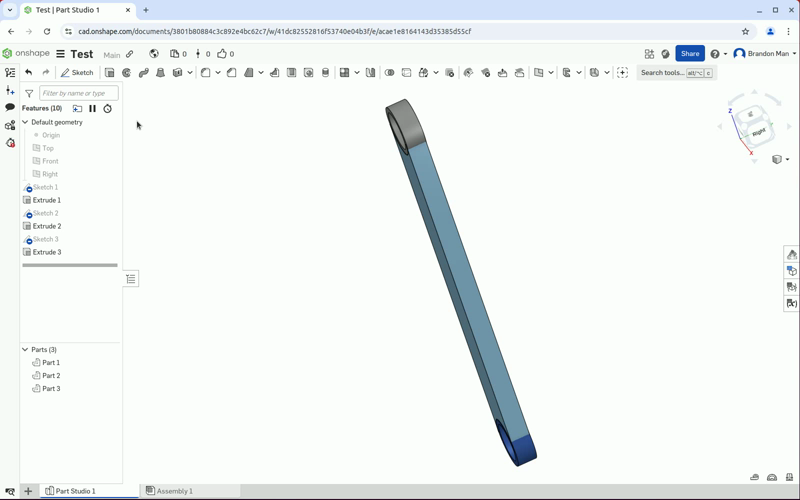
key(down, 2)
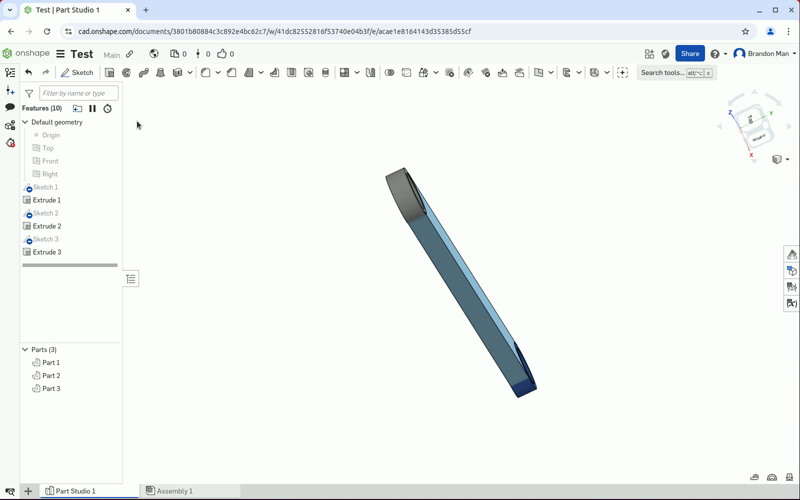
key(up, 2)
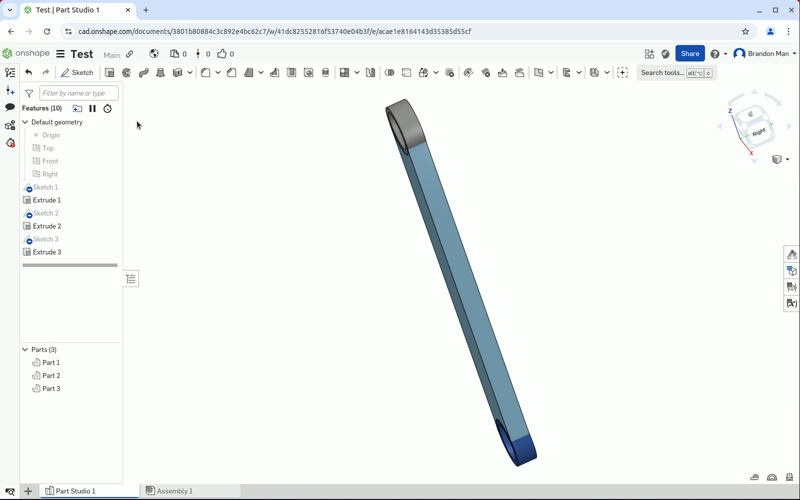
key(right, 2)
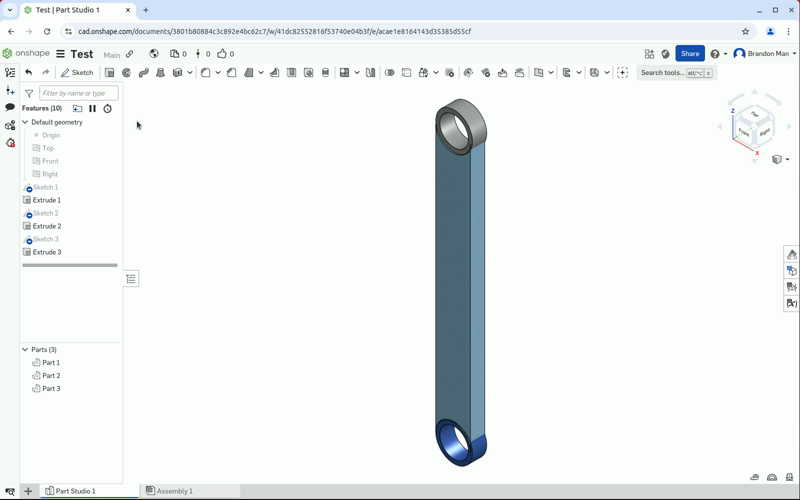
mouse_move(73, 189)
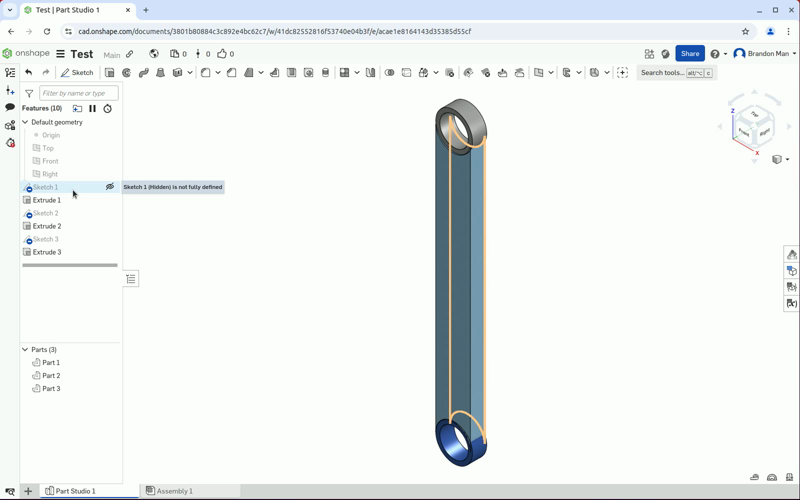
click(73, 189)